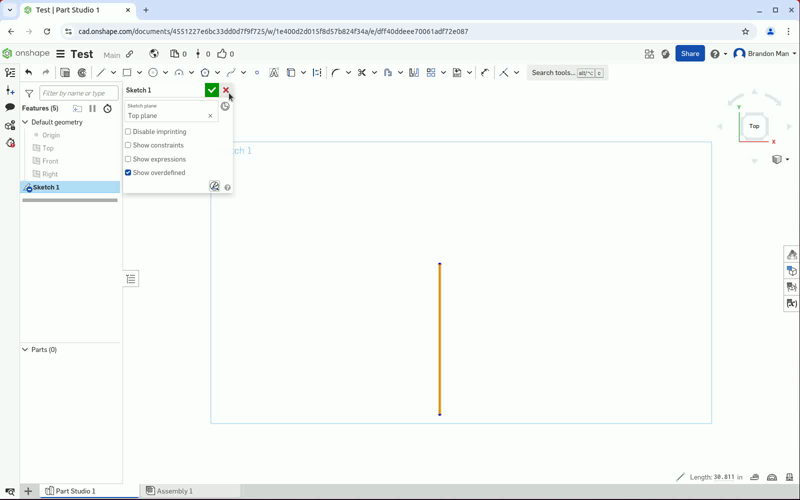
key(shift+h)
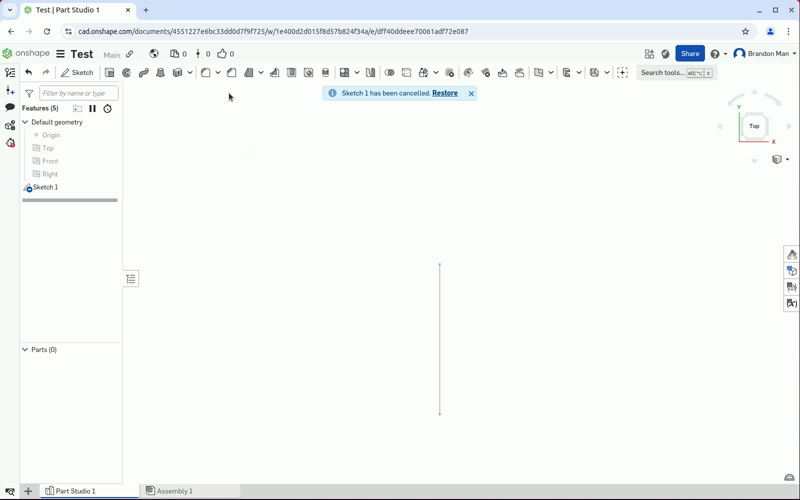
key(shift+s)
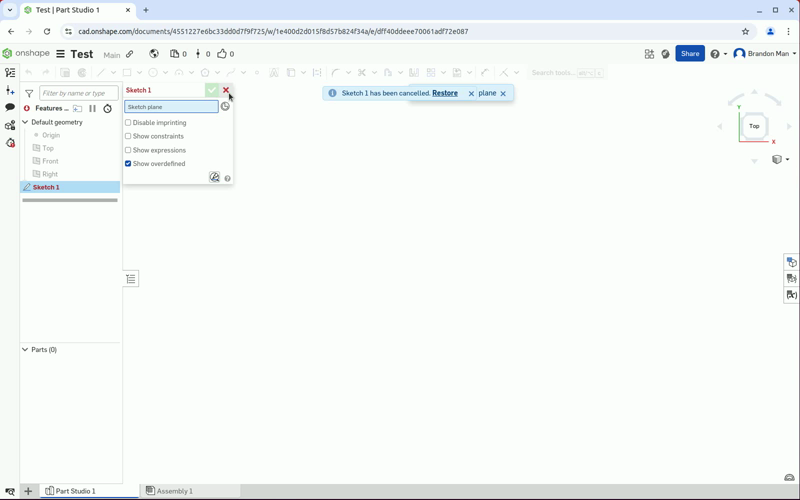
mouse_move(73, 150)
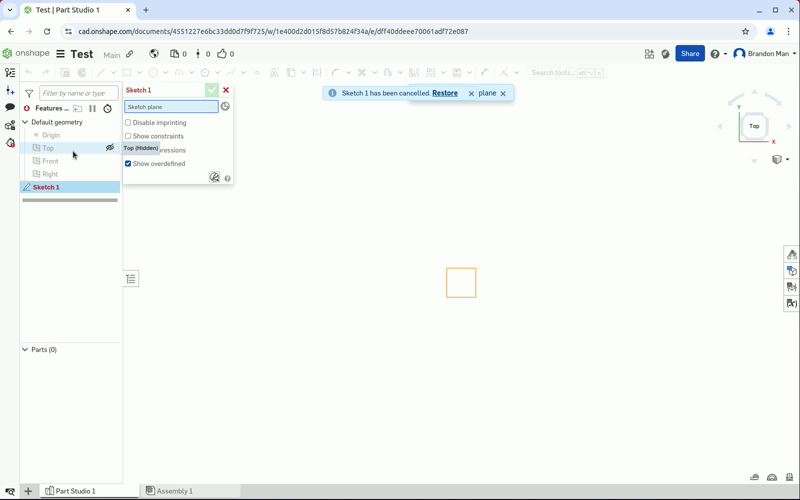
click(73, 150)
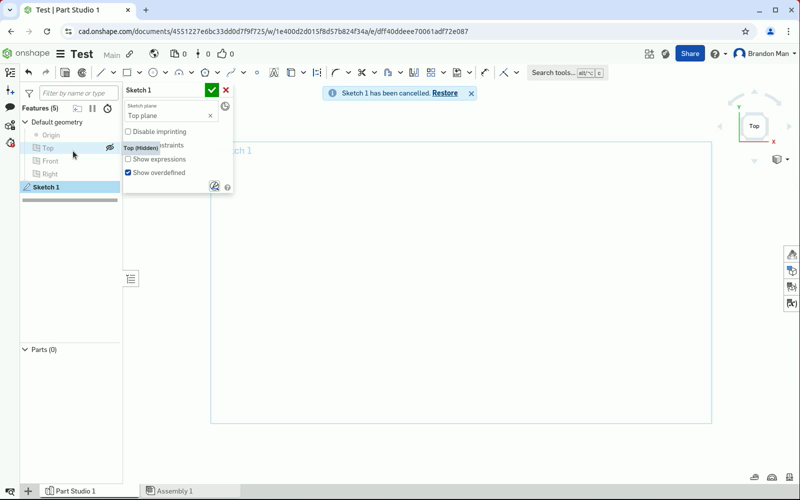
mouse_move(73, 352)
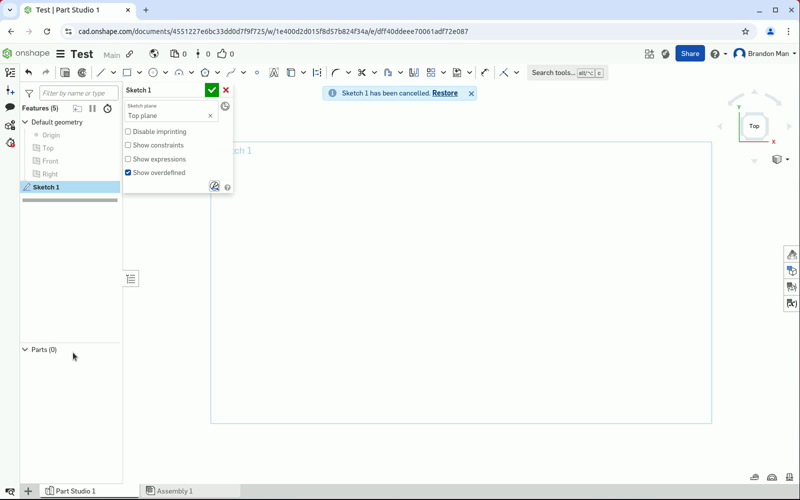
key(y)
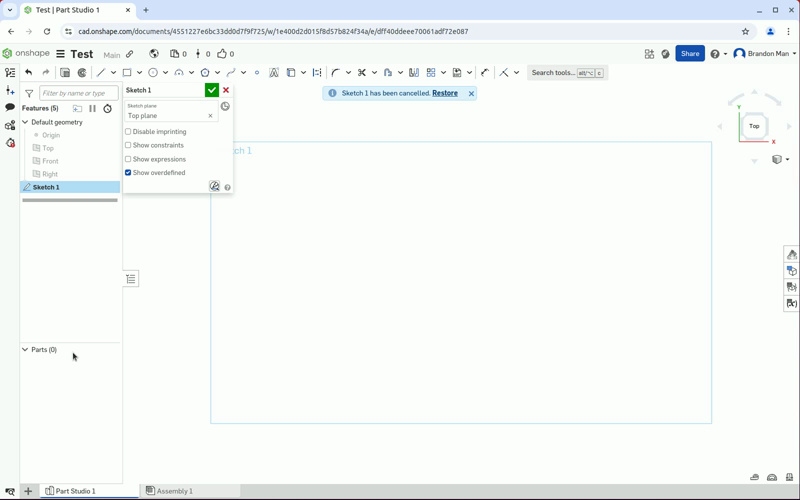
key(l)
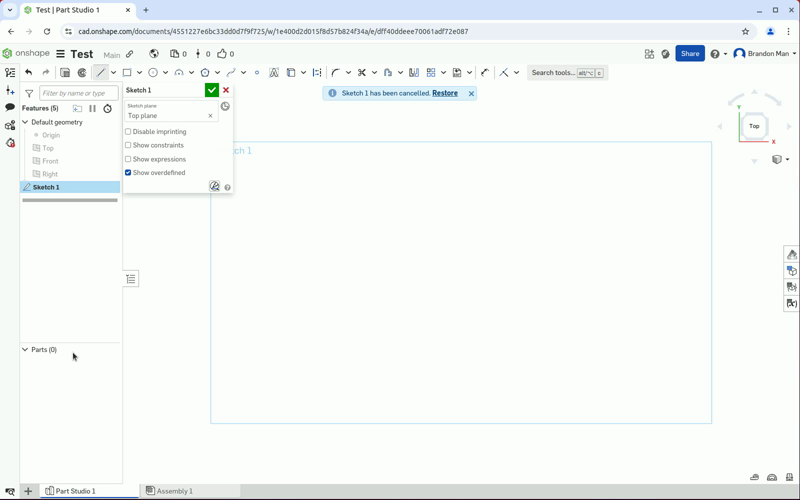
key_down(shift)
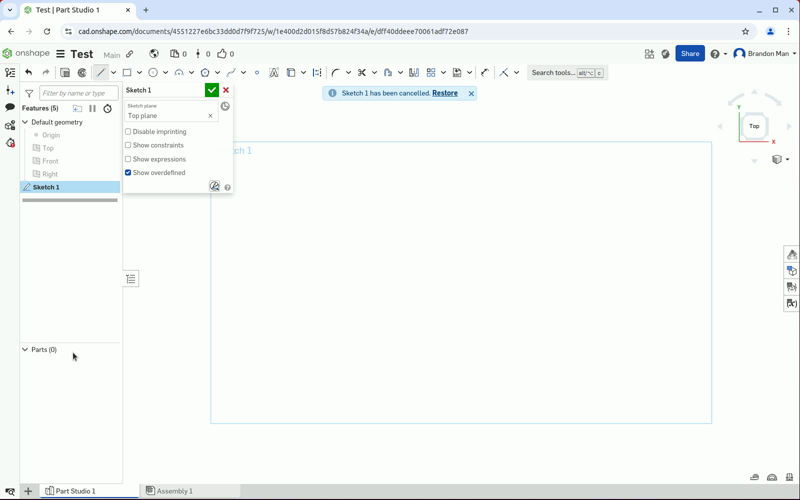
mouse_move(385, 282)
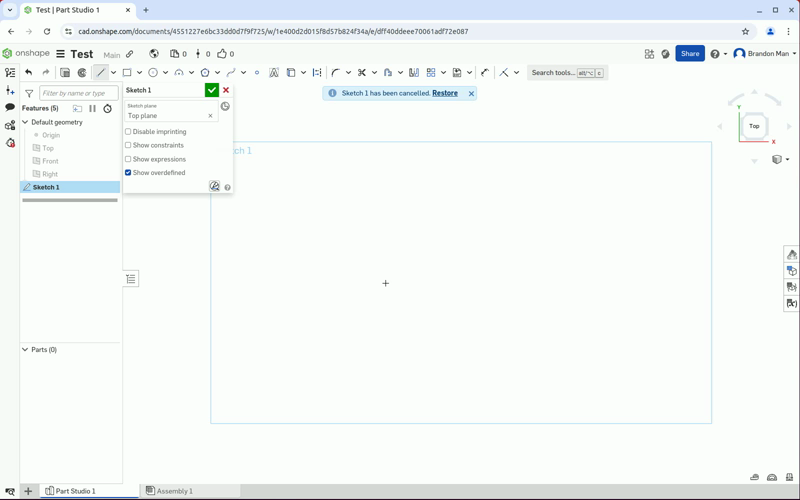
click(385, 282)
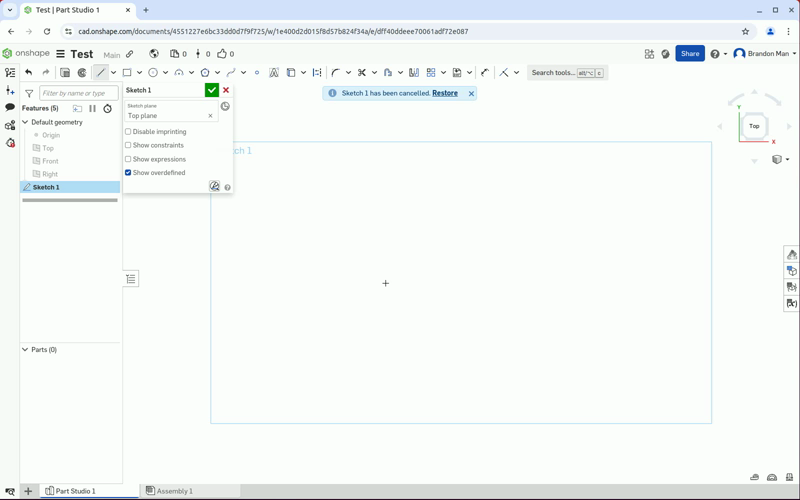
key_up(shift)
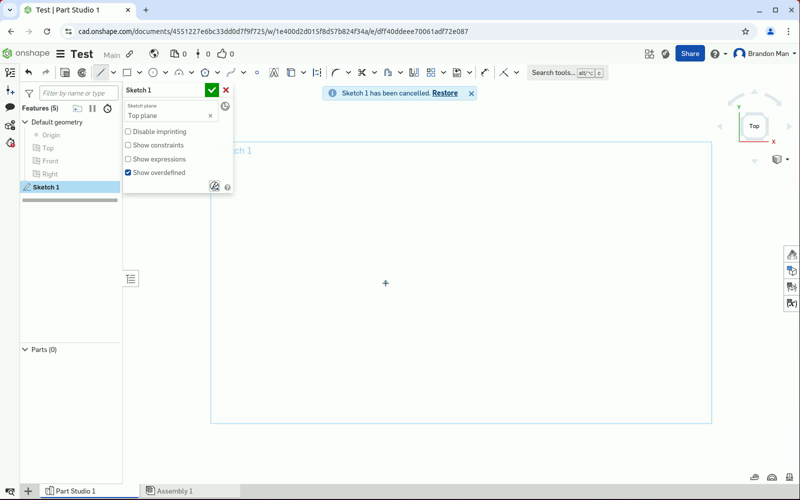
key_down(shift)
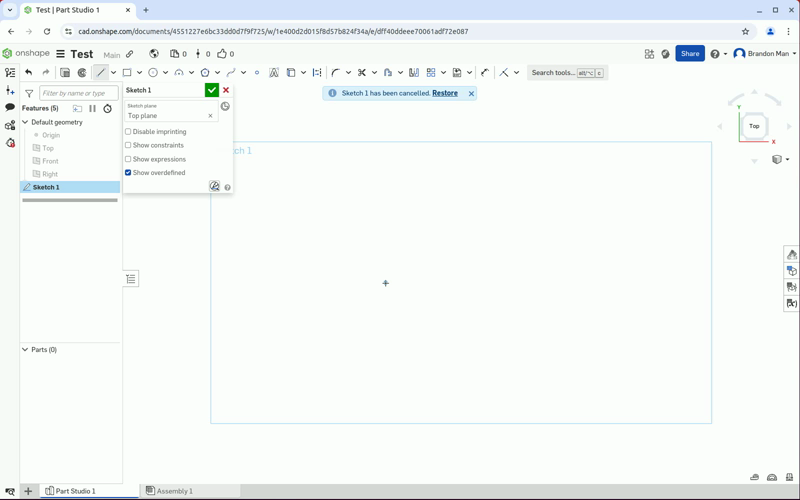
mouse_move(460, 282)
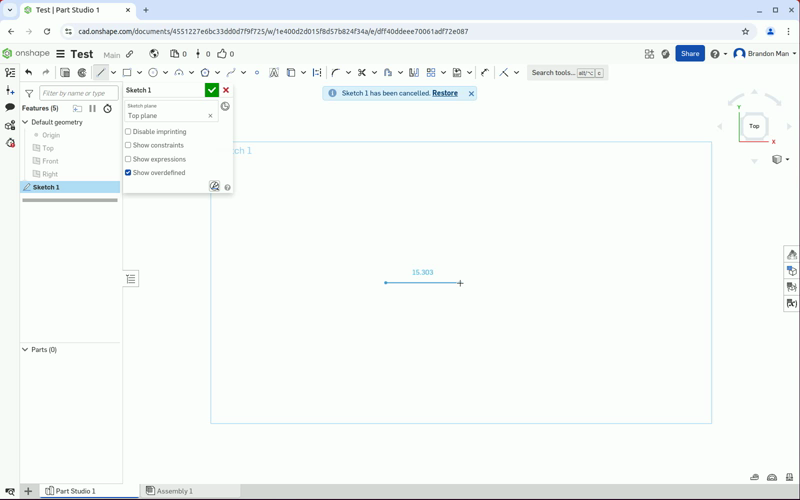
click(460, 282)
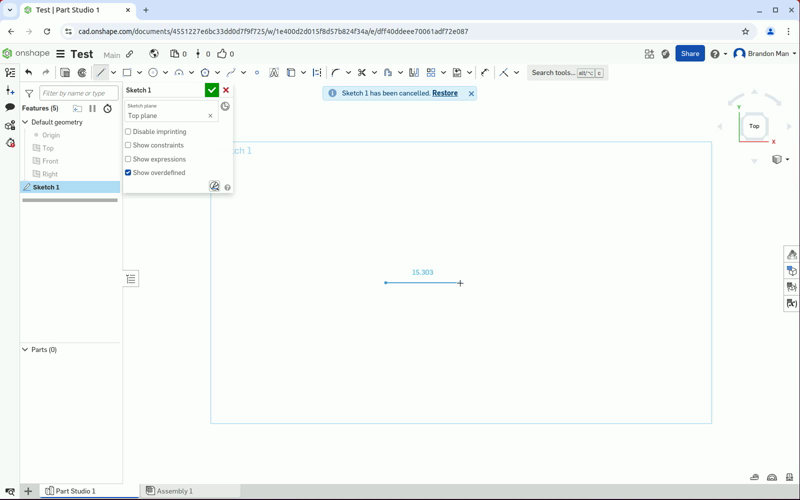
key_up(shift)
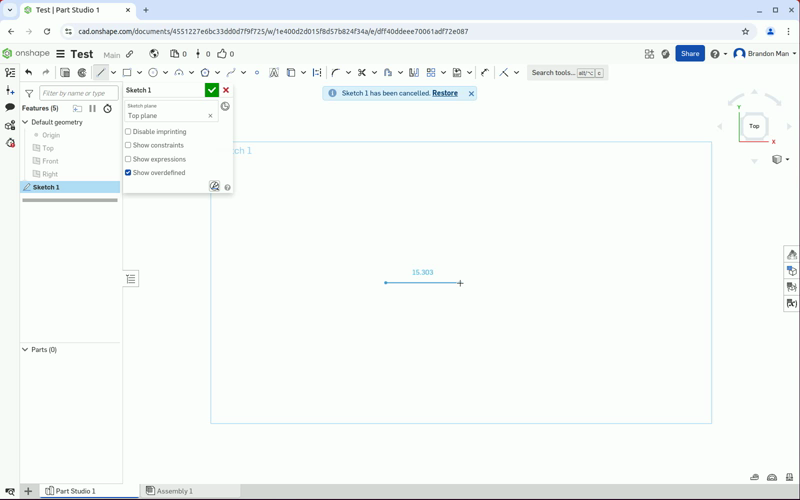
key_down(shift)
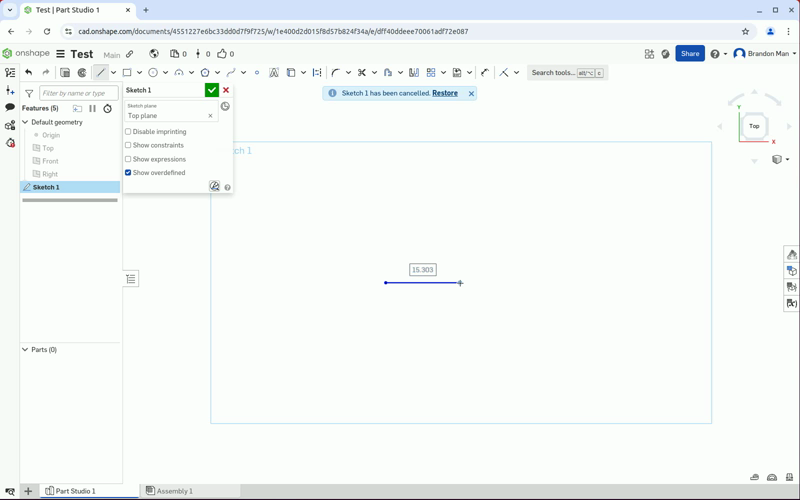
mouse_move(460, 208)
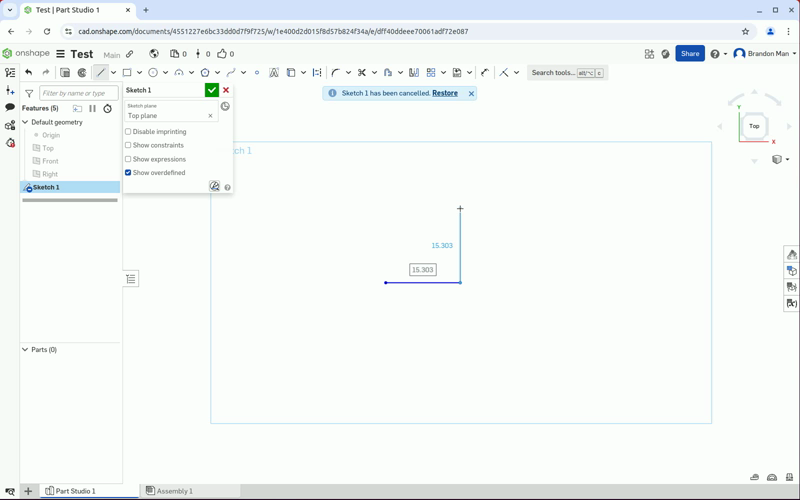
click(460, 208)
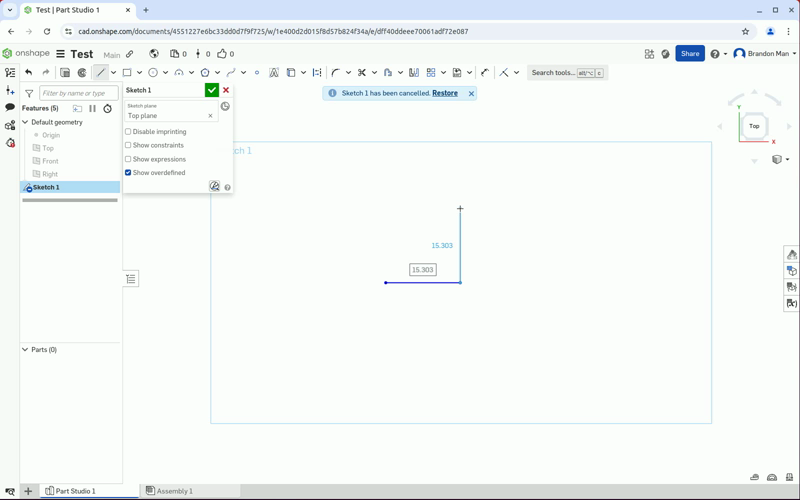
key_up(shift)
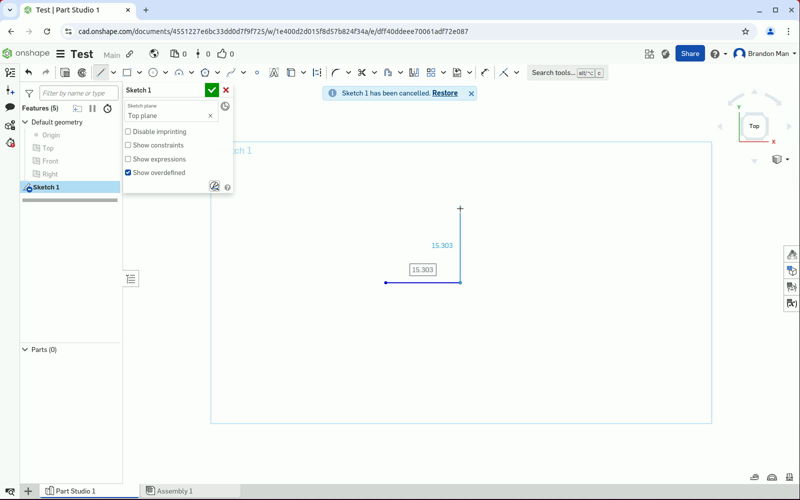
key_down(shift)
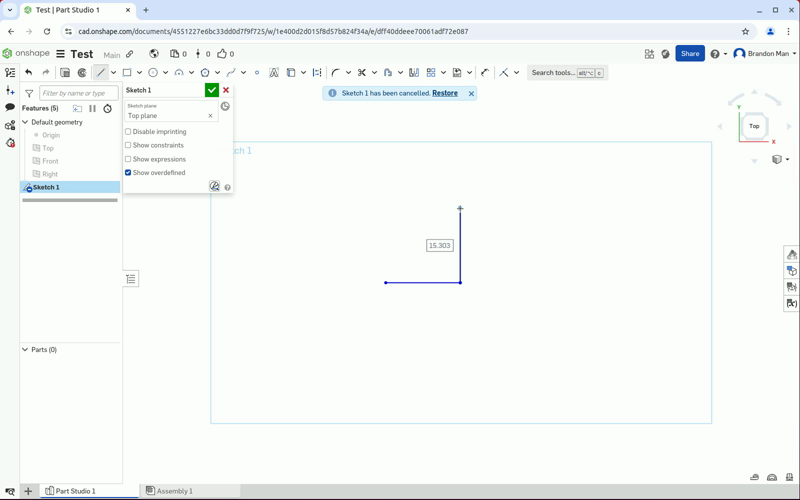
mouse_move(490, 208)
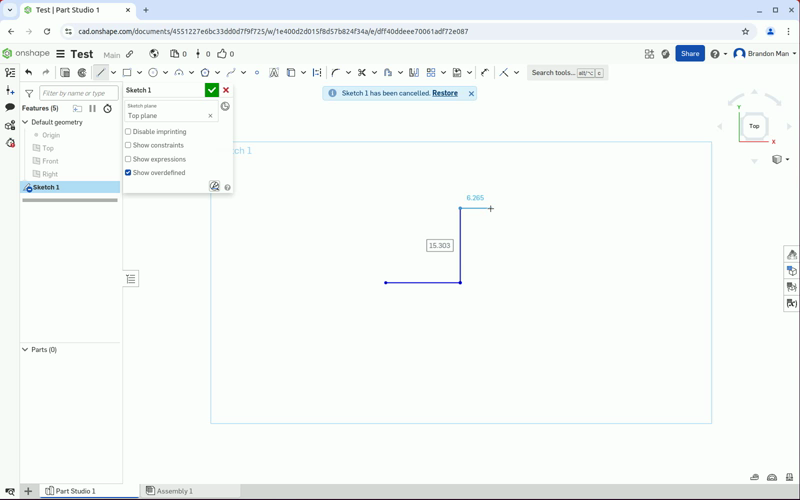
mouse_move(460, 170)
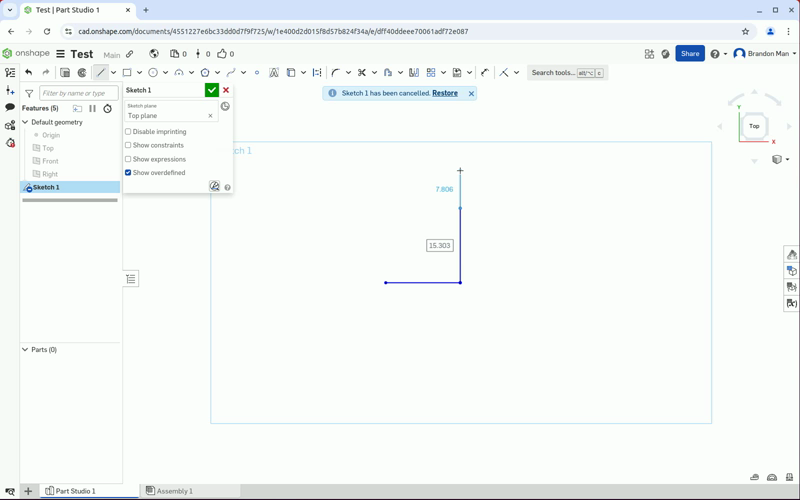
click(460, 170)
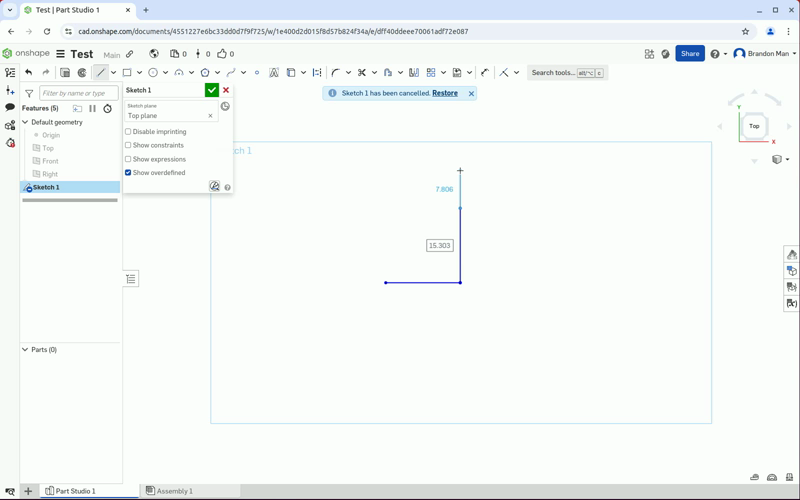
key_up(shift)
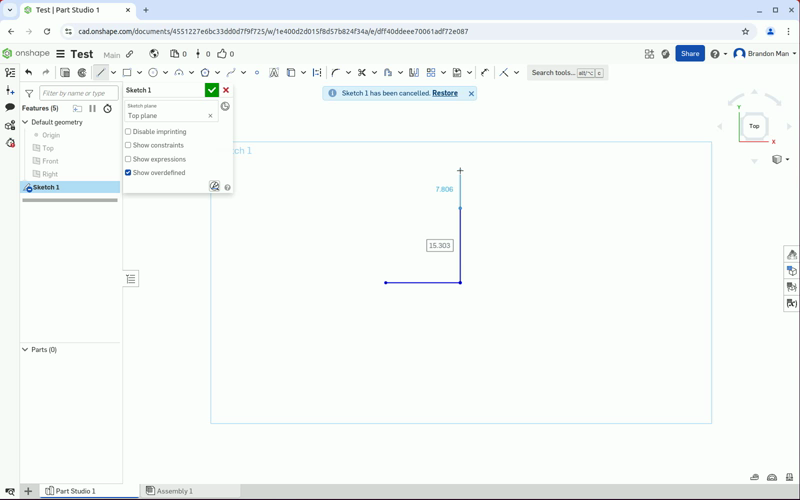
key_down(shift)
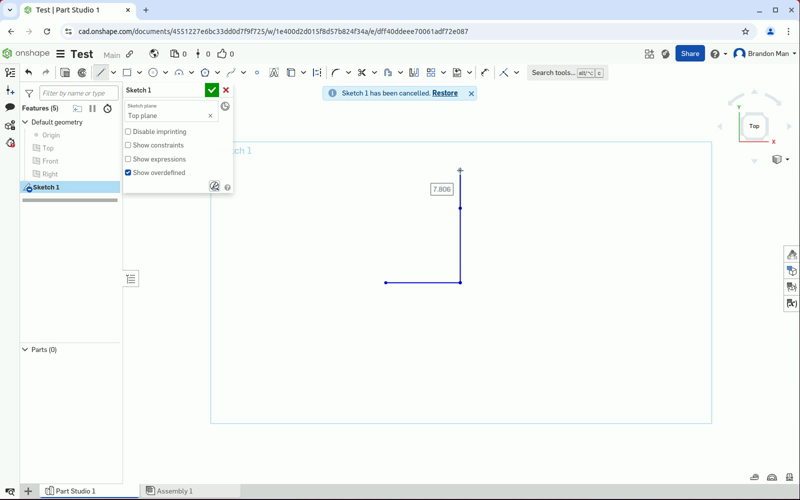
mouse_move(385, 170)
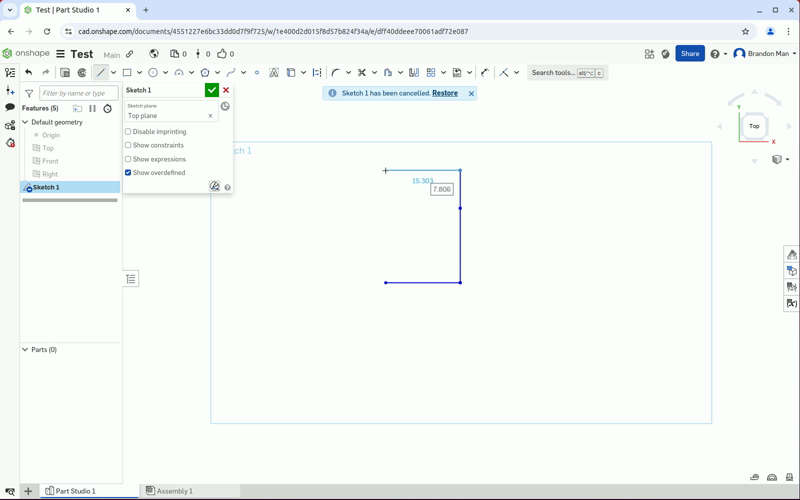
click(385, 170)
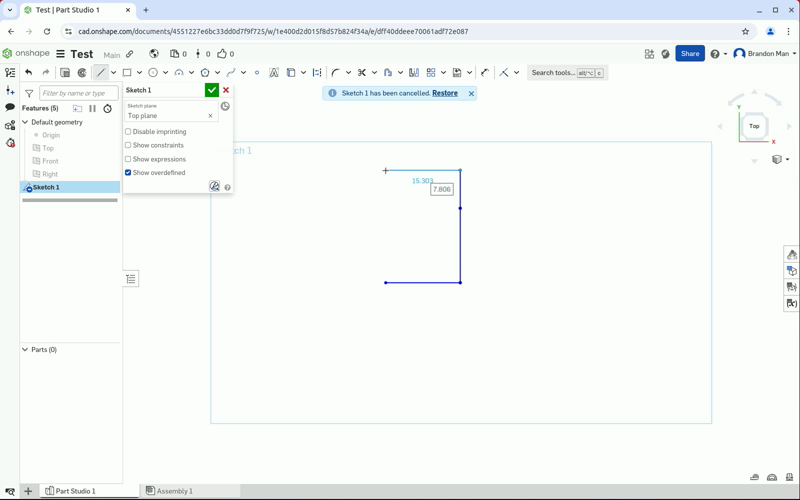
key_up(shift)
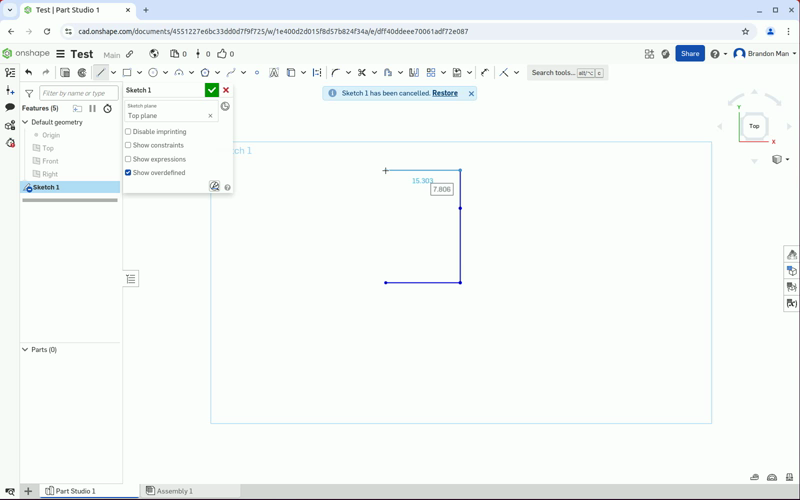
key_down(shift)
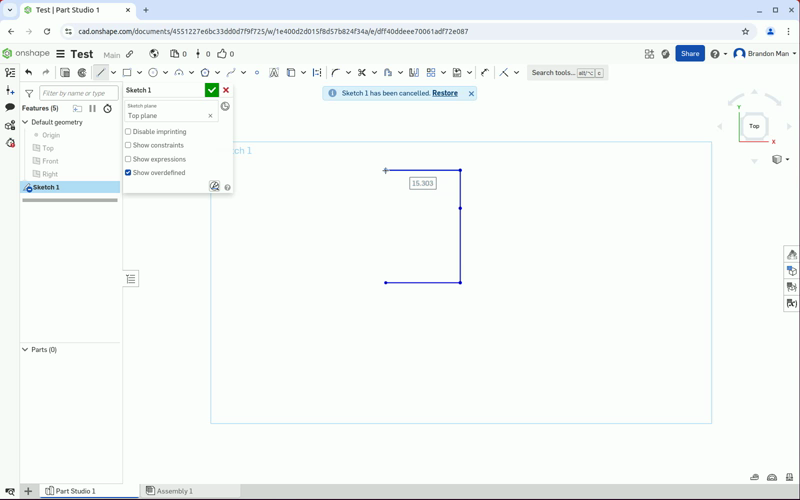
mouse_move(385, 282)
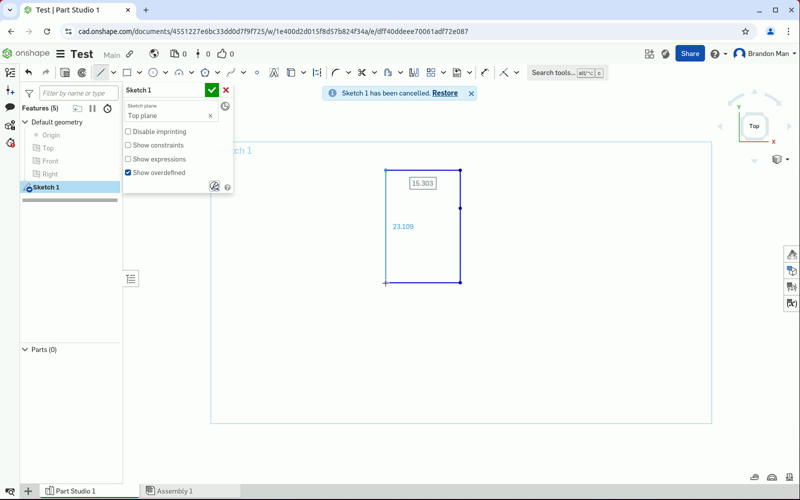
key_up(shift)
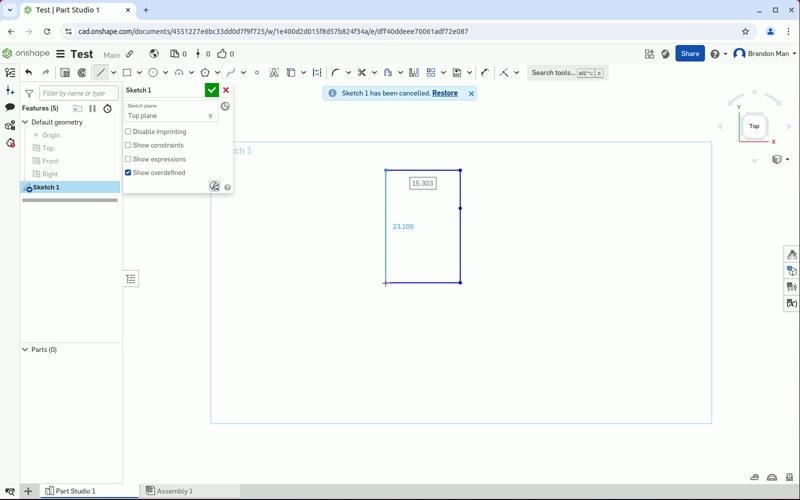
click(385, 282)
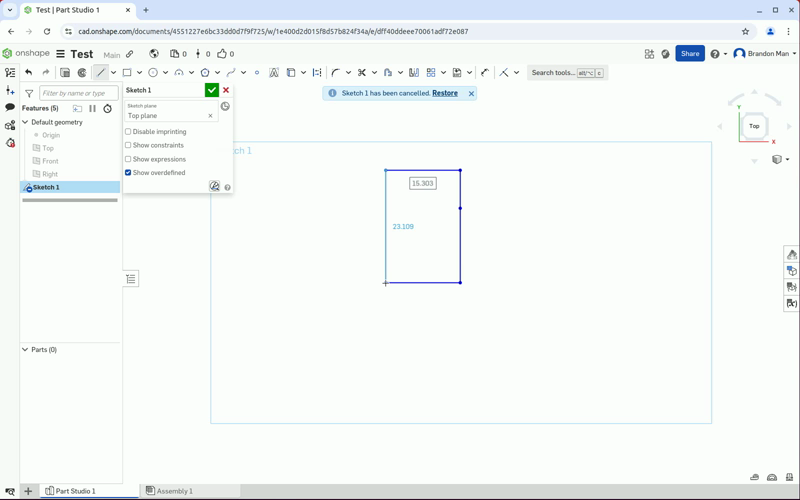
key(esc)
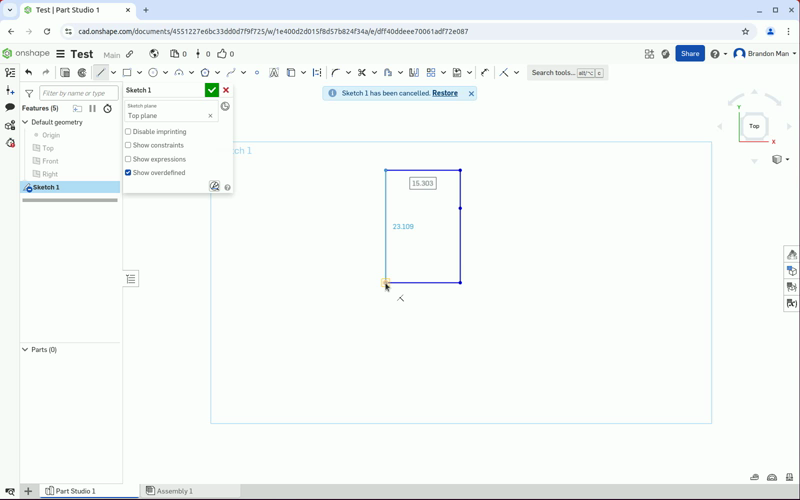
key(c)
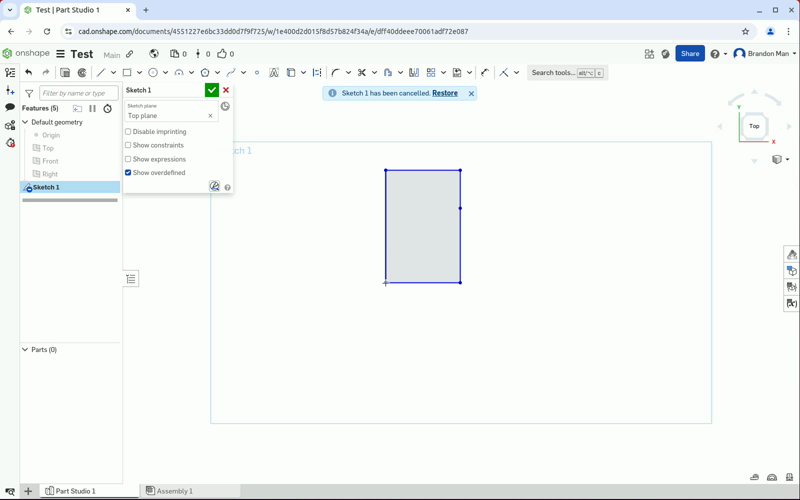
key_down(shift)
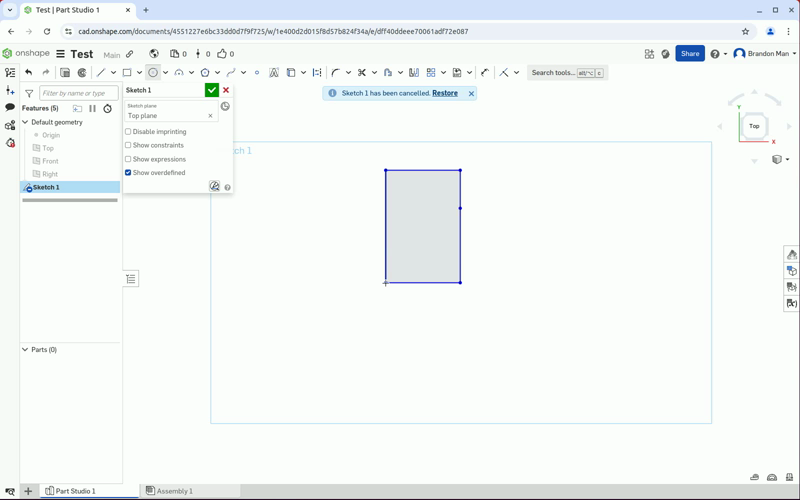
mouse_move(423, 226)
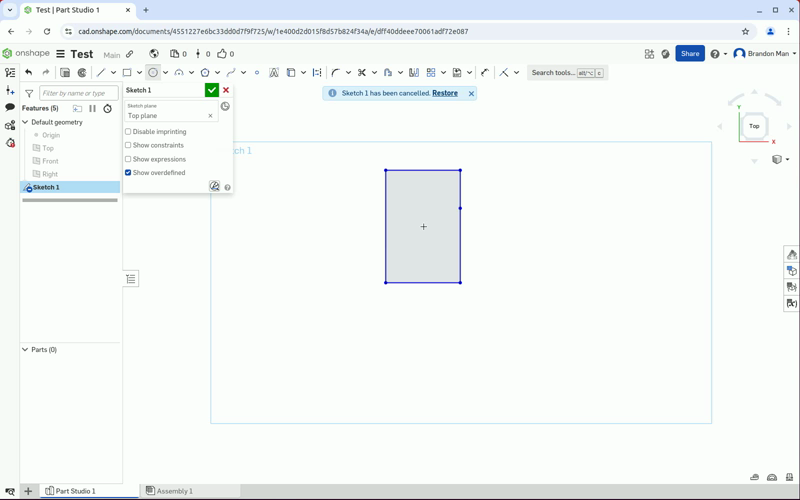
click(423, 226)
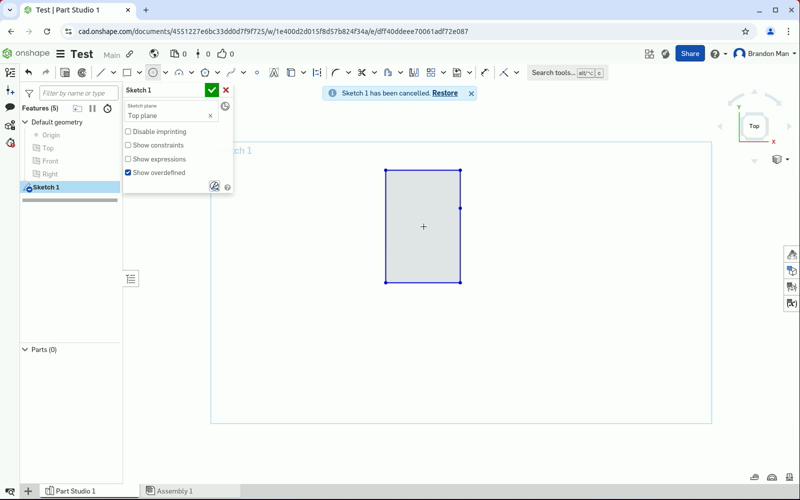
key_up(shift)
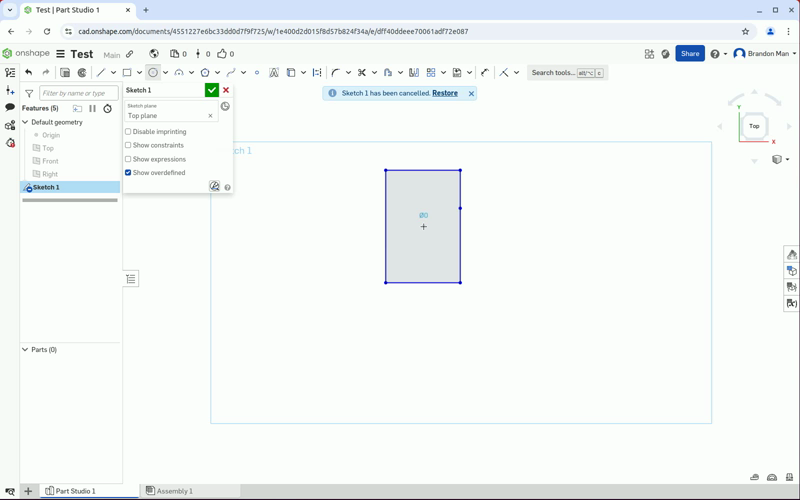
mouse_move(442, 226)
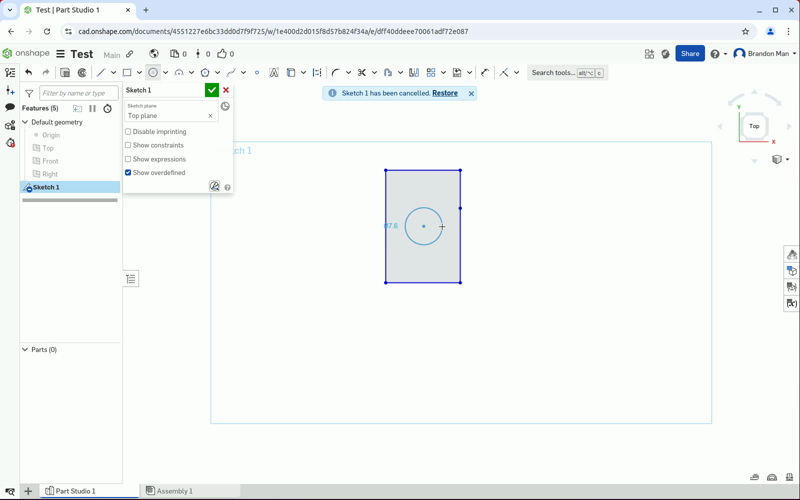
click(442, 226)
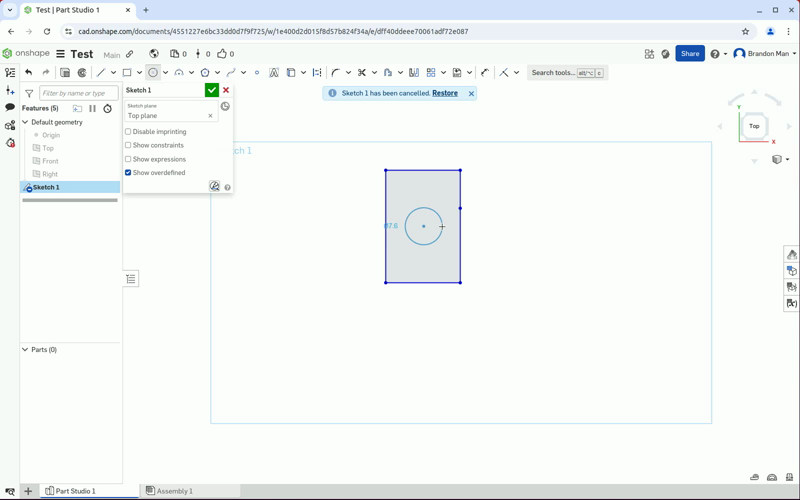
key(esc)
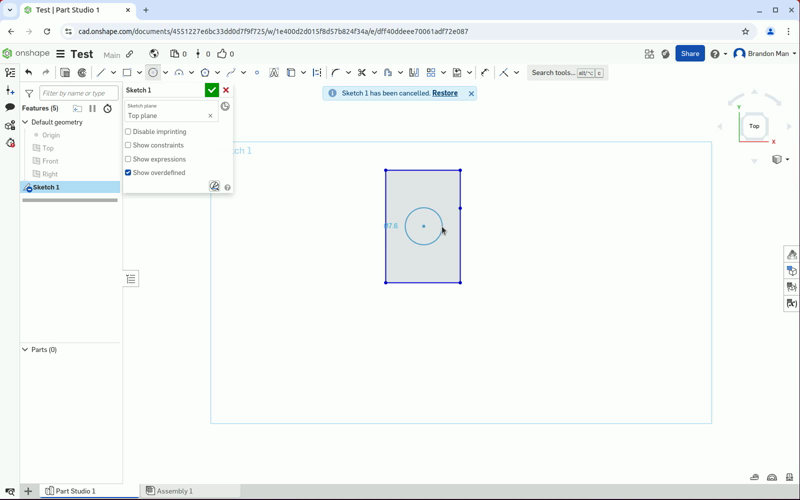
mouse_move(391, 241)
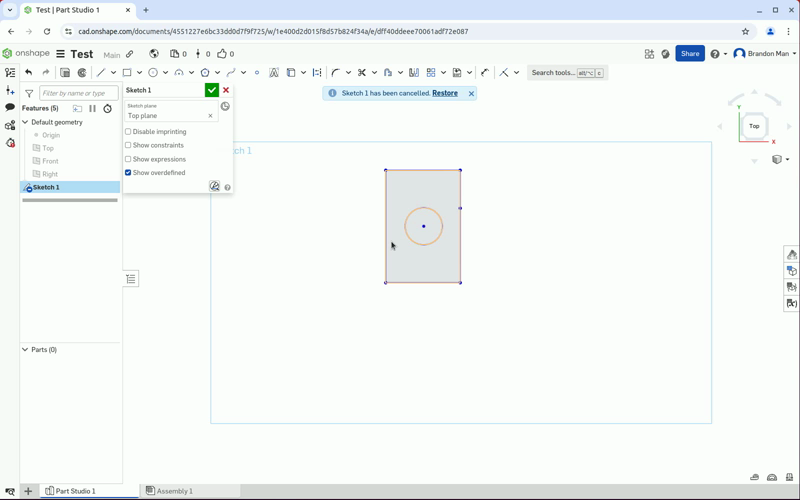
click(391, 241)
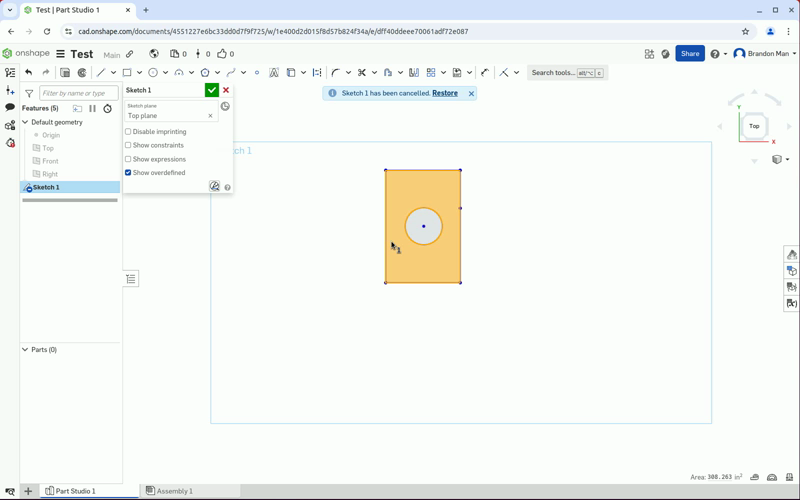
mouse_move(73, 352)
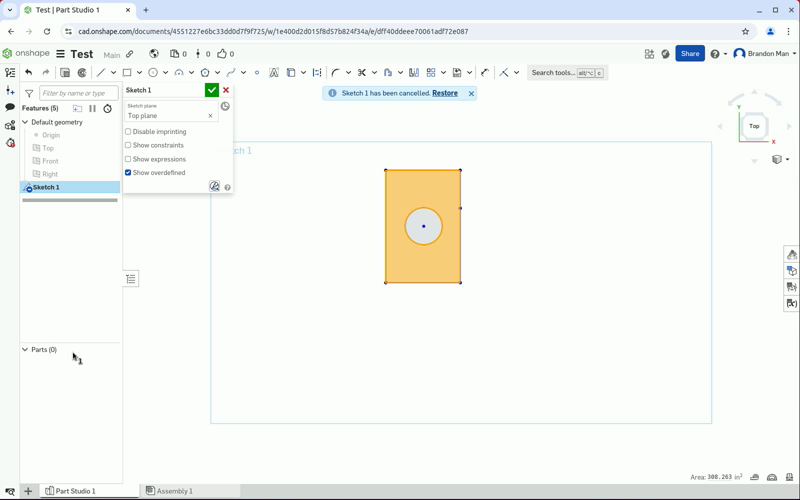
key(shift+y)
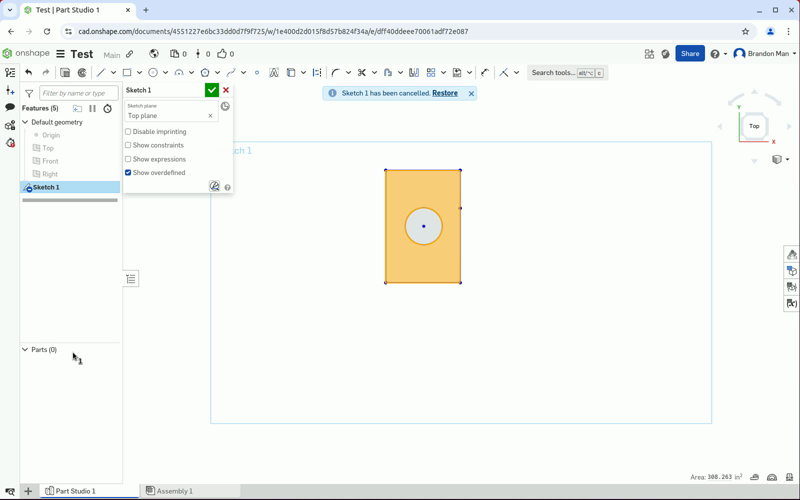
key(shift+e)
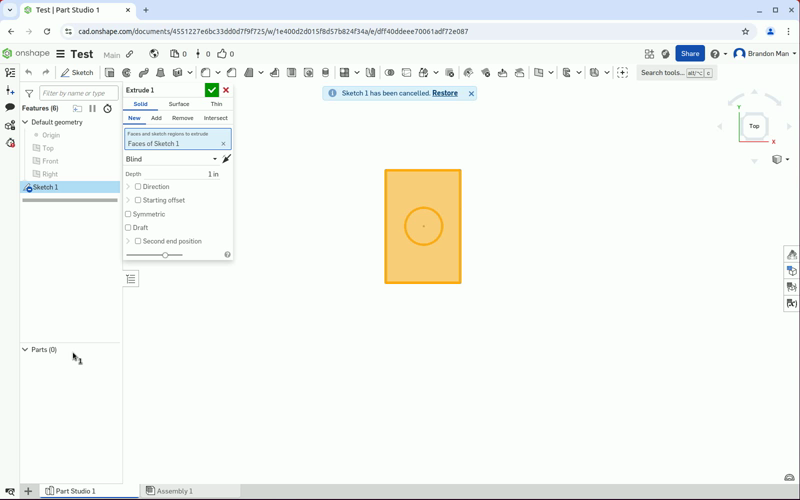
mouse_move(143, 106)
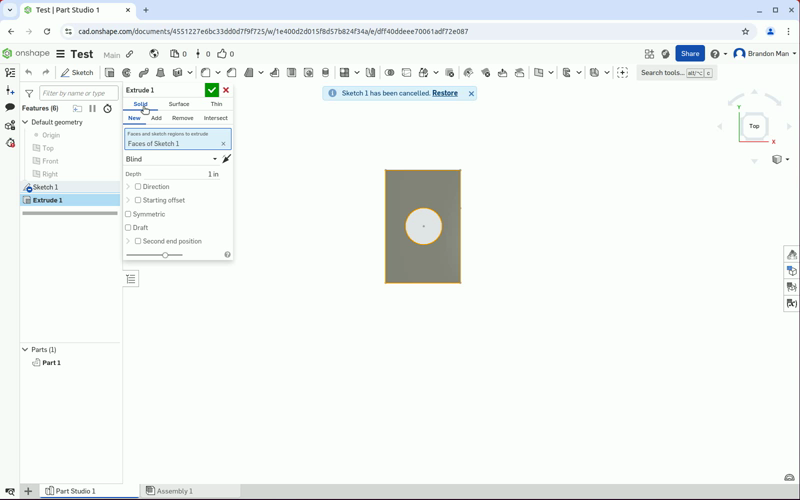
click(143, 106)
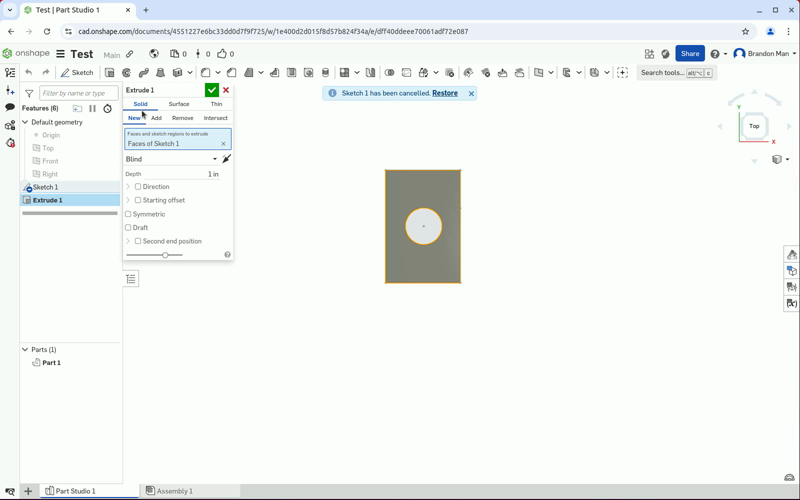
mouse_move(137, 120)
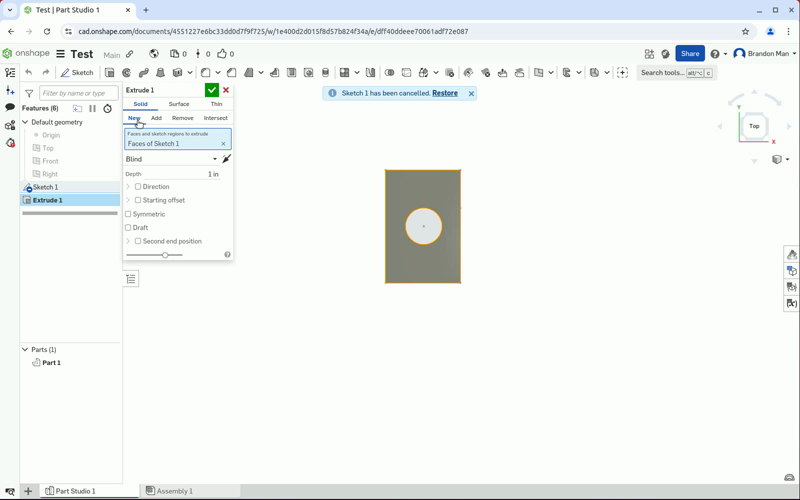
click(137, 120)
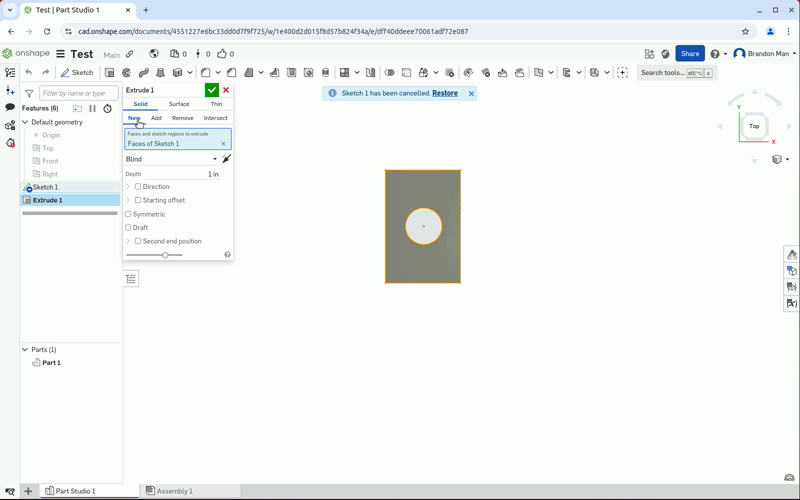
key(tab, 4)
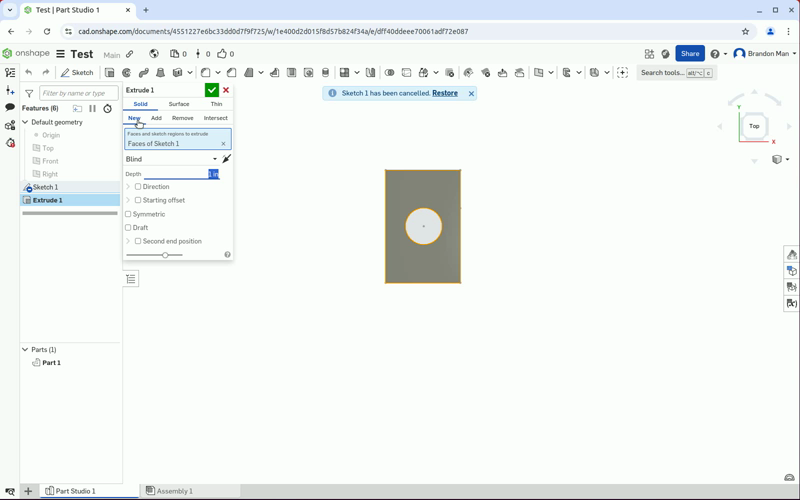
text(-7.703)
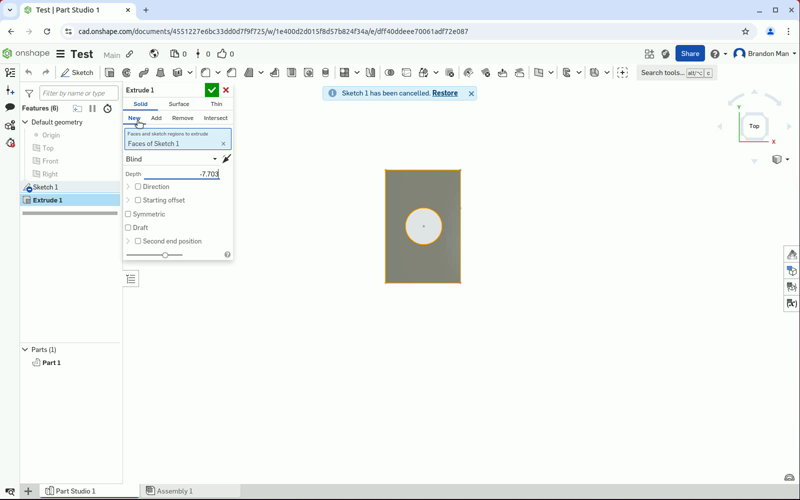
key(enter)
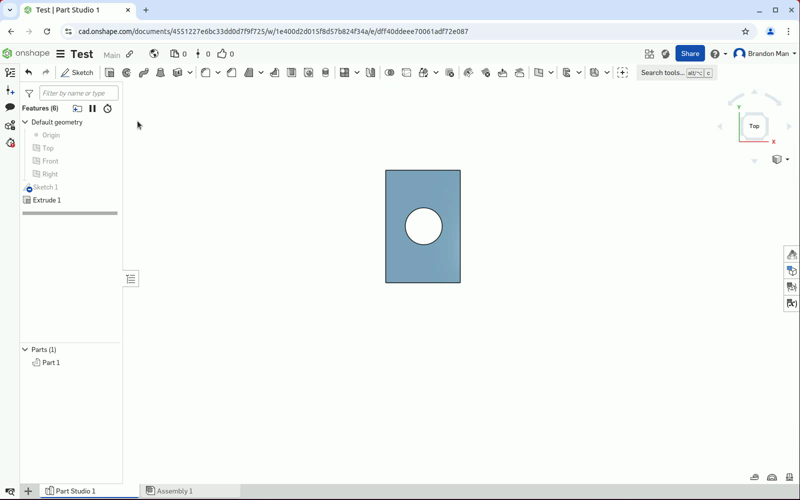
key(shift+h)
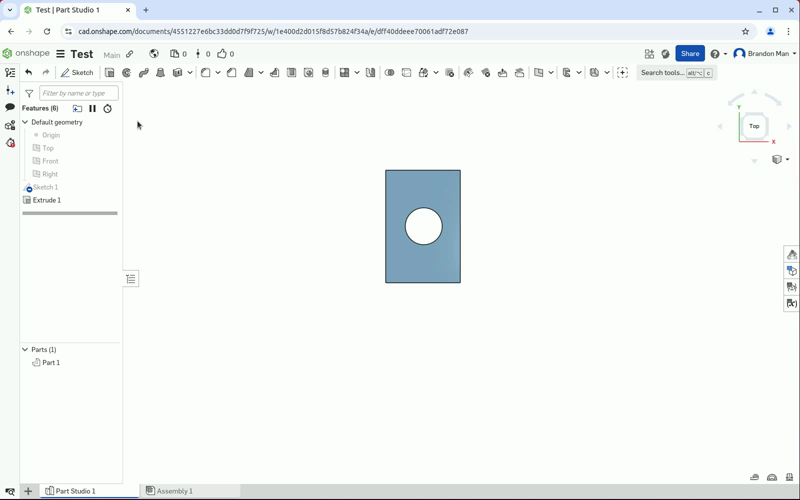
key(shift+h)
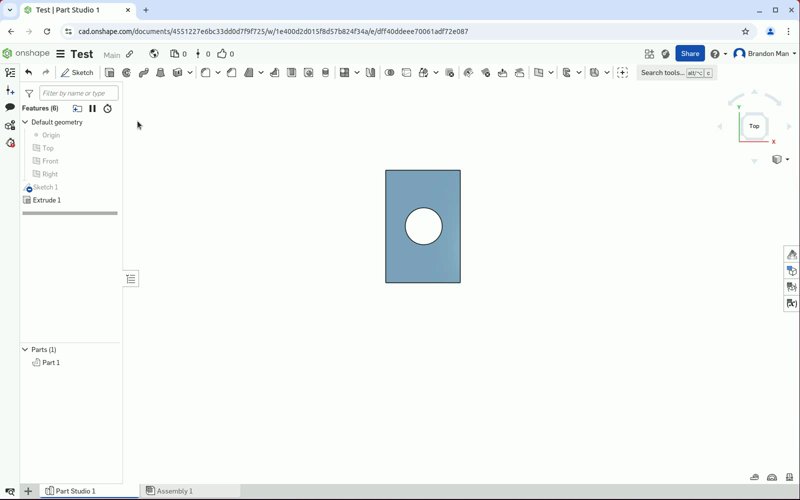
mouse_move(73, 189)
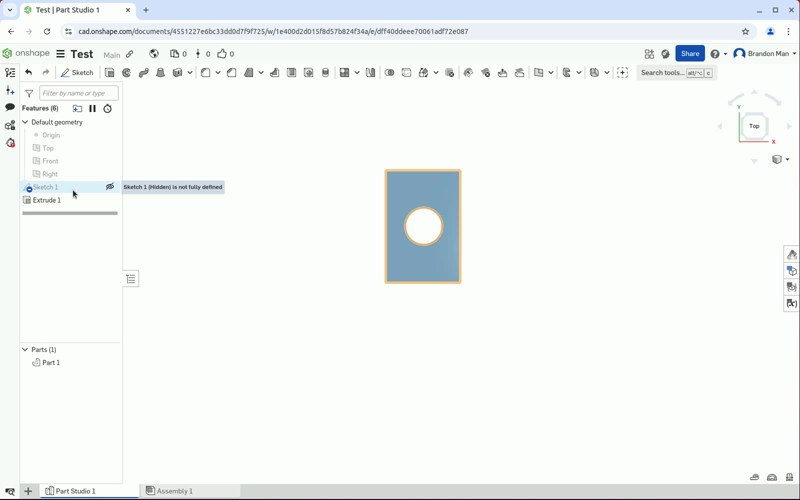
click(73, 189)
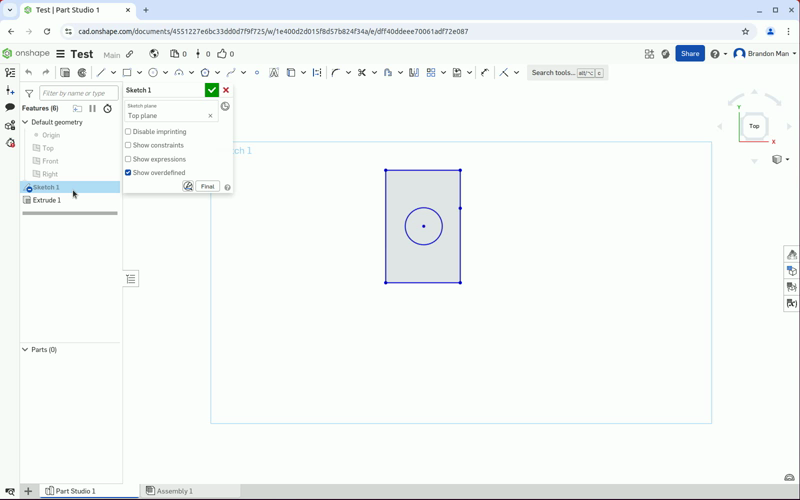
mouse_move(229, 92)
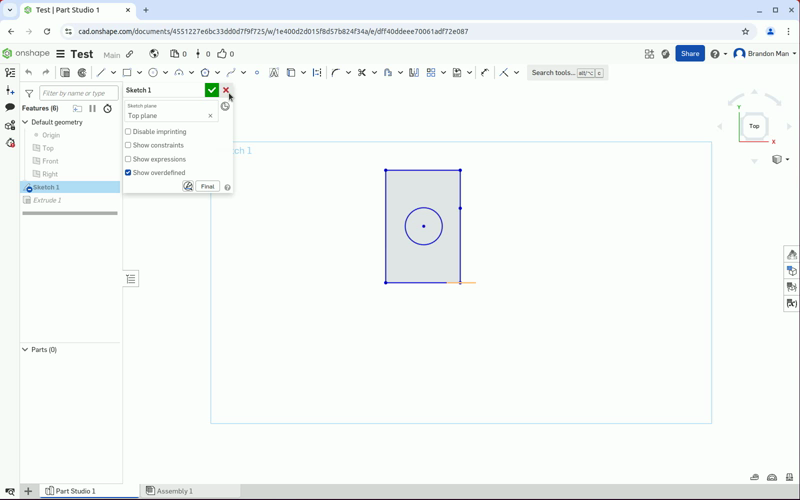
click(229, 92)
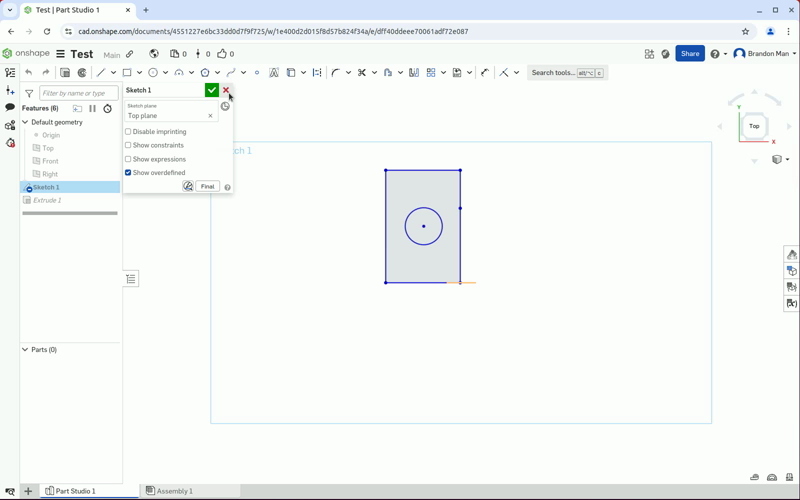
key(shift+s)
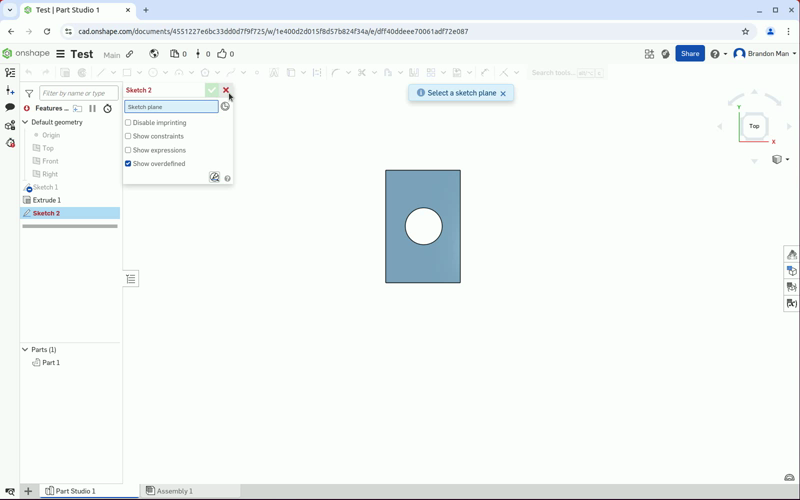
mouse_move(73, 150)
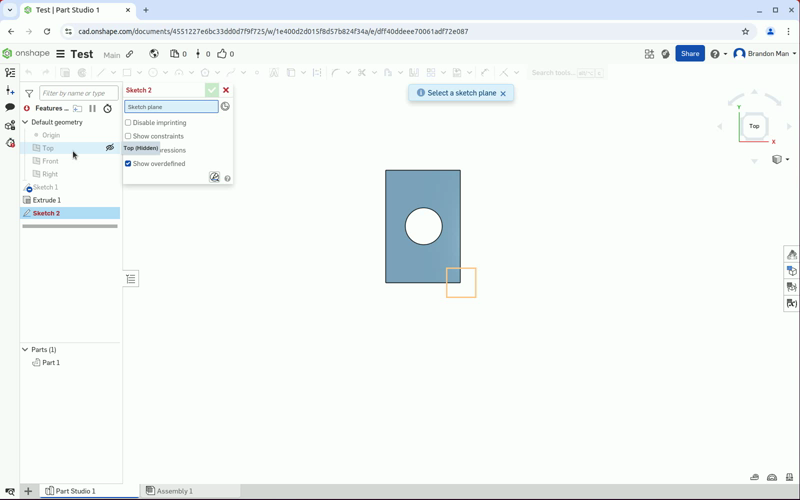
click(73, 150)
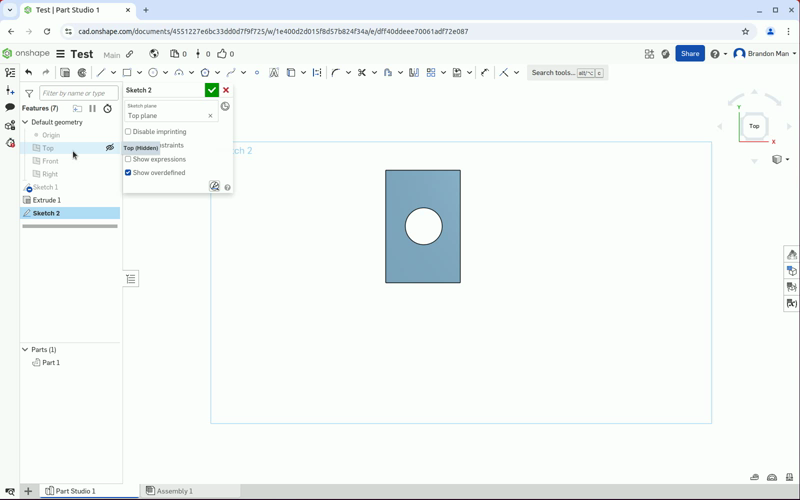
mouse_move(73, 352)
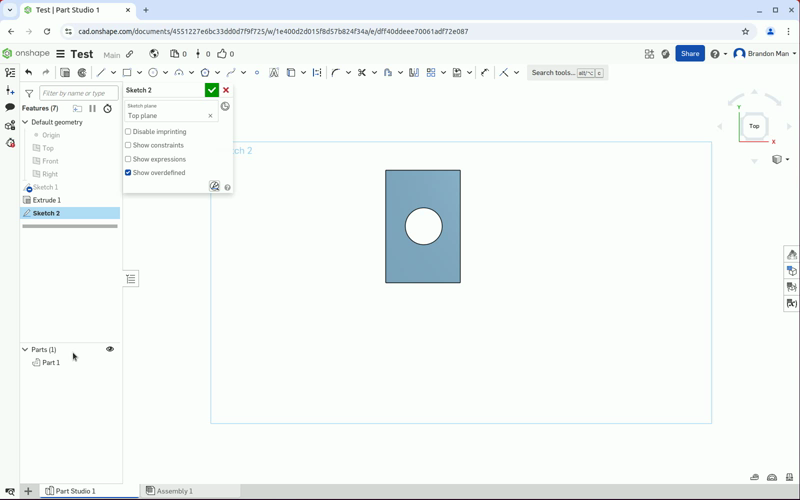
key(y)
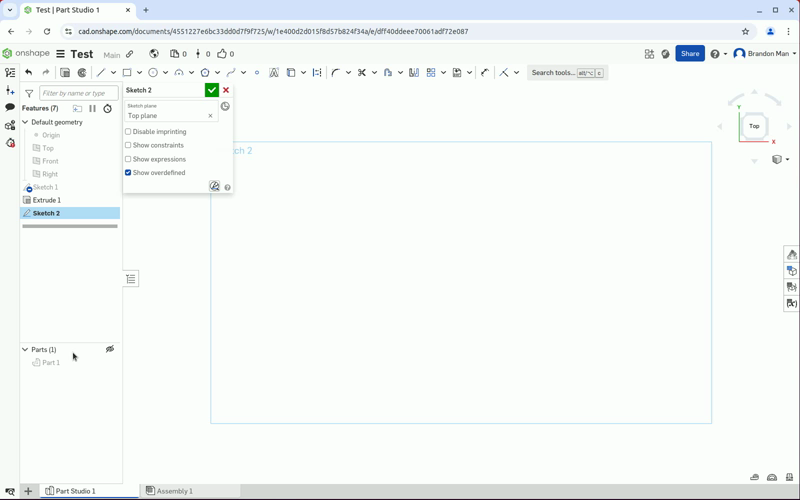
key(l)
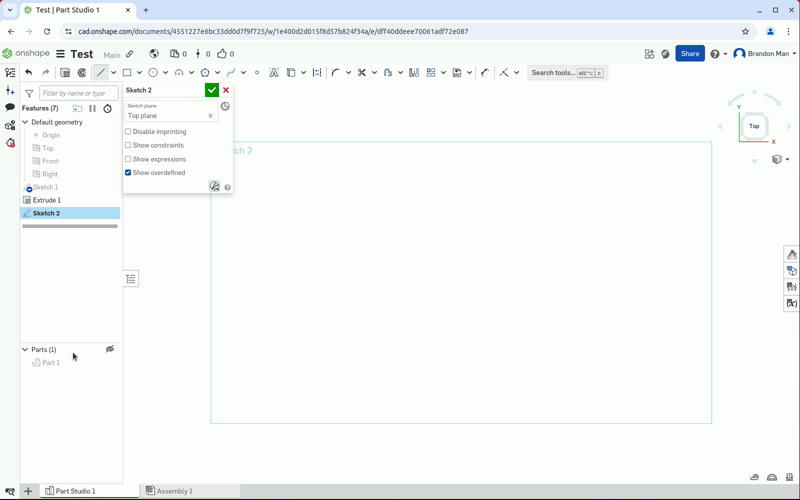
key_down(shift)
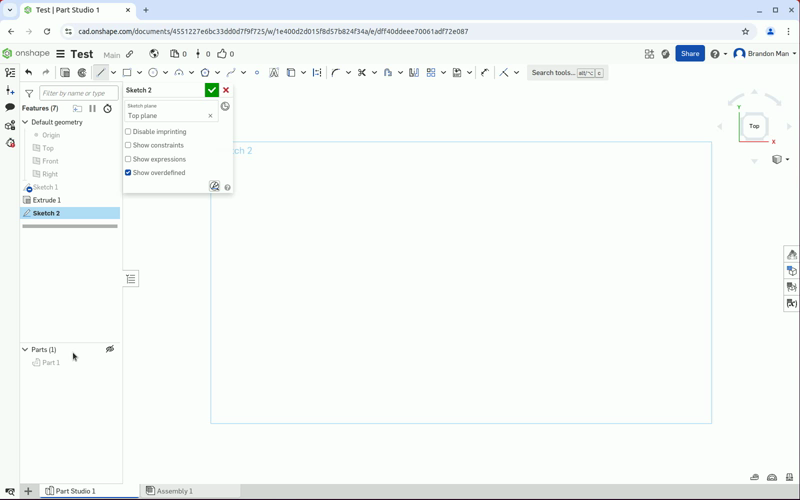
mouse_move(460, 207)
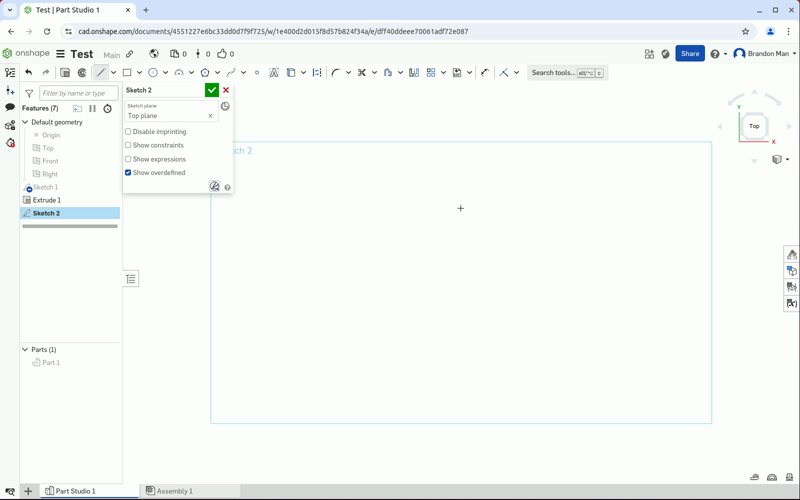
click(460, 207)
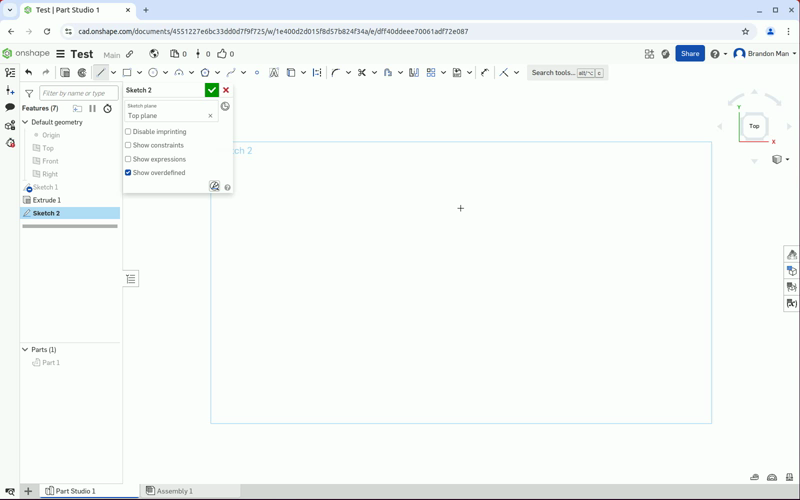
key_up(shift)
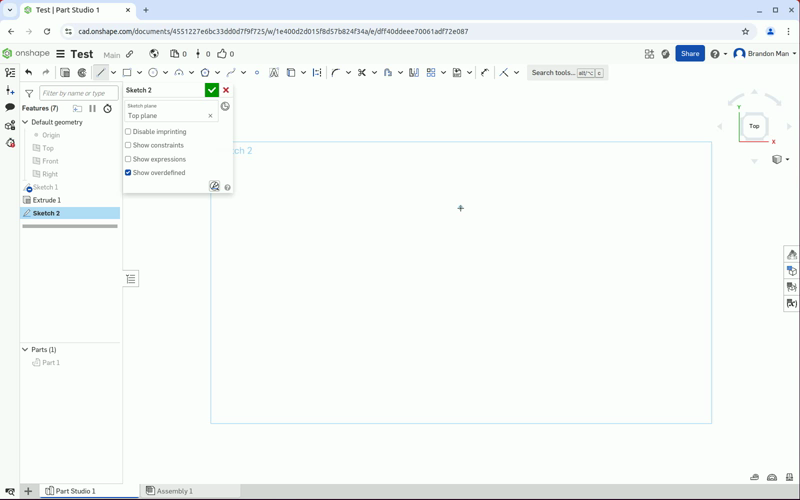
key_down(shift)
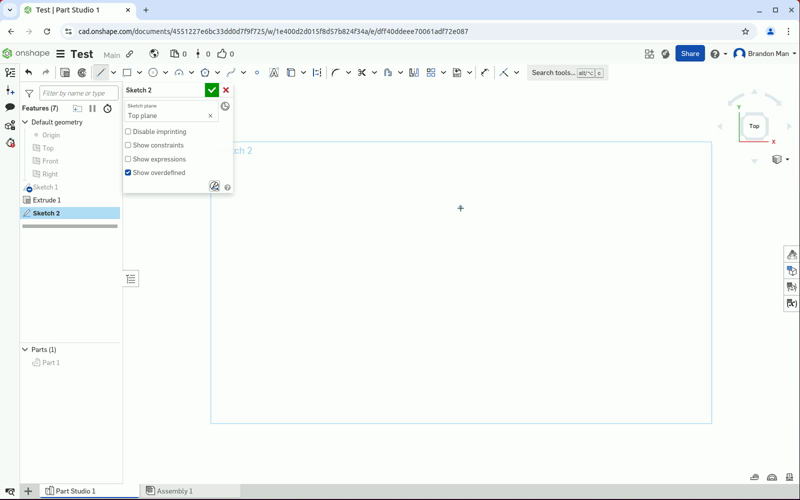
mouse_move(573, 207)
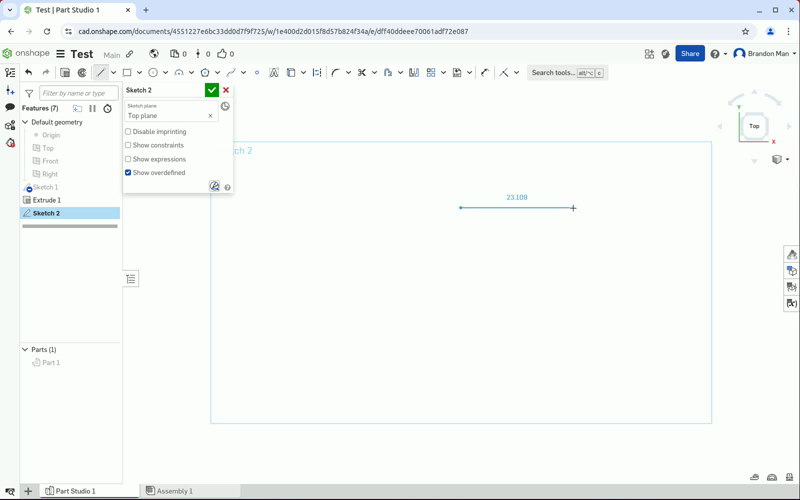
click(573, 207)
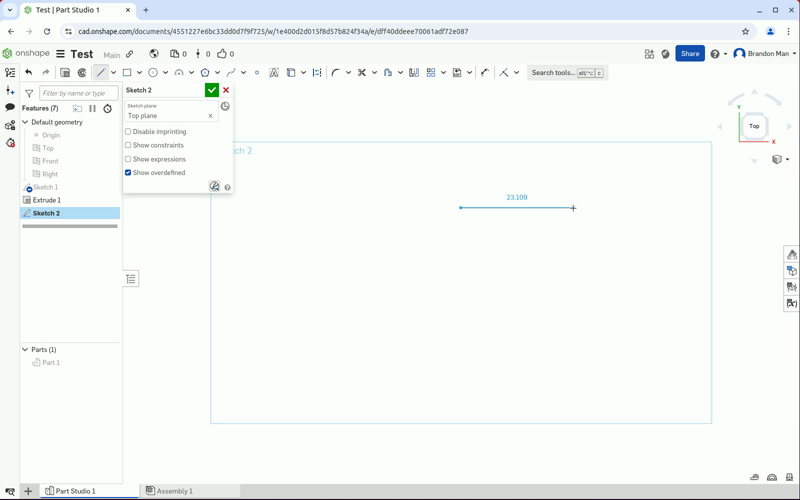
key_up(shift)
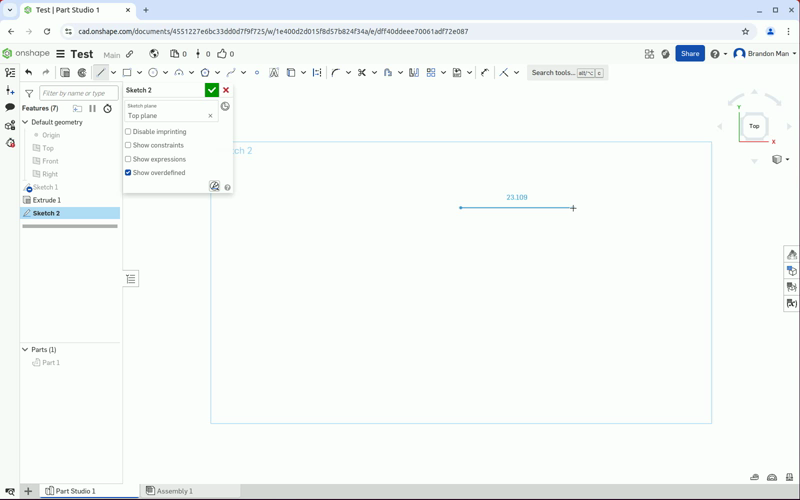
key_down(shift)
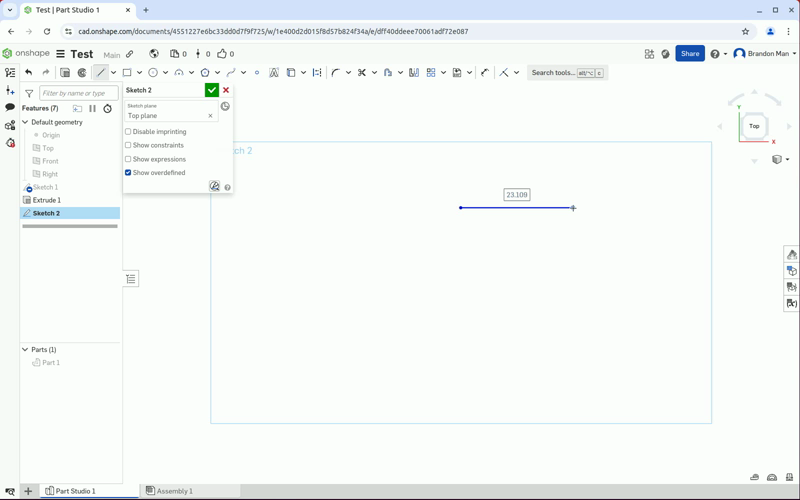
mouse_move(589, 207)
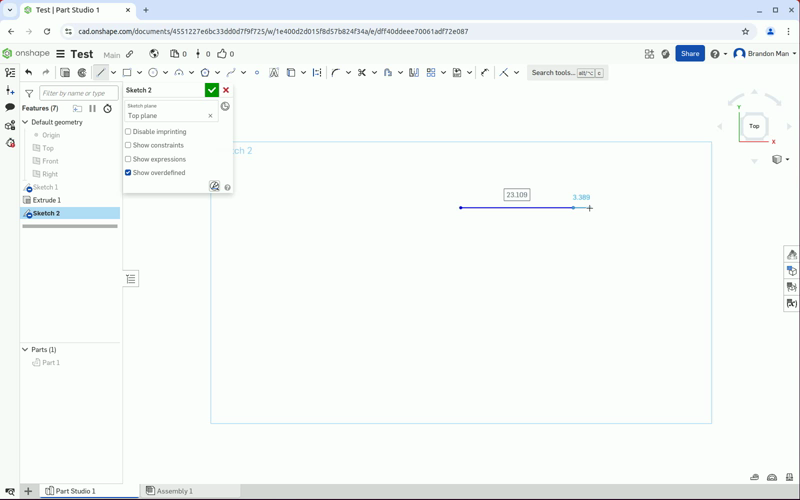
mouse_move(573, 170)
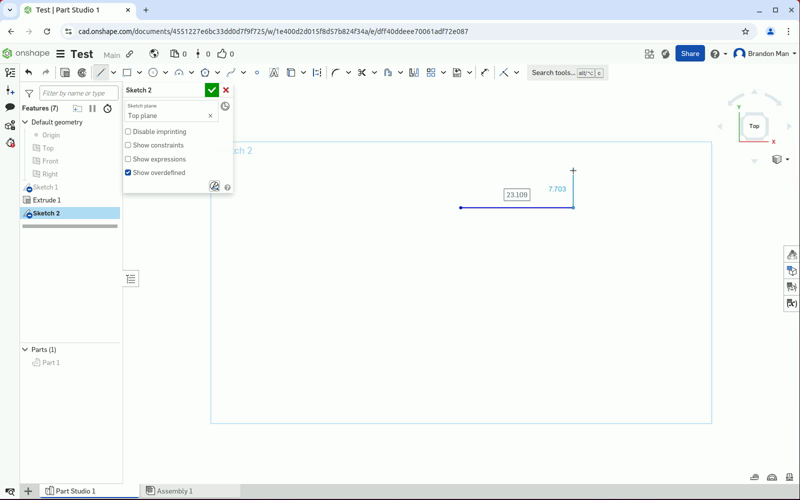
click(573, 170)
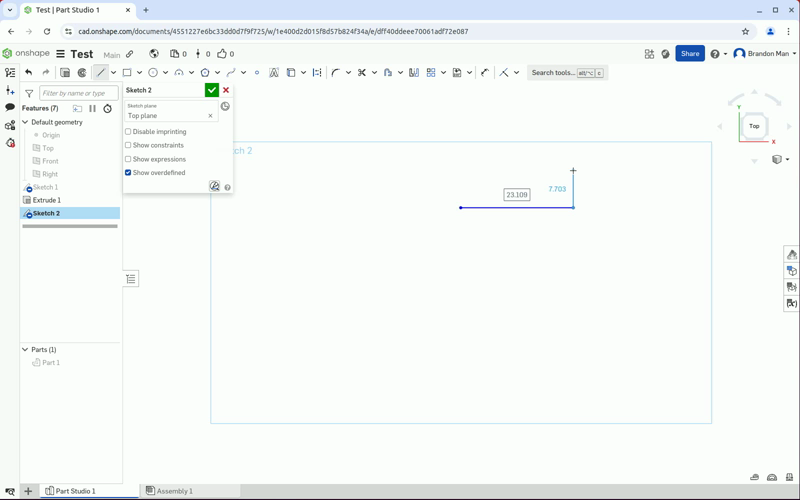
key_up(shift)
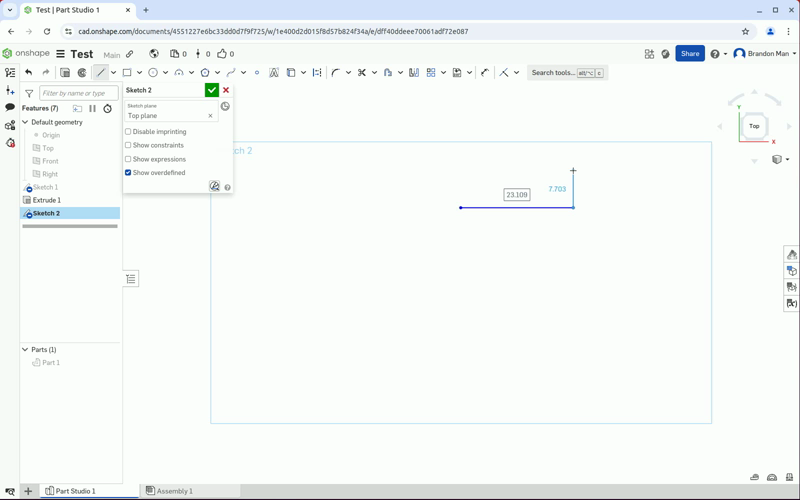
key_down(shift)
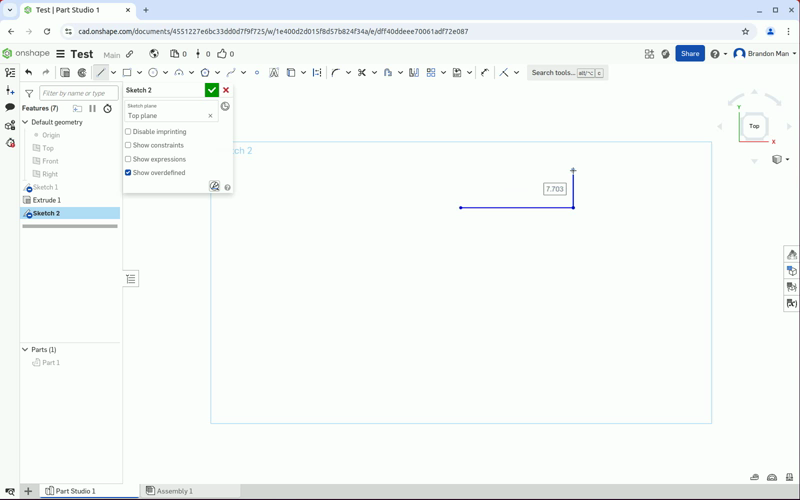
mouse_move(460, 170)
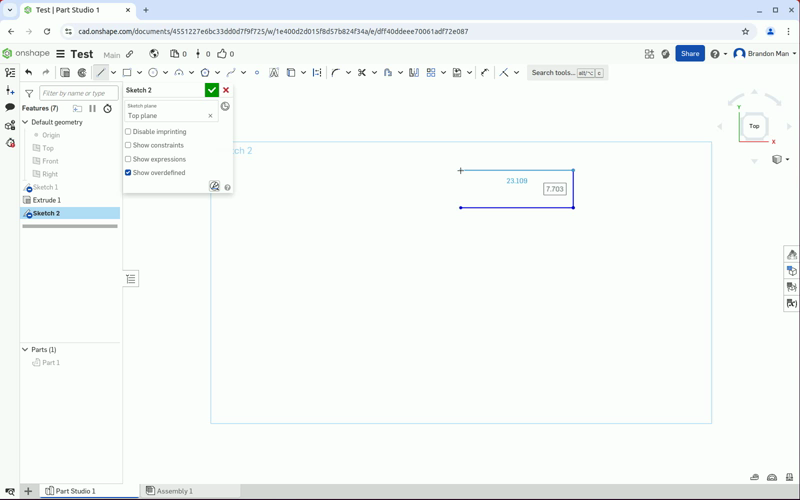
click(460, 170)
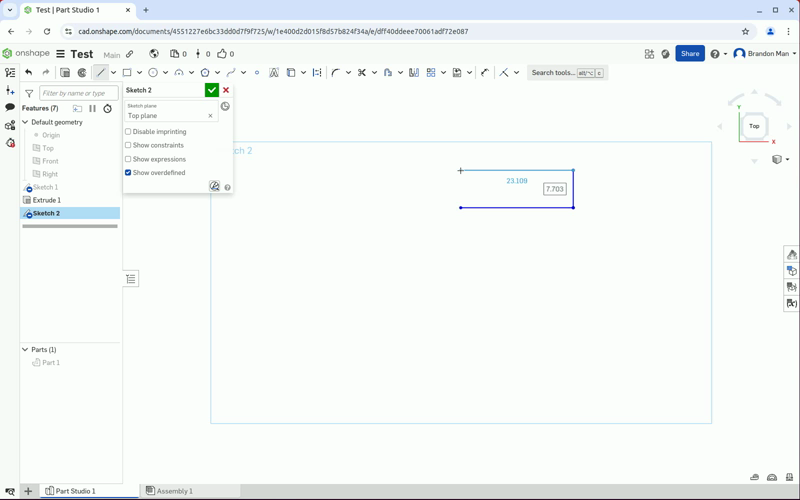
key_up(shift)
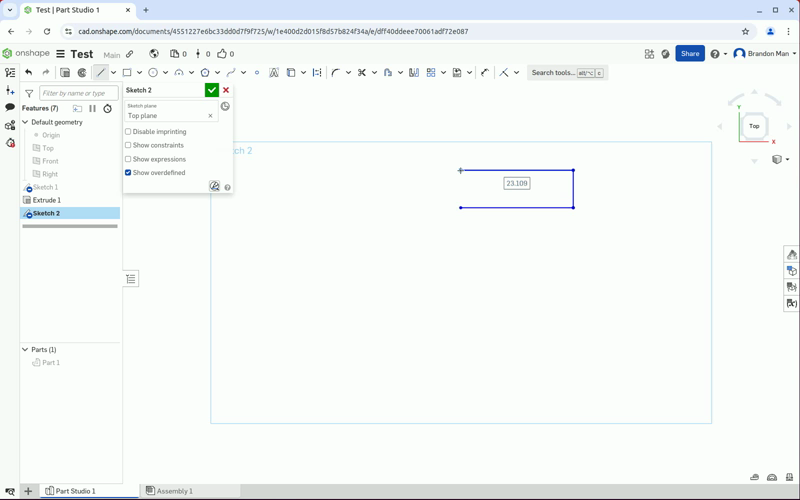
mouse_move(490, 170)
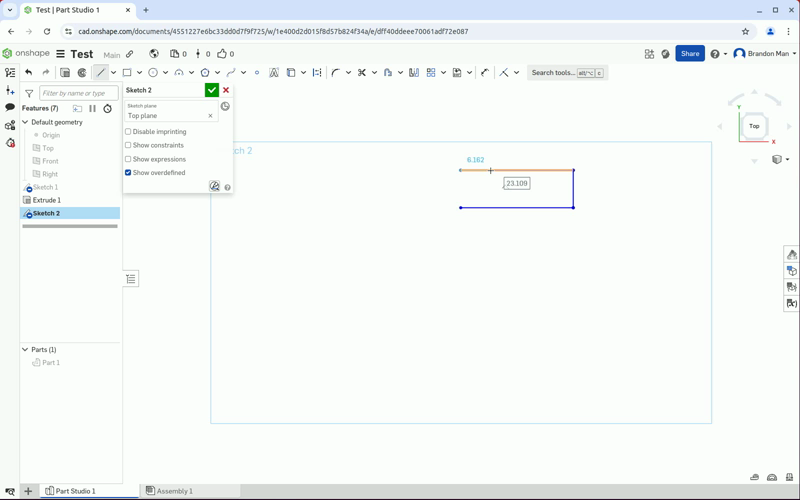
key_down(shift)
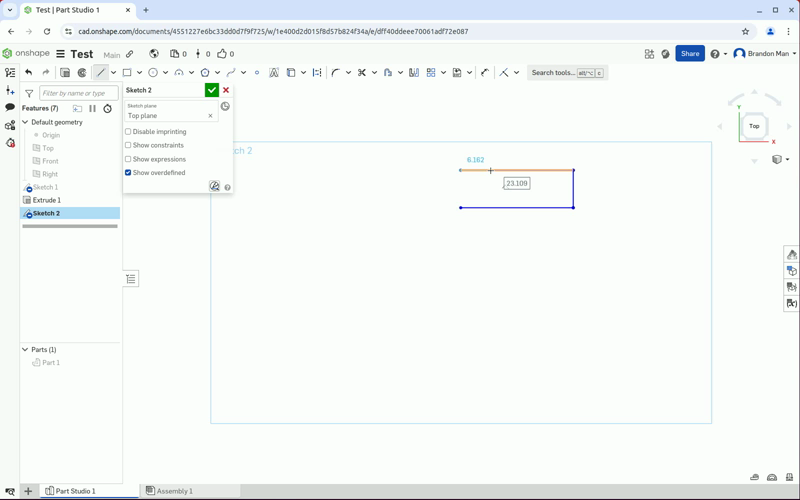
mouse_move(460, 207)
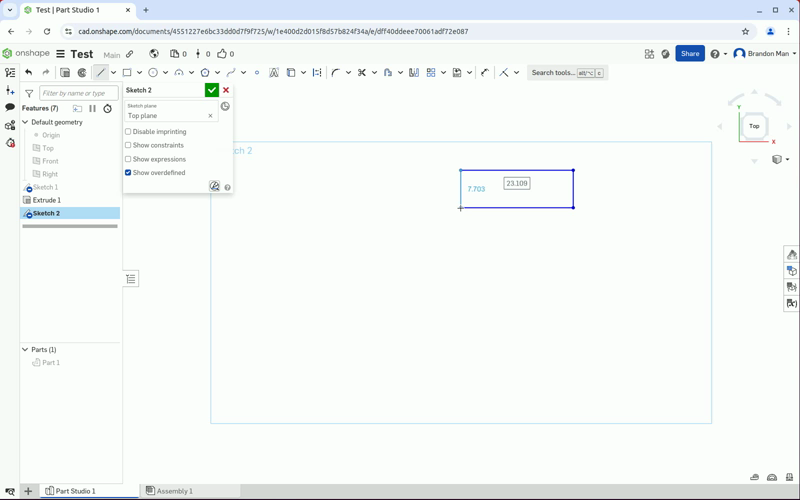
key_up(shift)
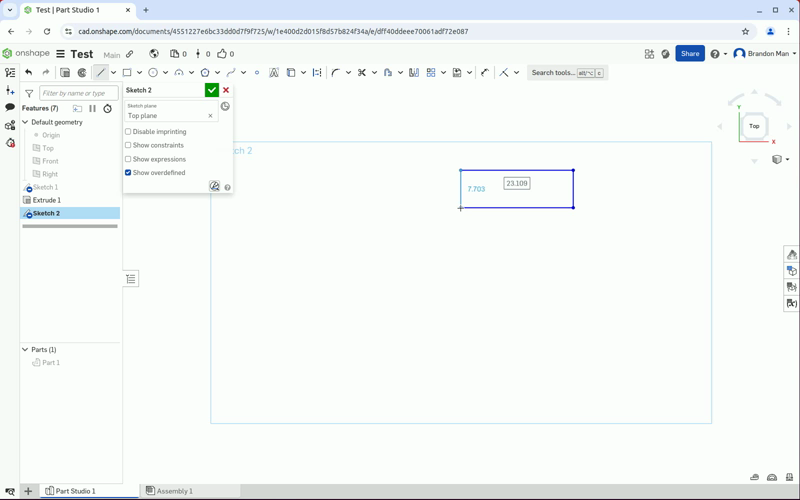
click(460, 207)
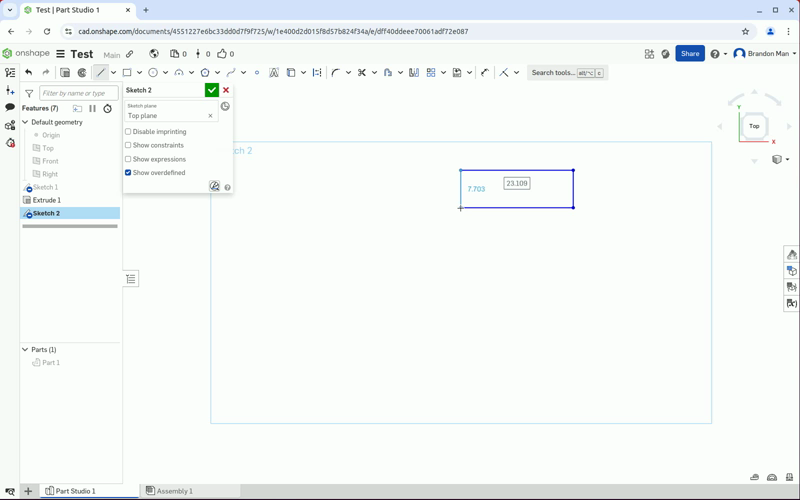
key(esc)
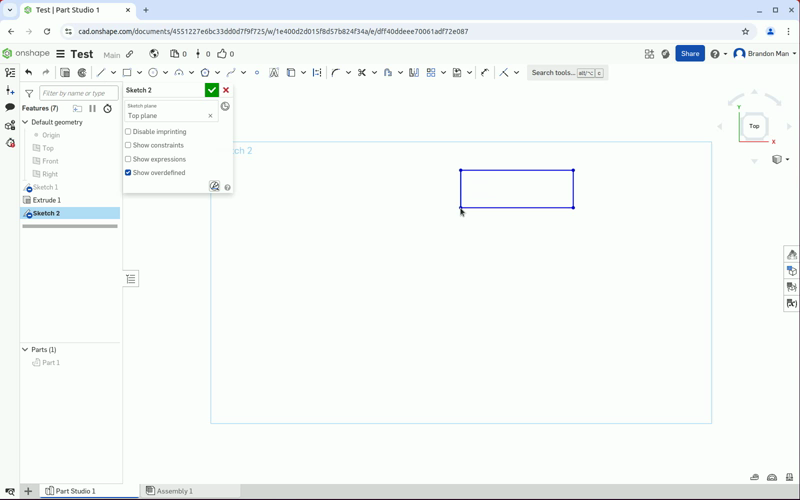
mouse_move(527, 191)
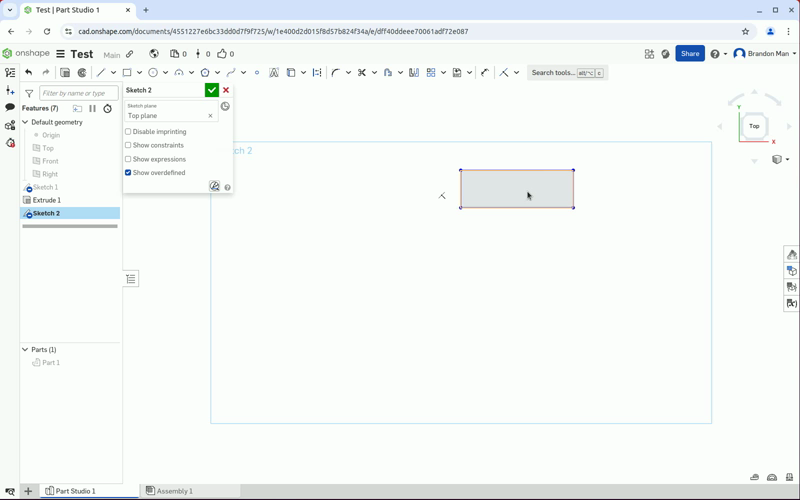
click(527, 191)
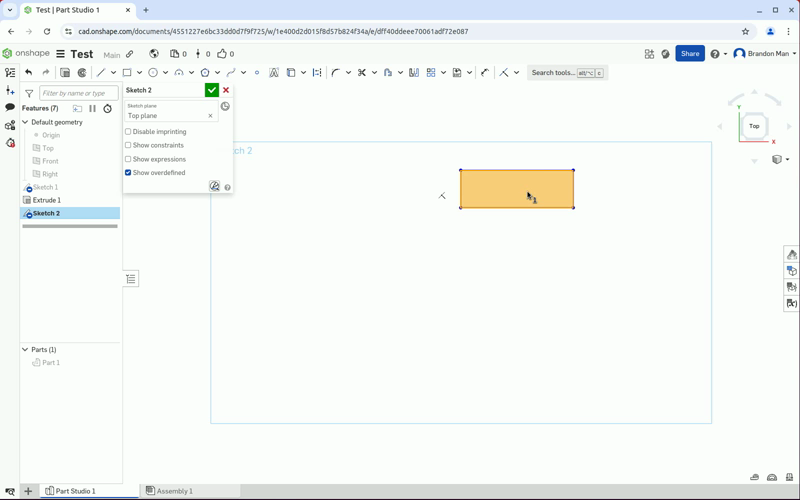
mouse_move(73, 352)
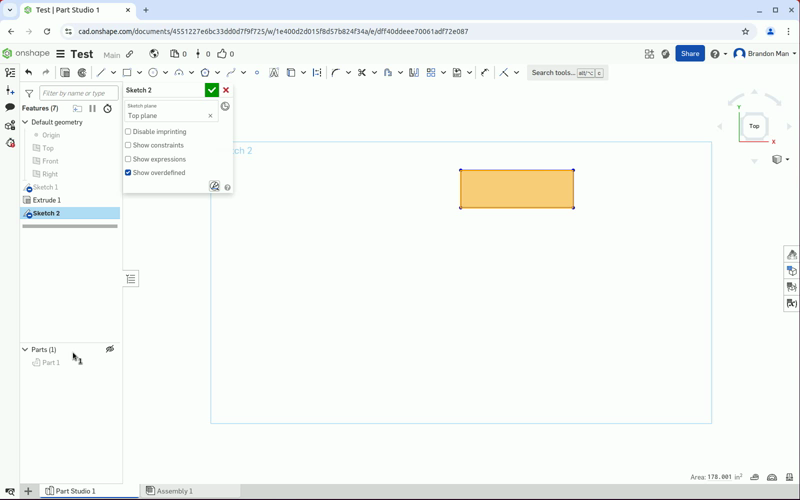
key(shift+y)
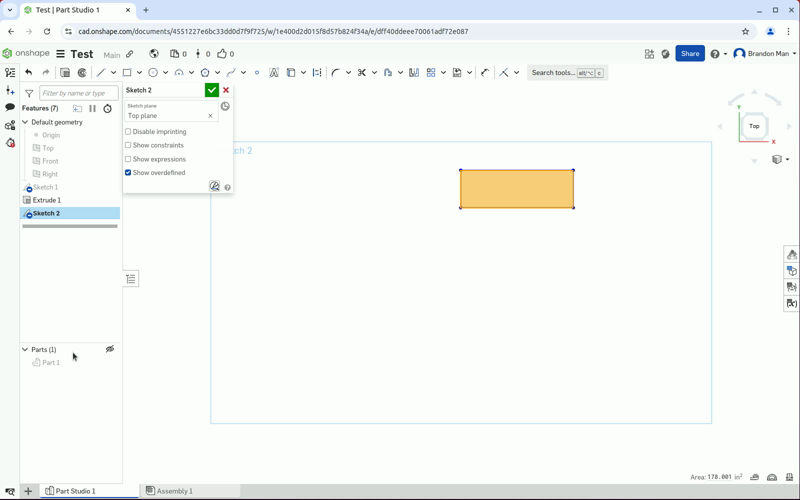
key(shift+e)
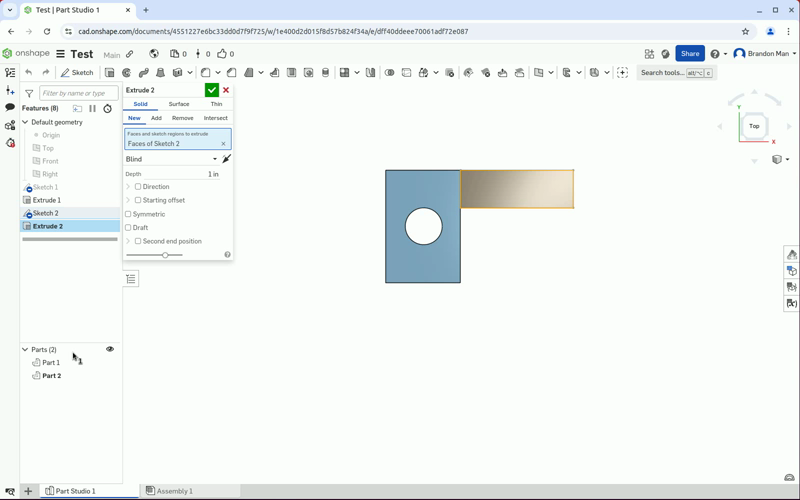
mouse_move(143, 106)
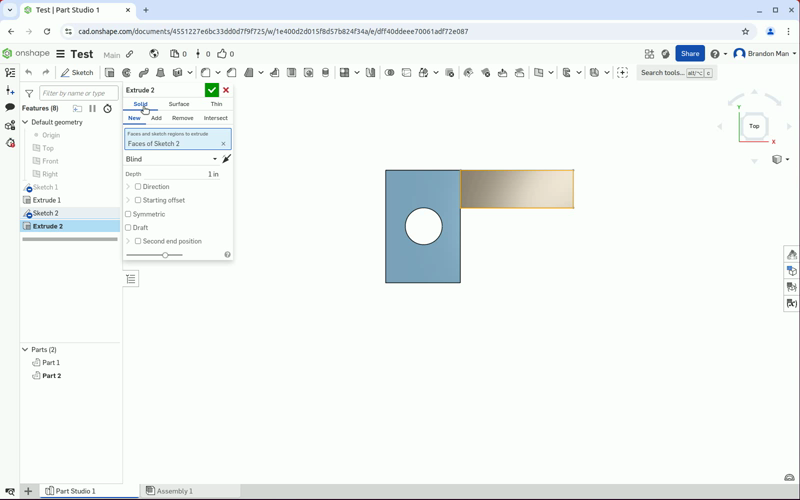
click(143, 106)
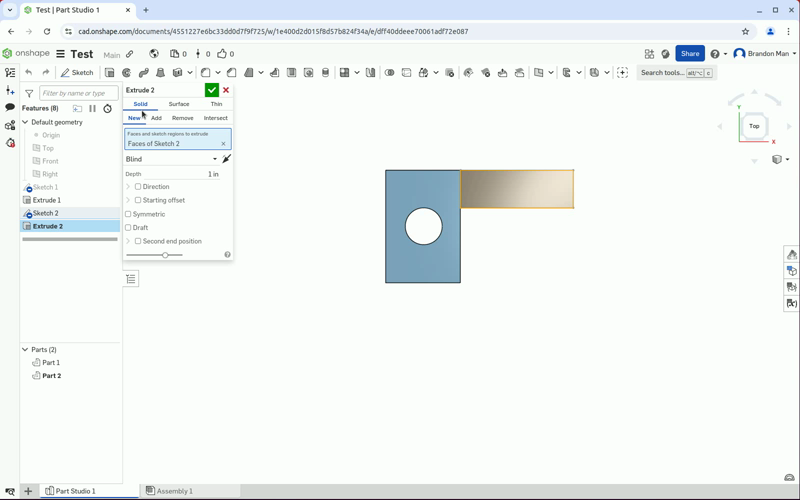
mouse_move(137, 120)
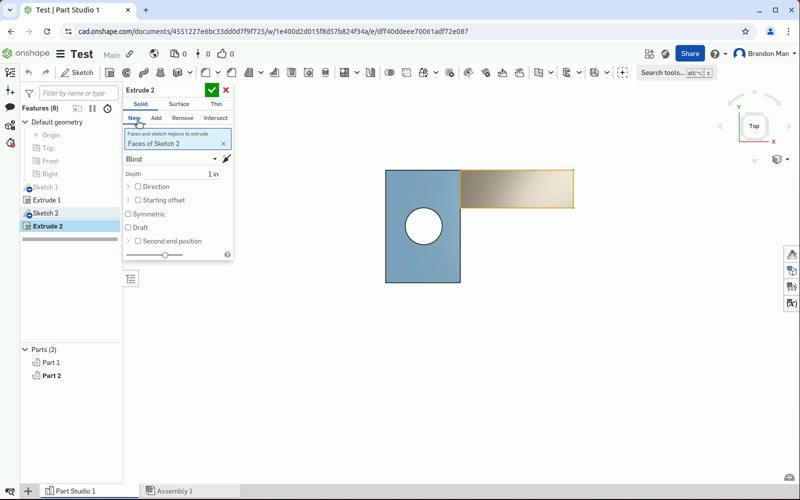
click(137, 120)
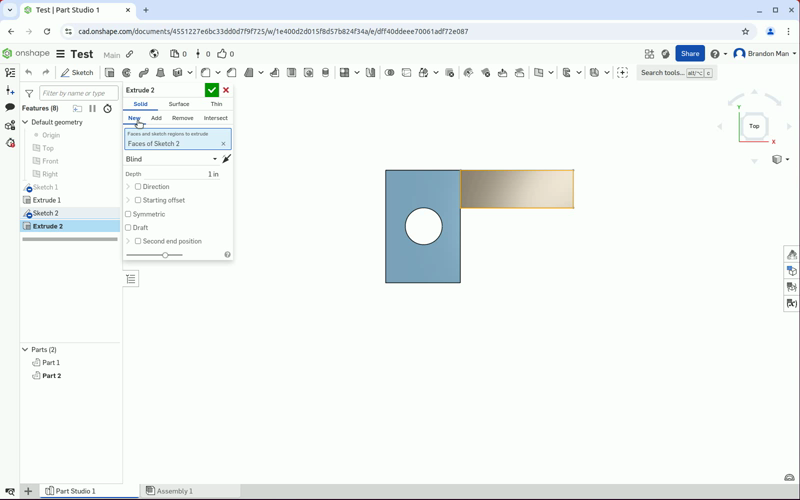
key(tab, 4)
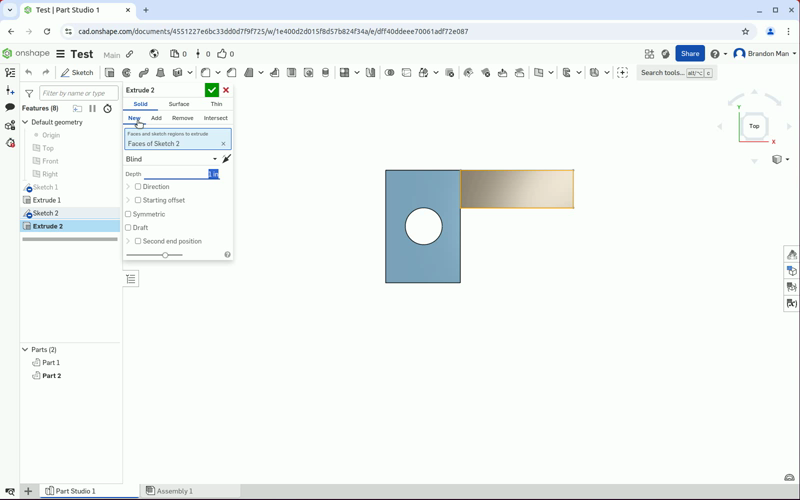
text(-7.703)
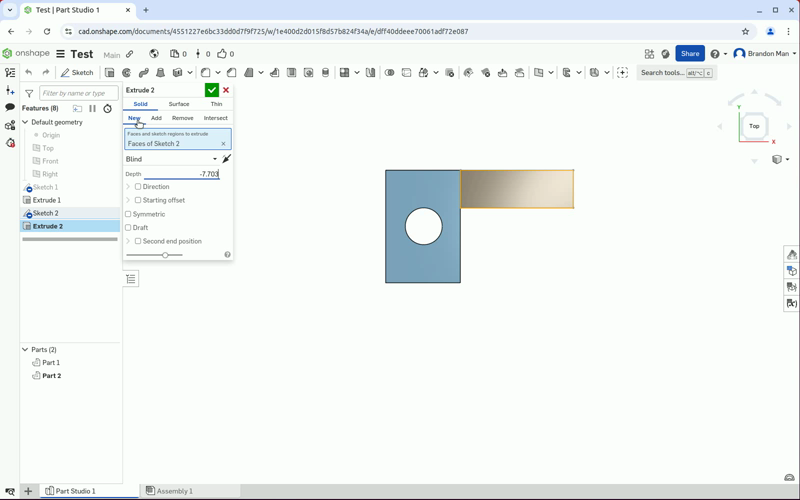
key(enter)
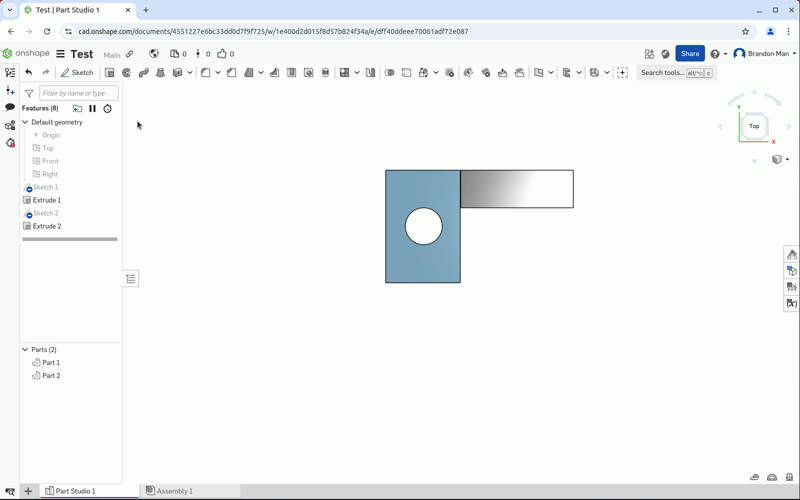
key(shift+h)
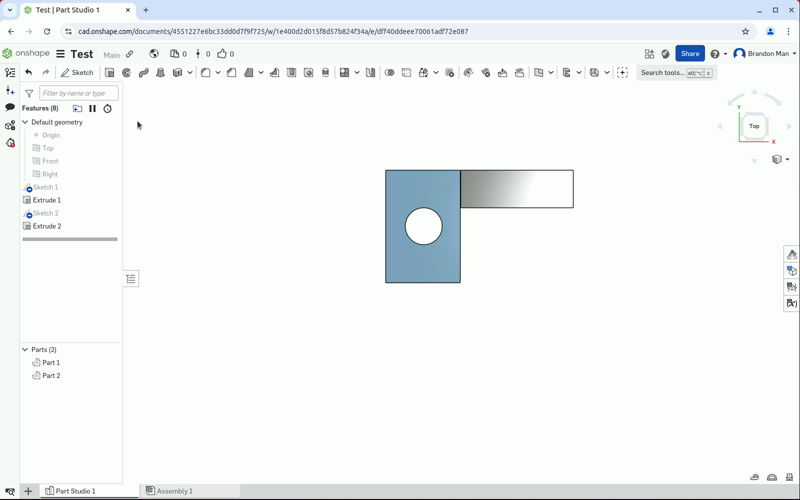
key(shift+h)
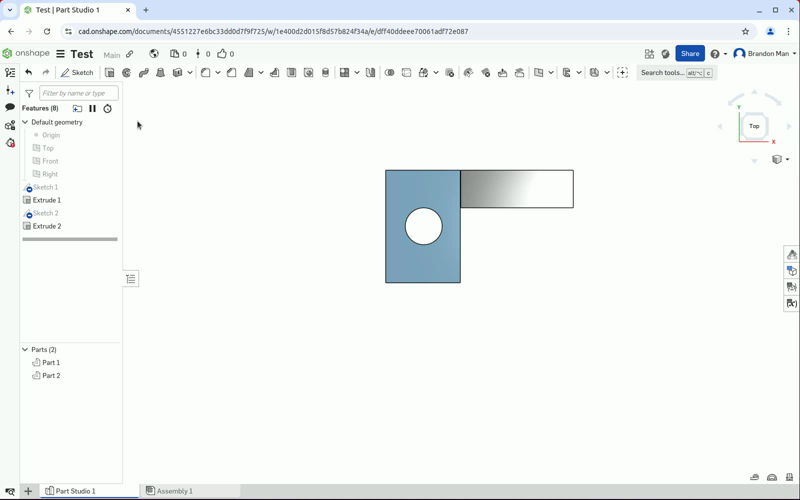
mouse_move(73, 189)
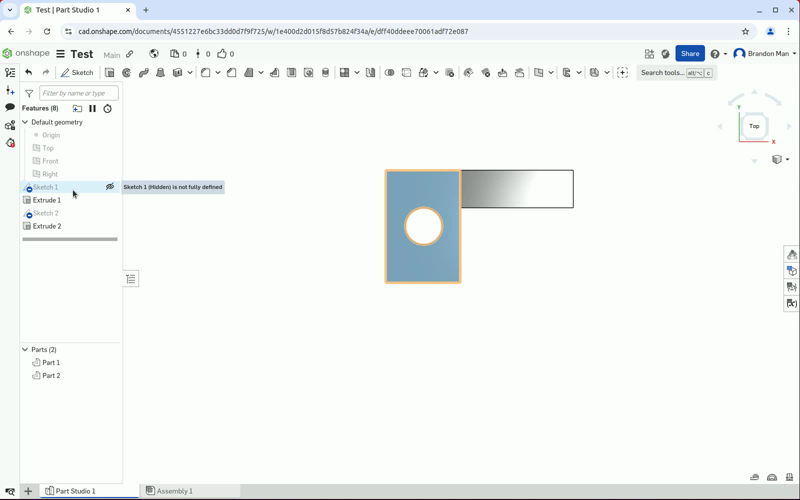
click(73, 189)
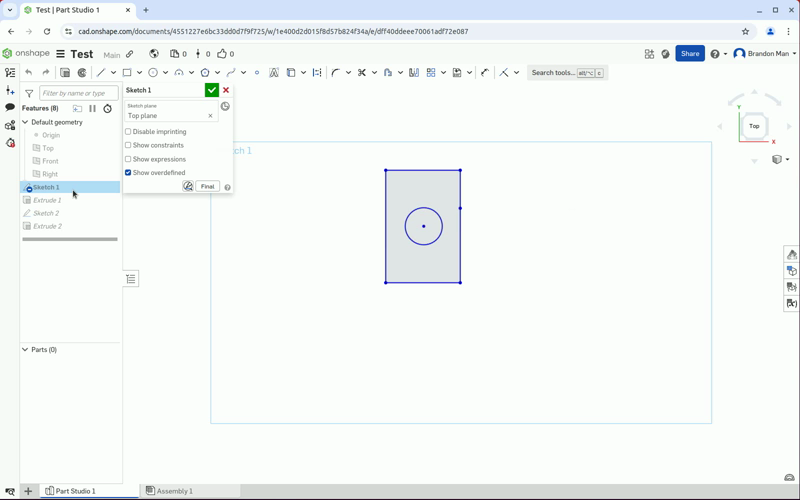
mouse_move(229, 92)
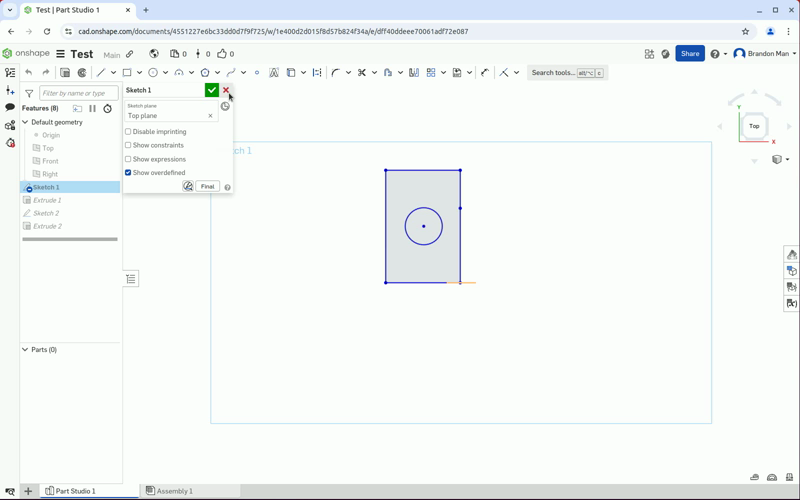
click(229, 92)
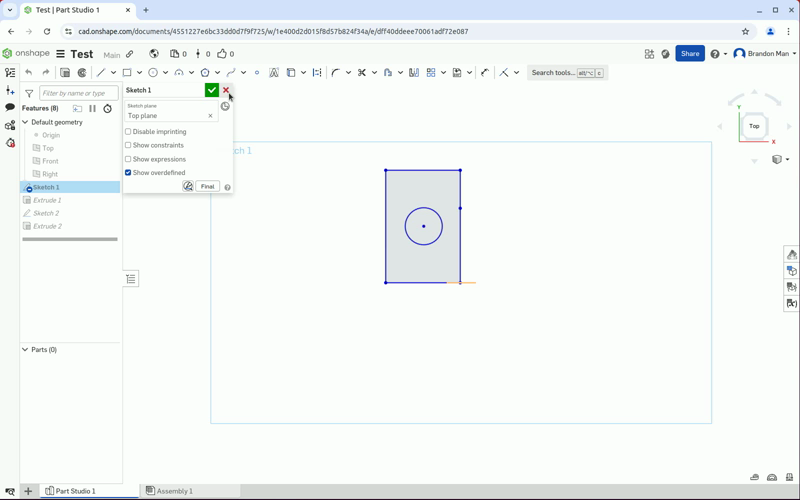
key(shift+s)
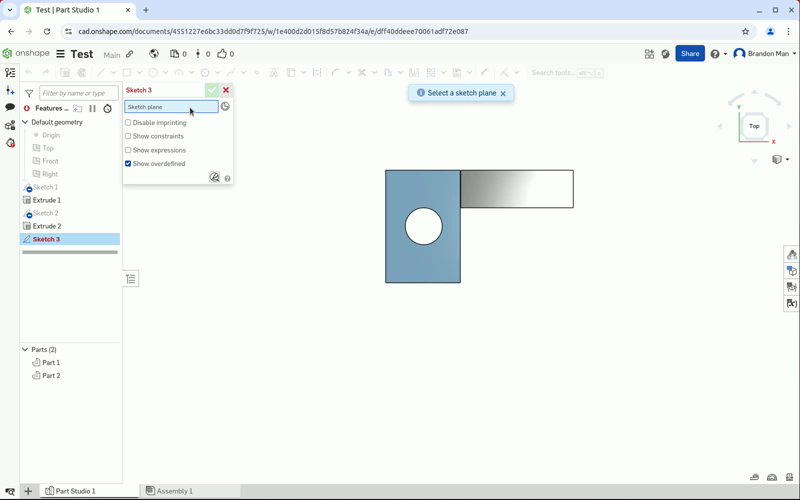
mouse_move(73, 150)
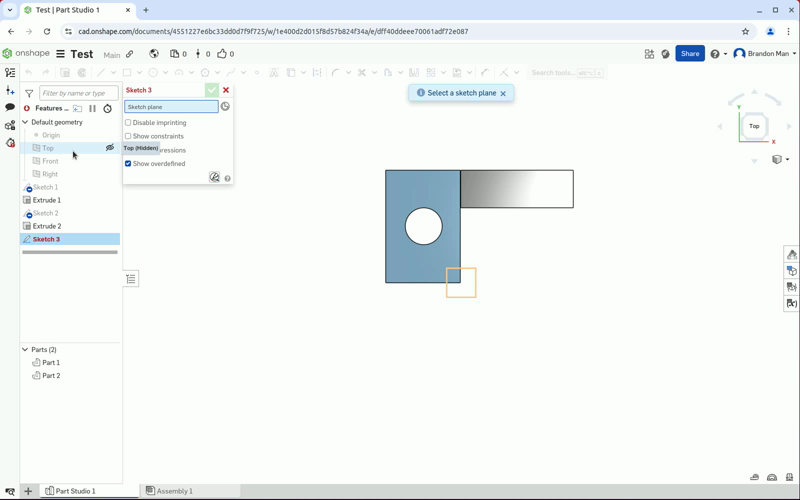
click(73, 150)
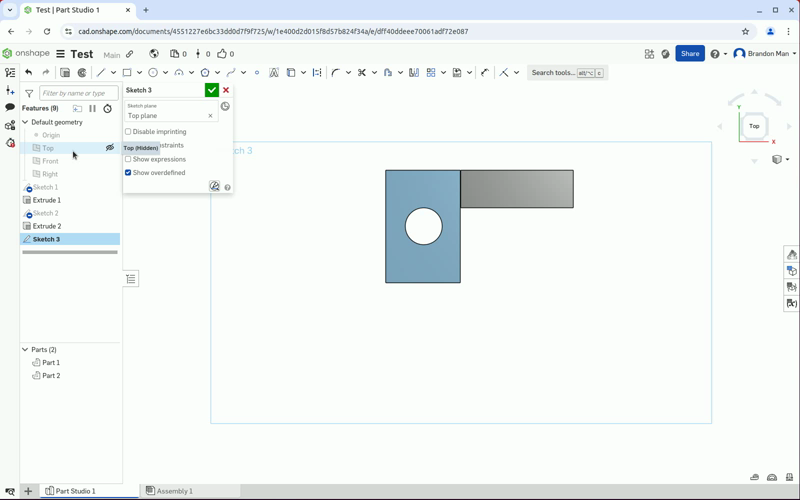
mouse_move(73, 352)
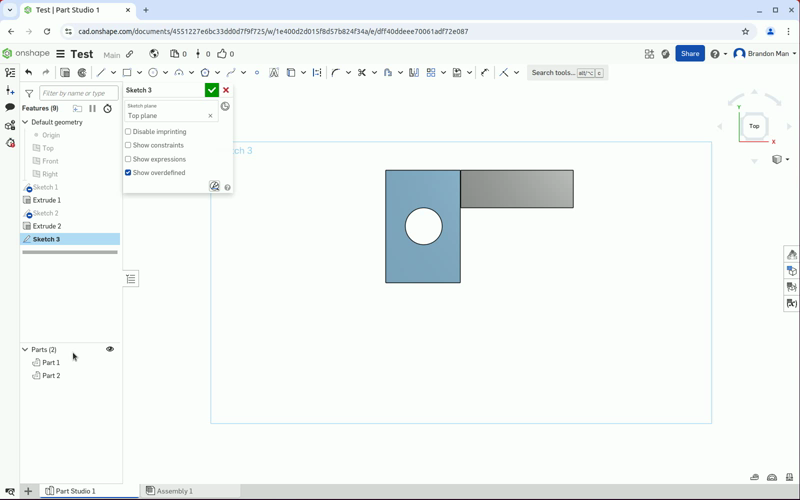
key(y)
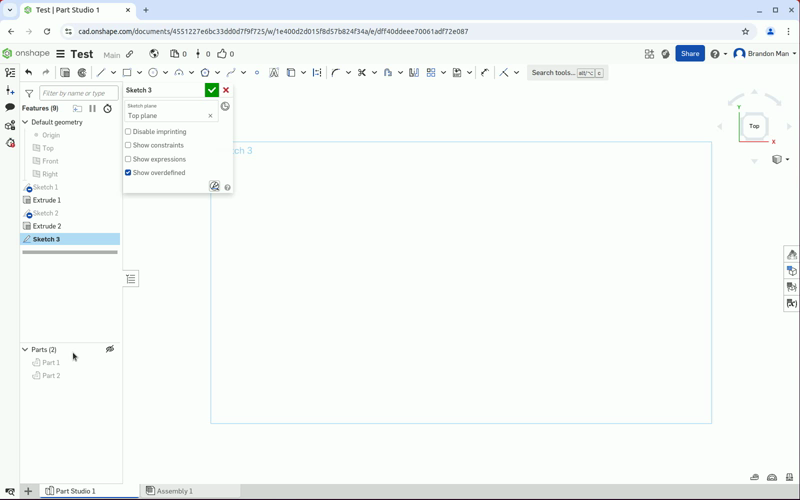
key(l)
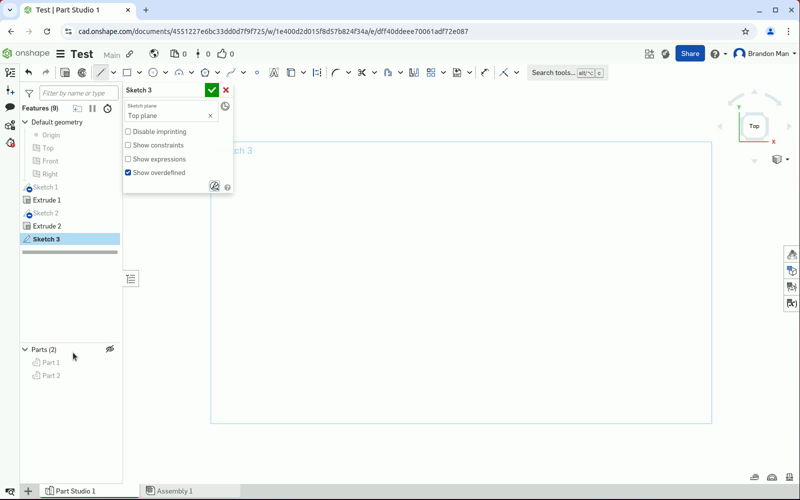
key_down(shift)
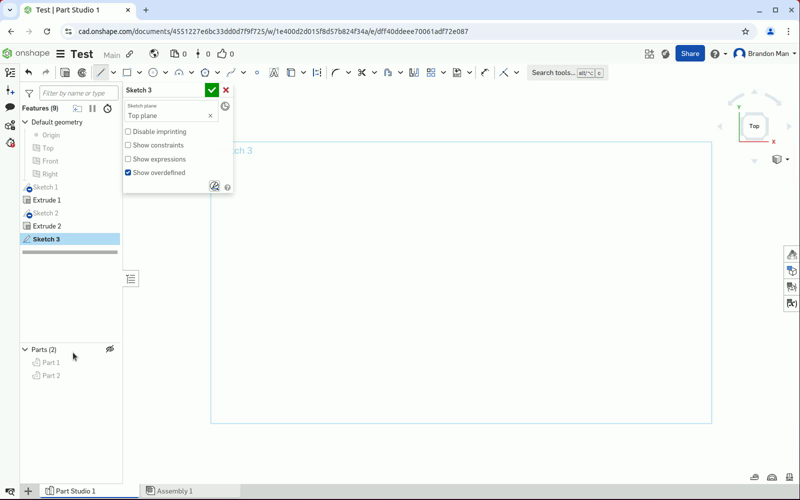
mouse_move(460, 320)
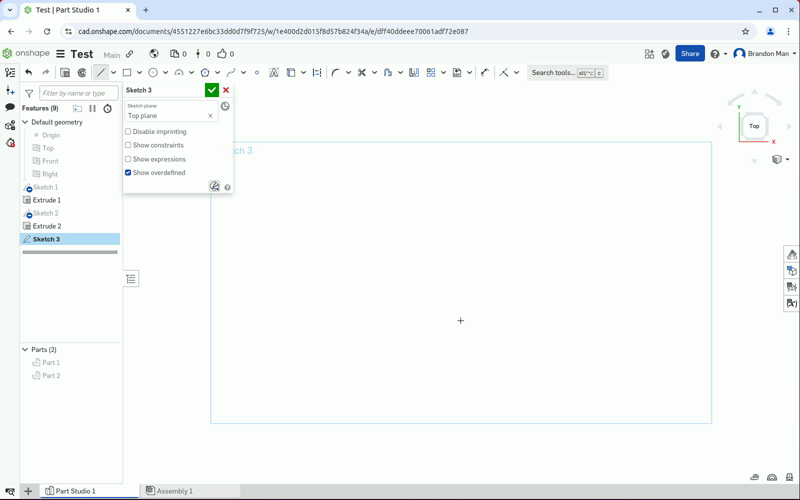
click(460, 320)
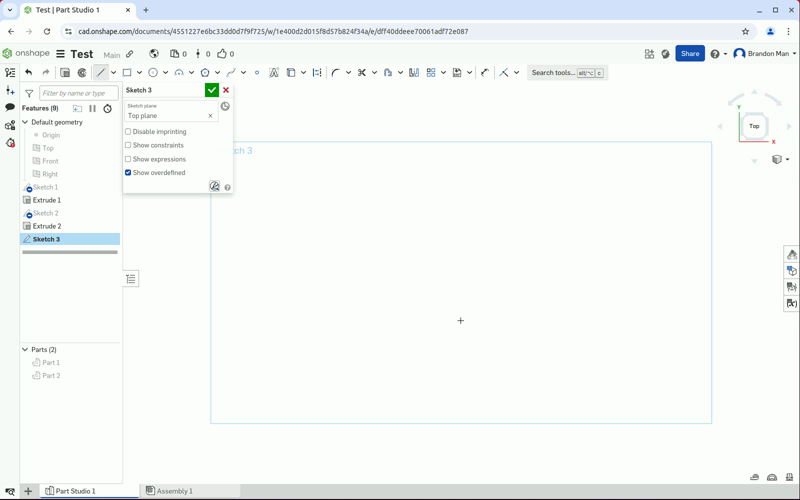
key_up(shift)
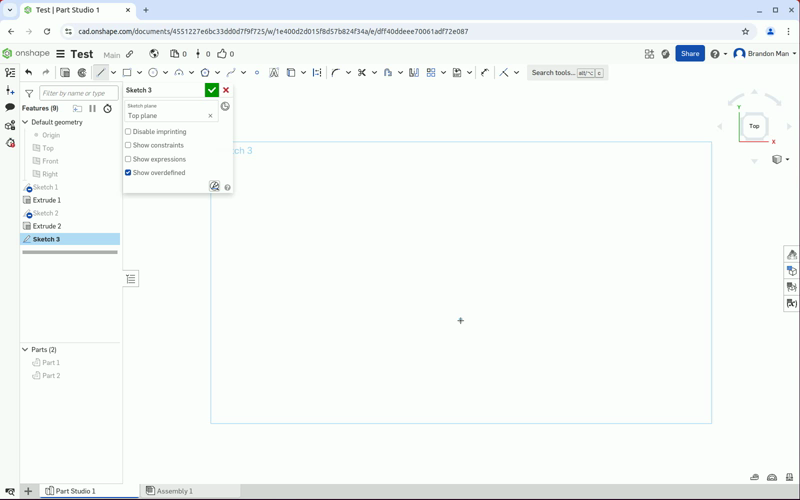
key_down(shift)
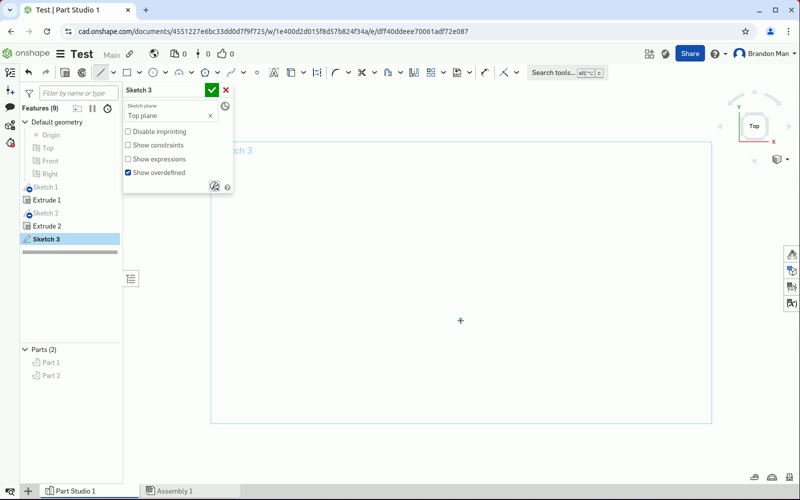
mouse_move(573, 320)
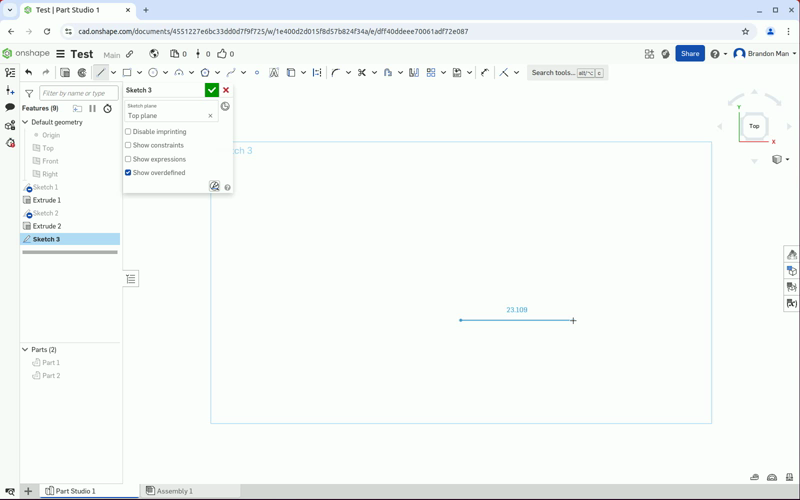
click(573, 320)
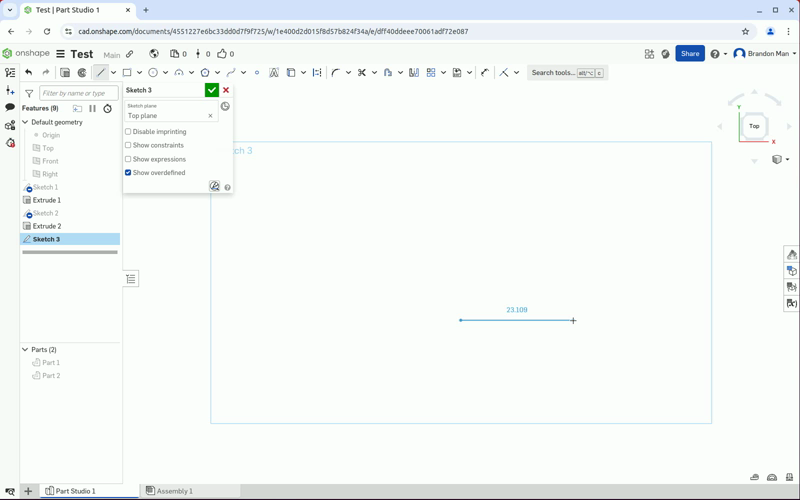
key_up(shift)
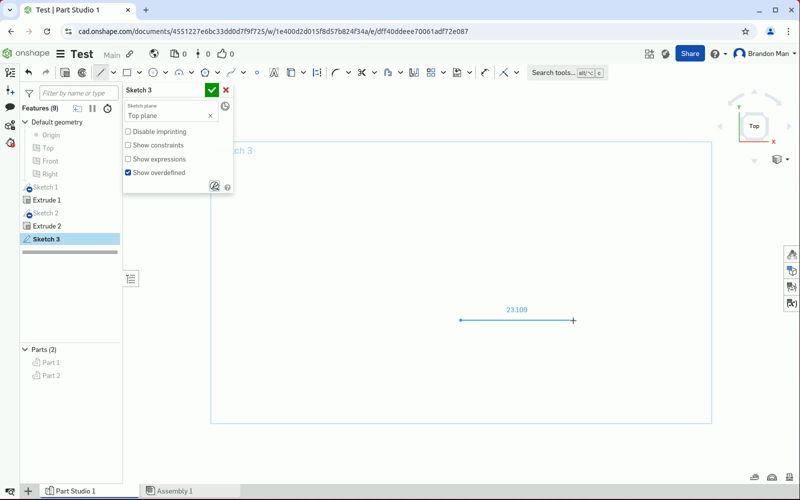
key_down(shift)
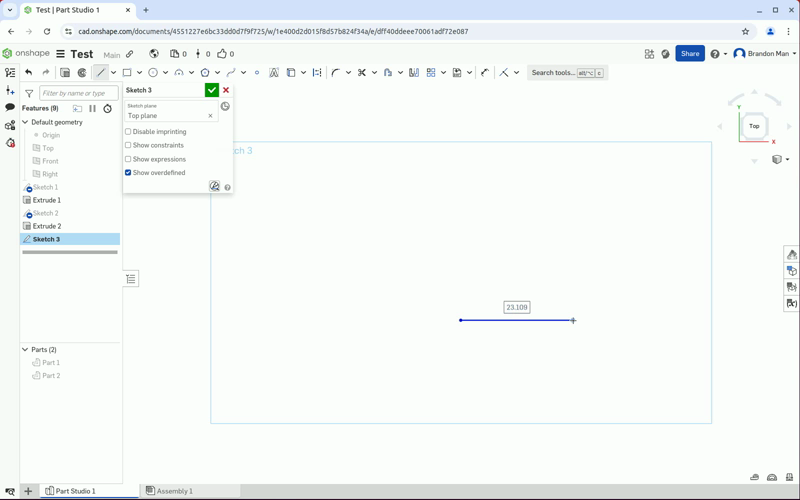
mouse_move(573, 207)
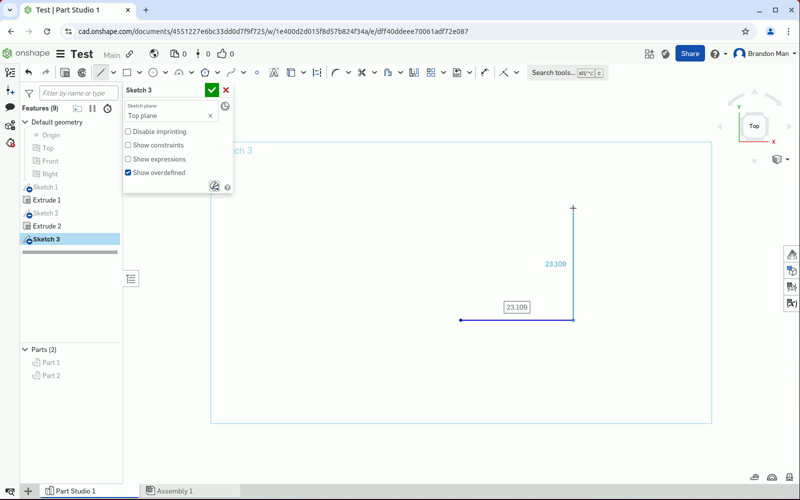
click(573, 207)
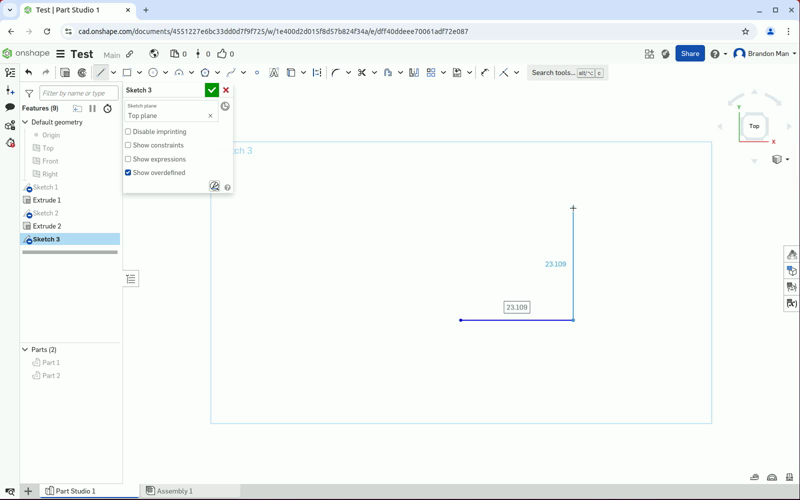
key_up(shift)
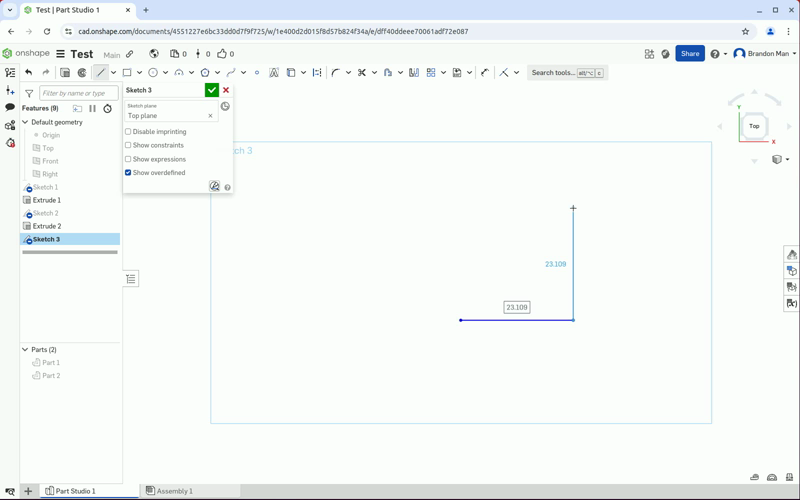
key_down(shift)
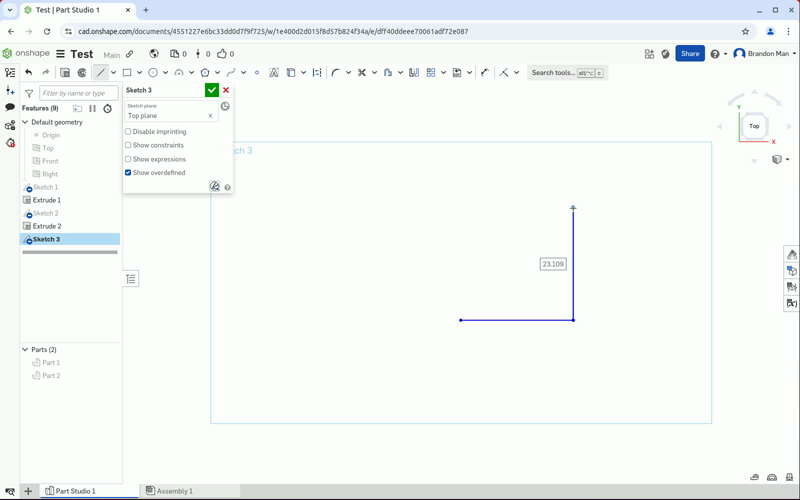
mouse_move(460, 207)
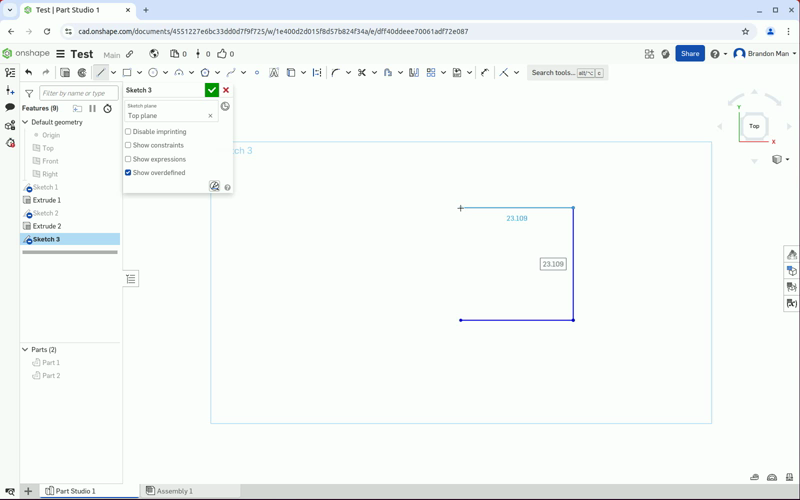
click(460, 207)
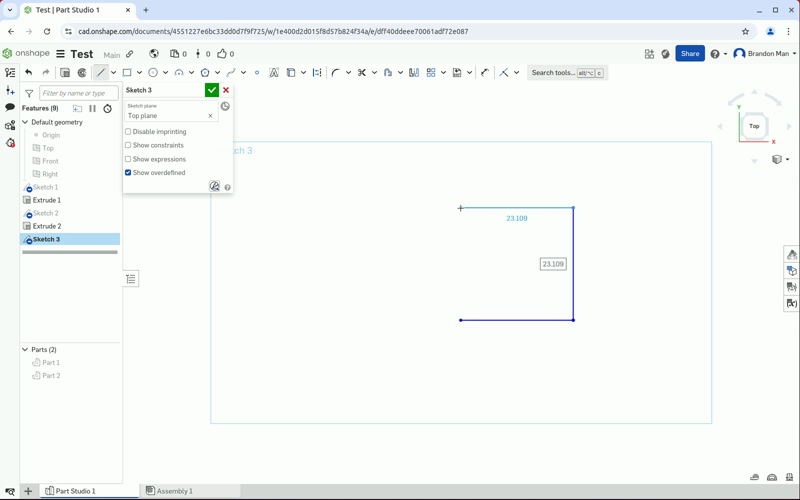
key_up(shift)
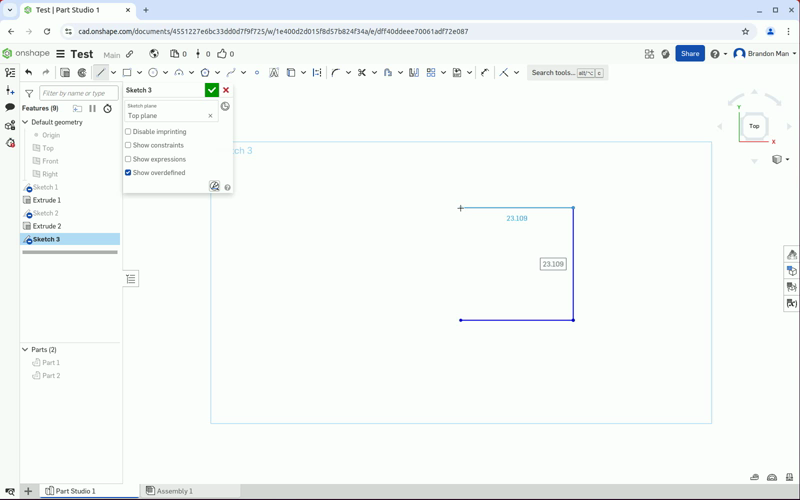
key_down(shift)
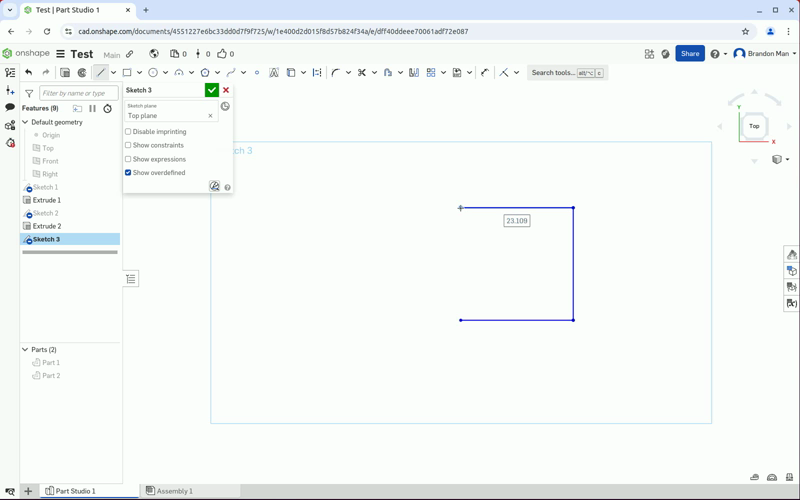
mouse_move(460, 282)
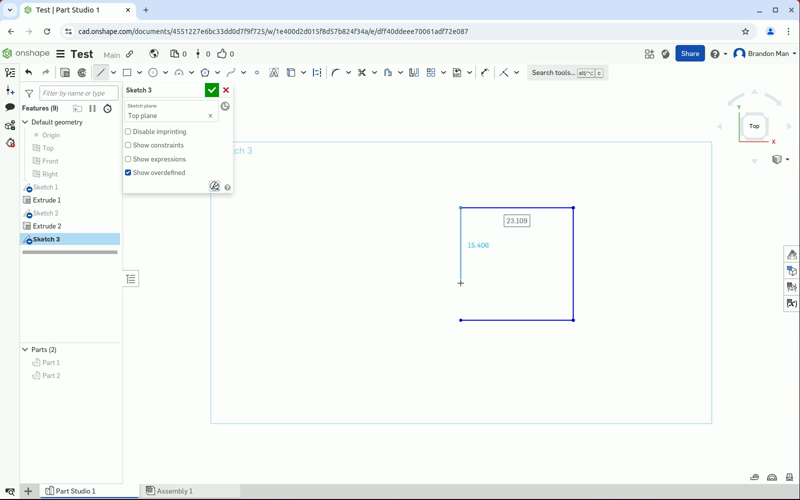
click(460, 282)
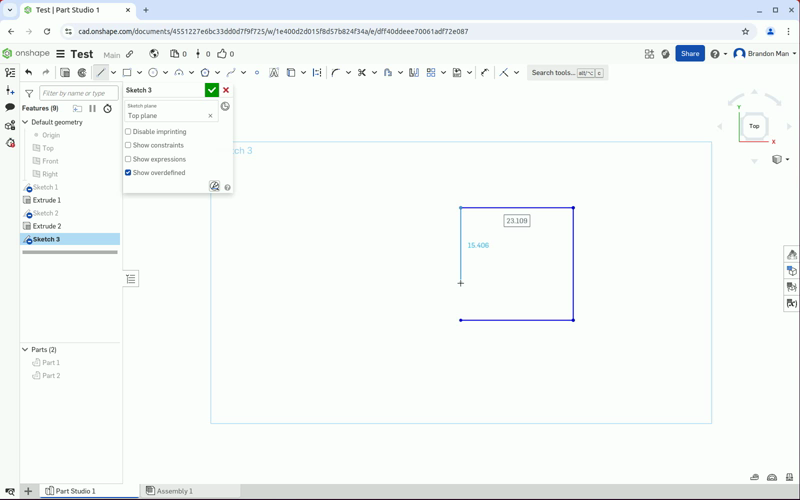
key_up(shift)
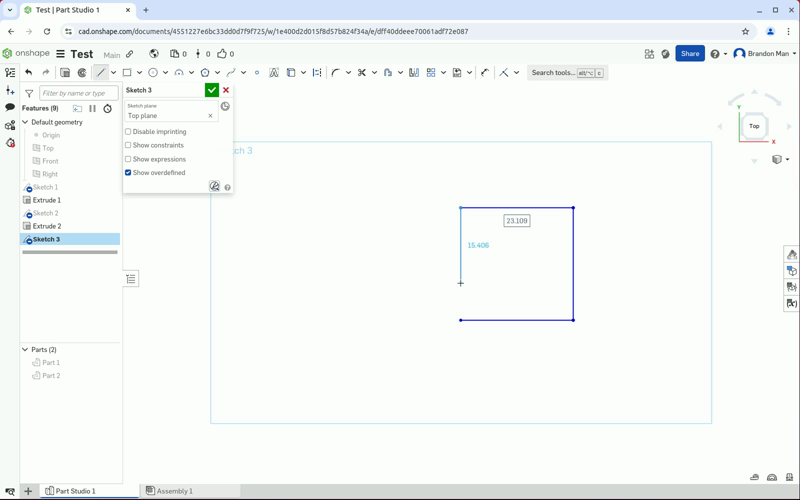
mouse_move(490, 282)
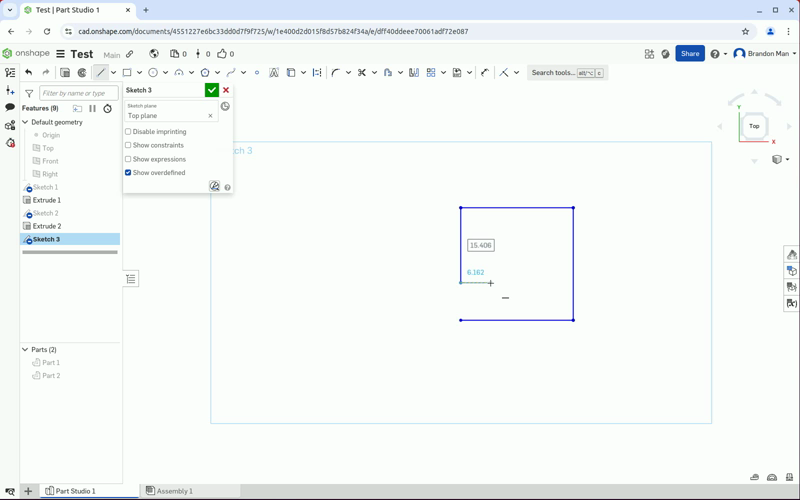
key_down(shift)
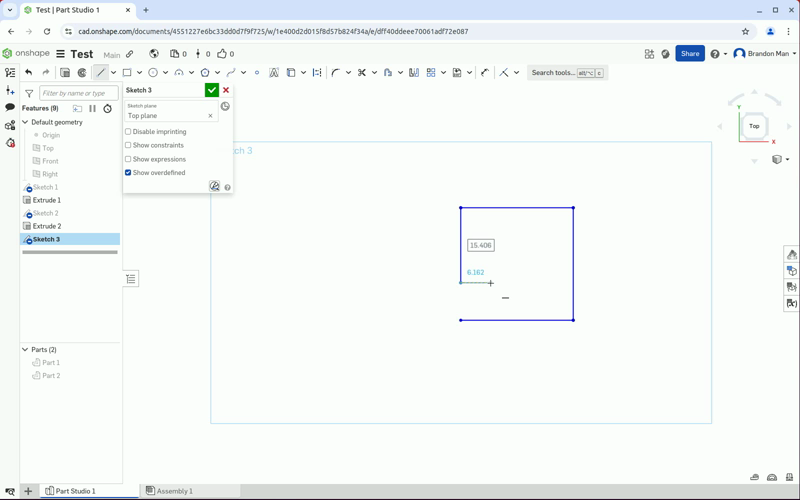
mouse_move(460, 320)
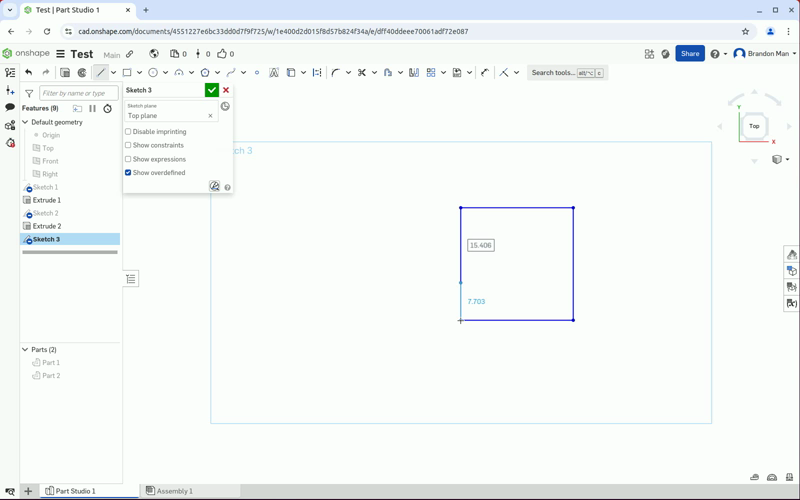
key_up(shift)
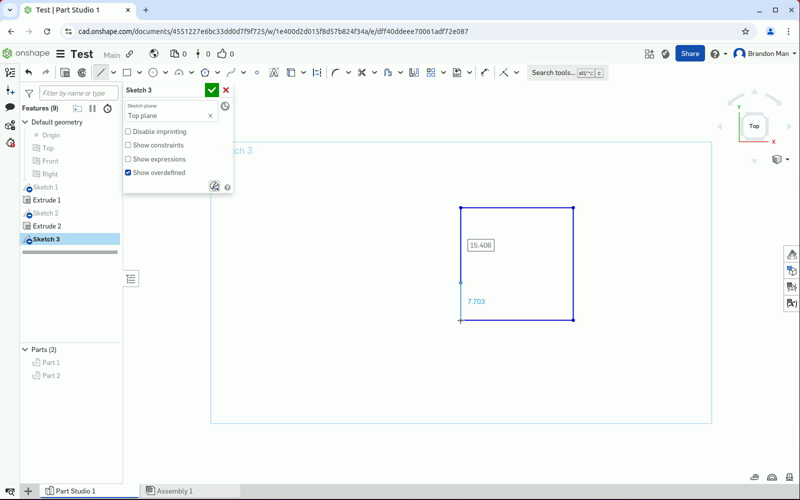
click(460, 320)
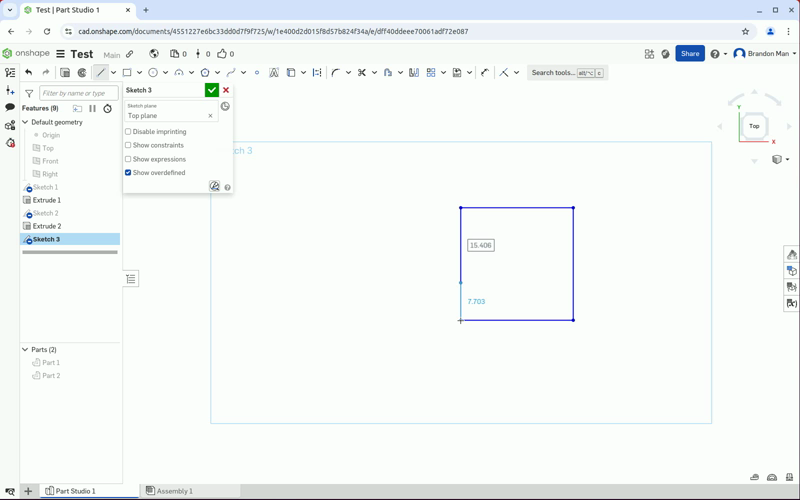
key(esc)
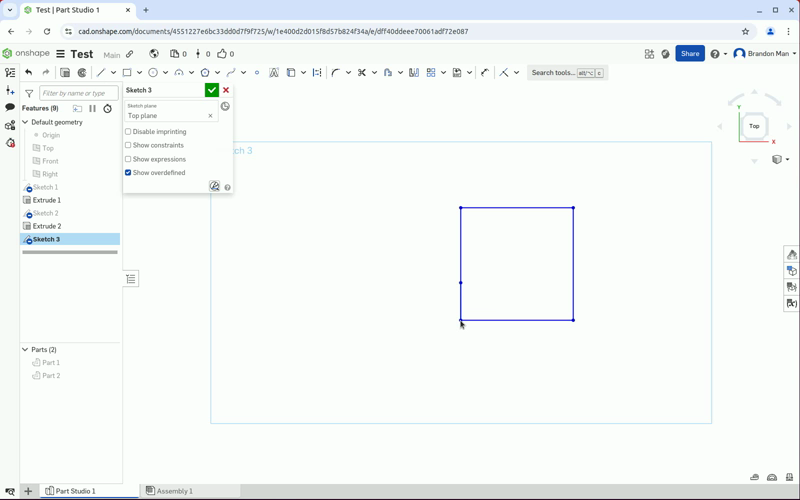
key(c)
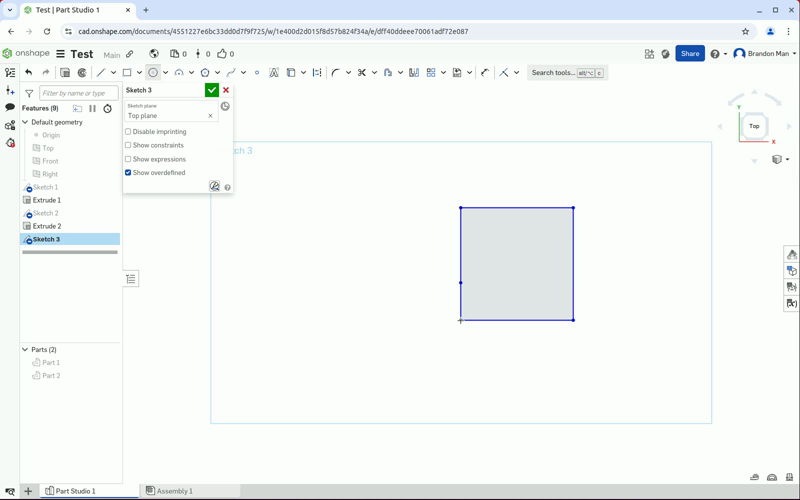
key_down(shift)
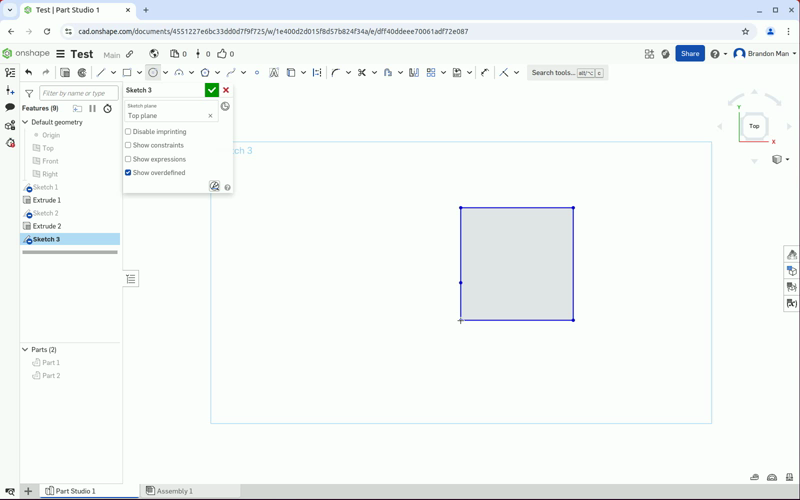
mouse_move(517, 263)
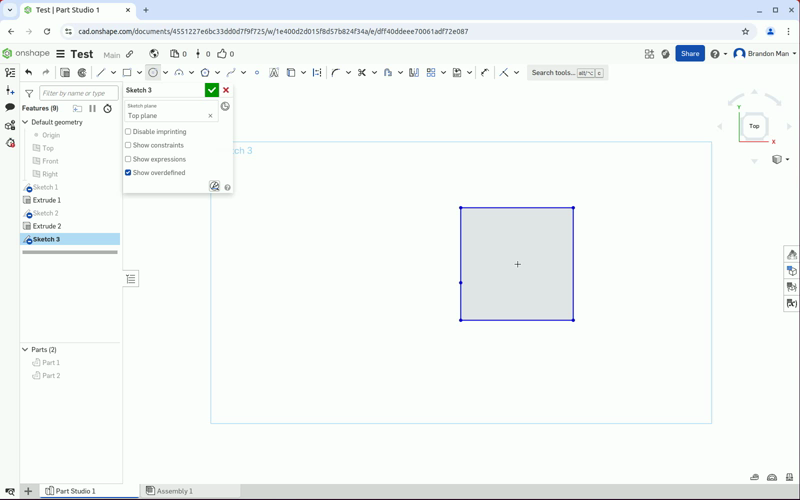
click(517, 263)
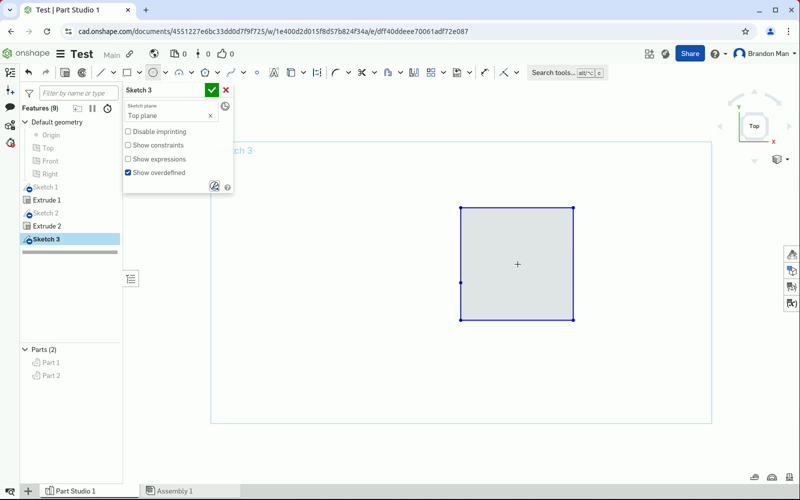
key_up(shift)
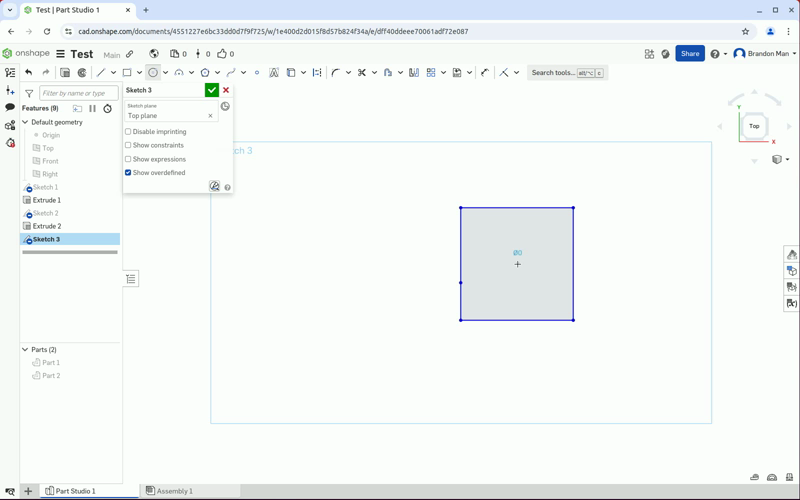
mouse_move(536, 263)
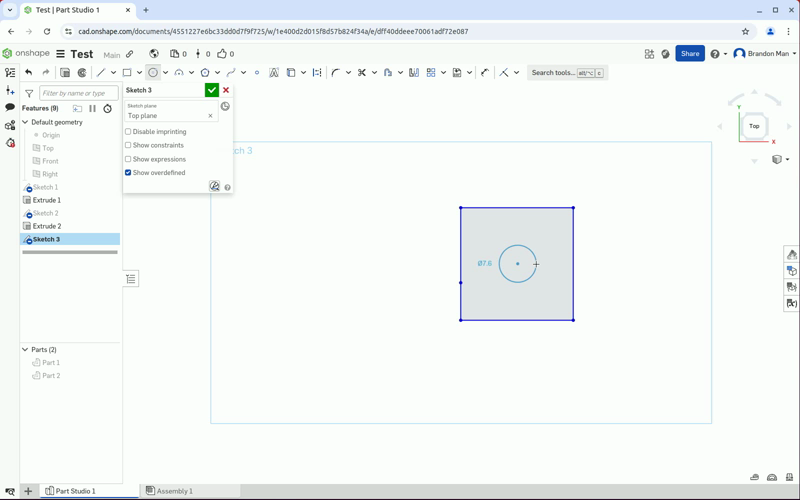
click(536, 263)
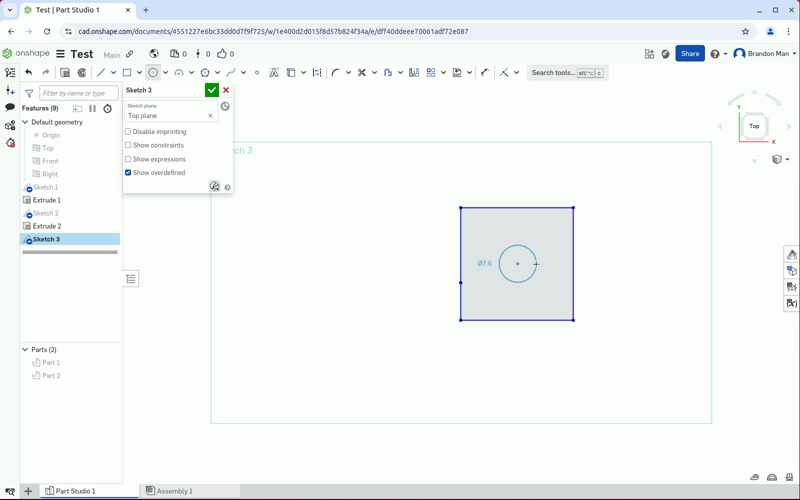
key(esc)
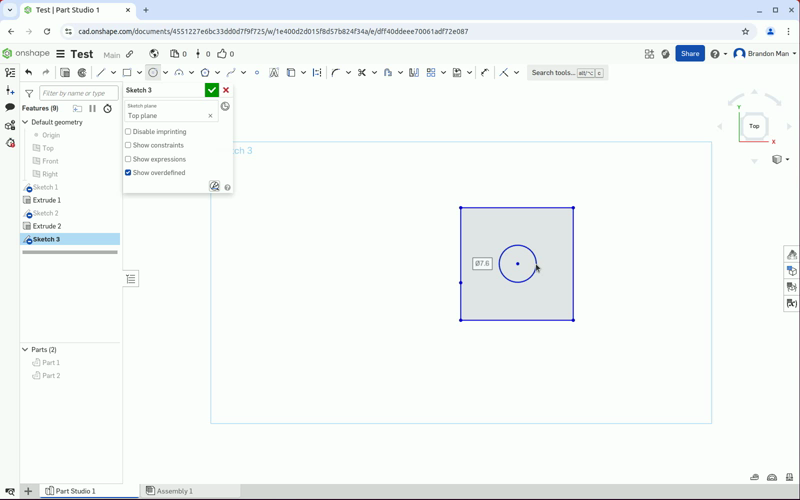
mouse_move(511, 222)
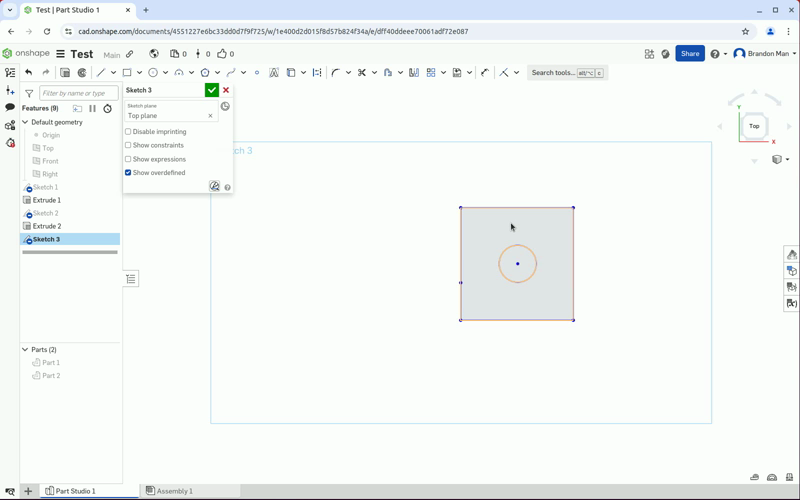
click(511, 222)
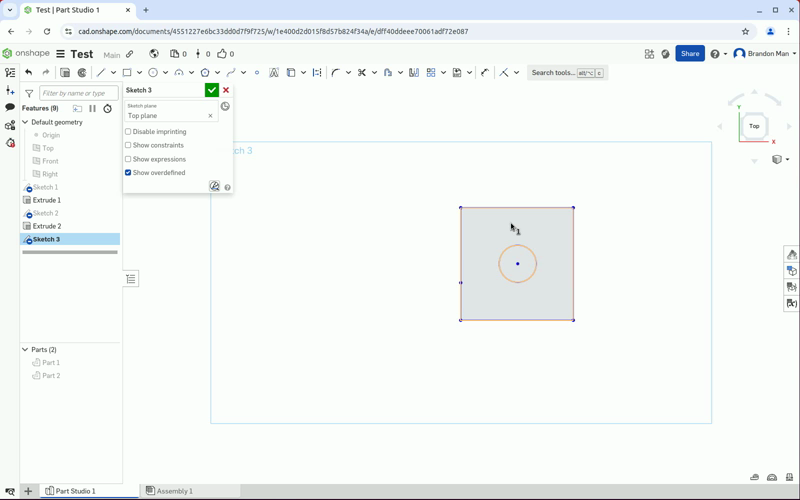
mouse_move(73, 352)
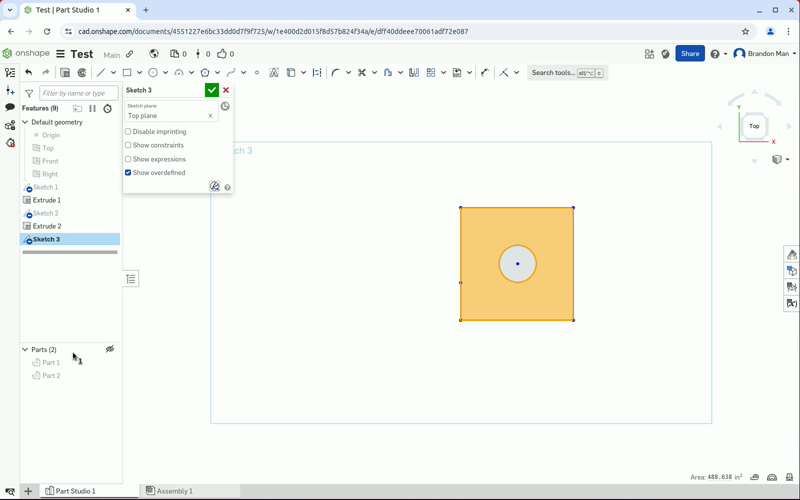
key(shift+y)
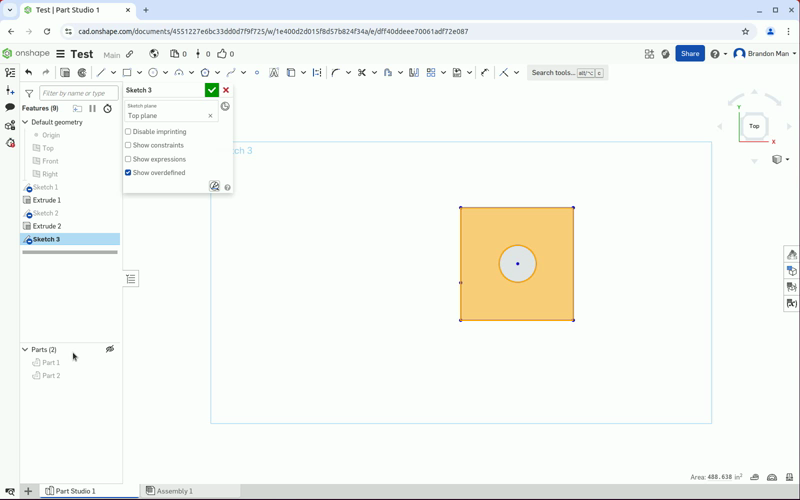
key(shift+e)
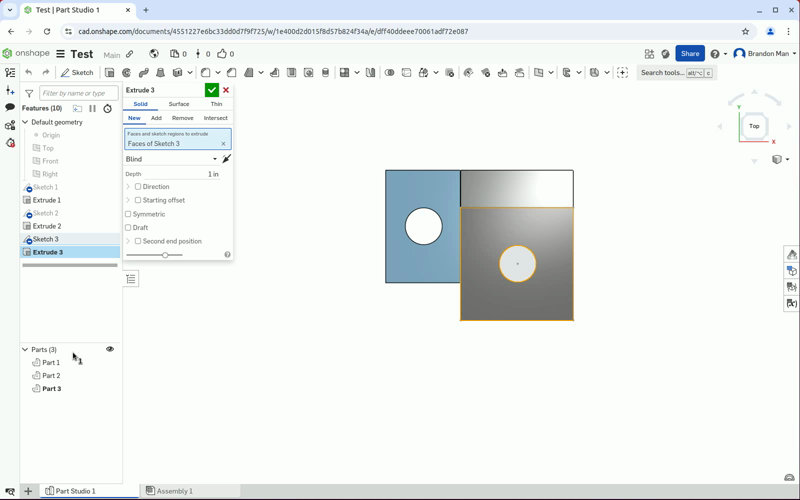
mouse_move(143, 106)
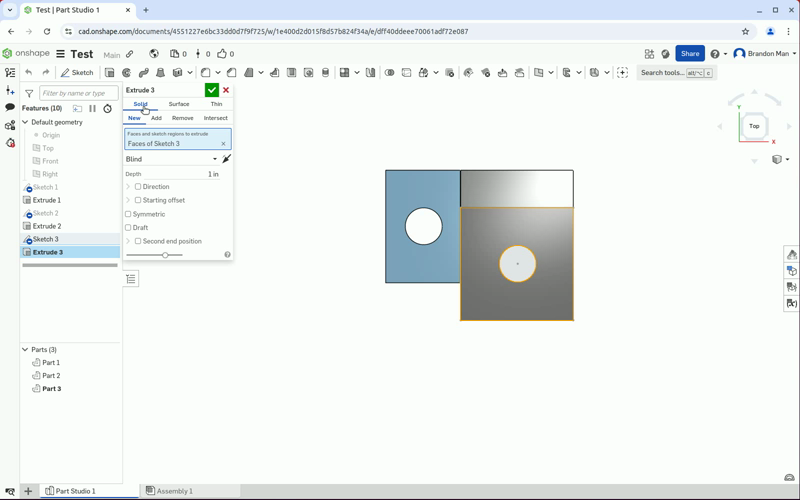
click(143, 106)
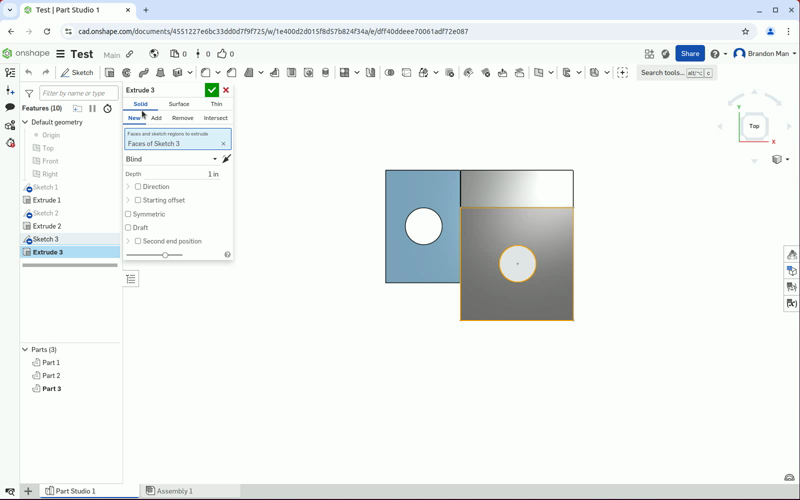
mouse_move(137, 120)
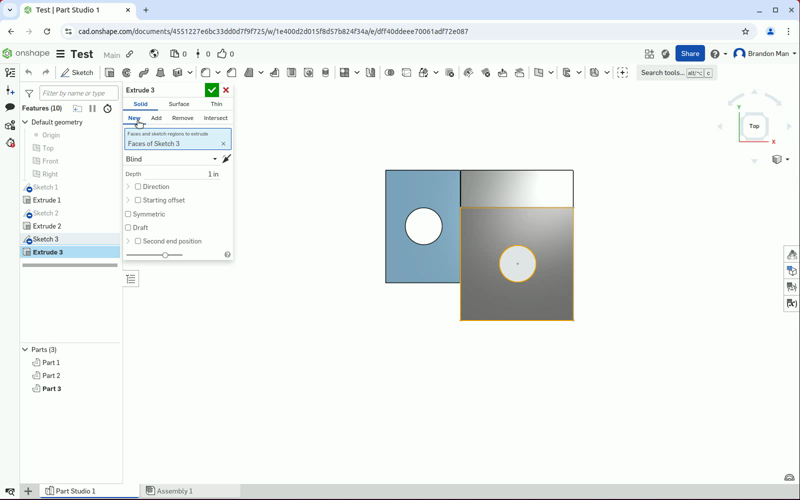
click(137, 120)
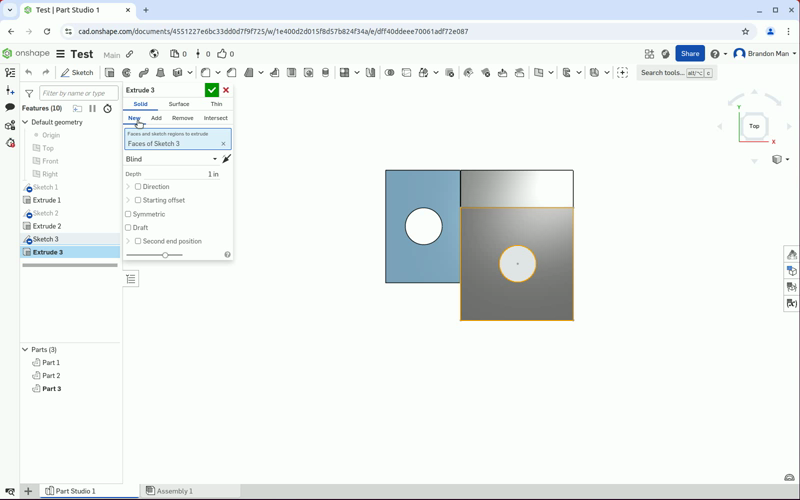
key(tab, 4)
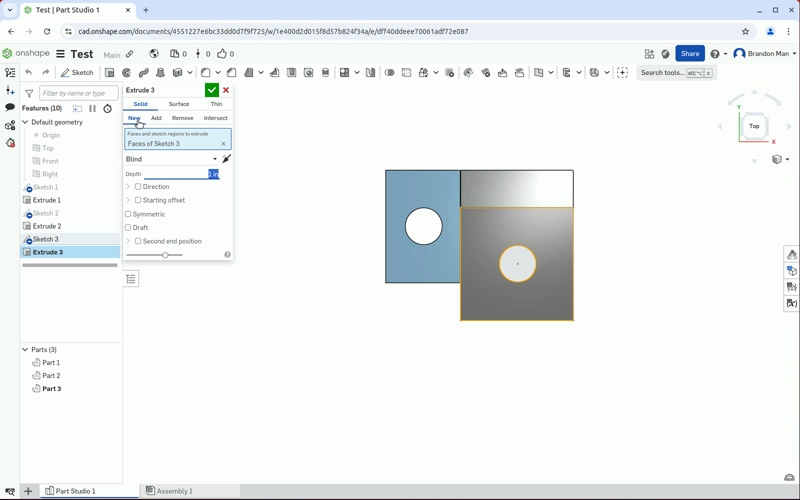
text(-7.703)
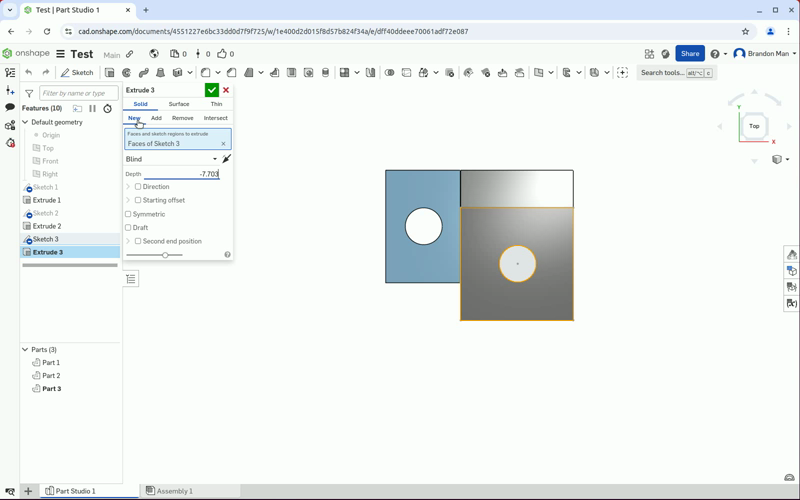
key(enter)
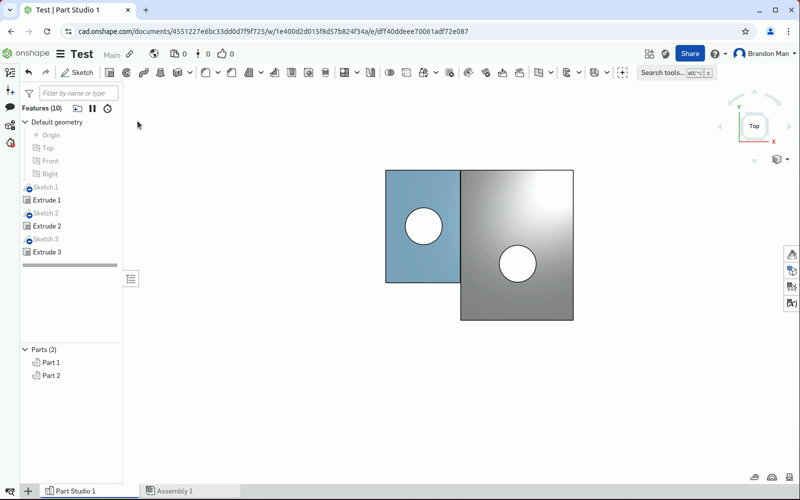
key(shift+h)
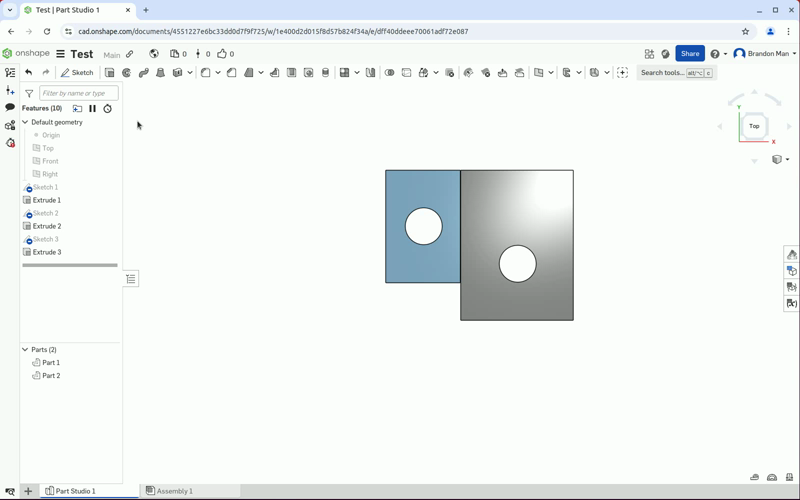
key(shift+h)
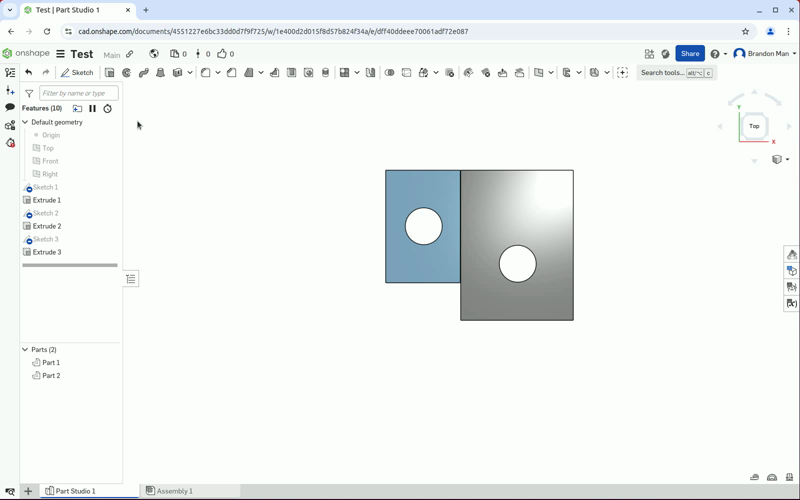
mouse_move(73, 189)
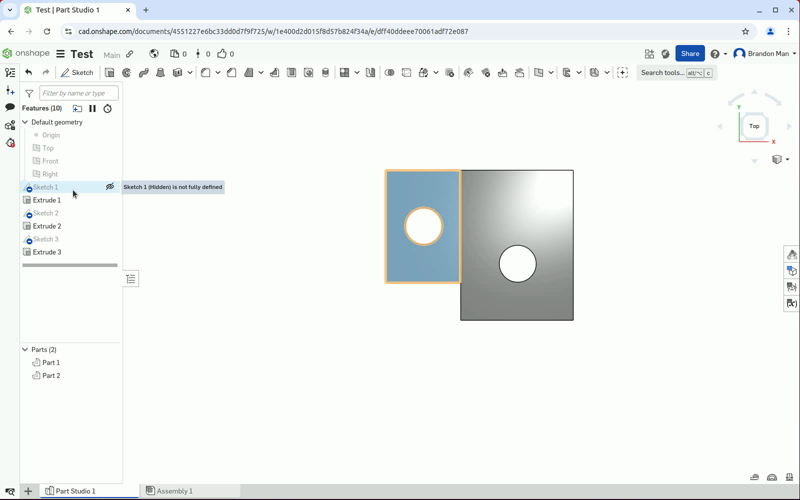
click(73, 189)
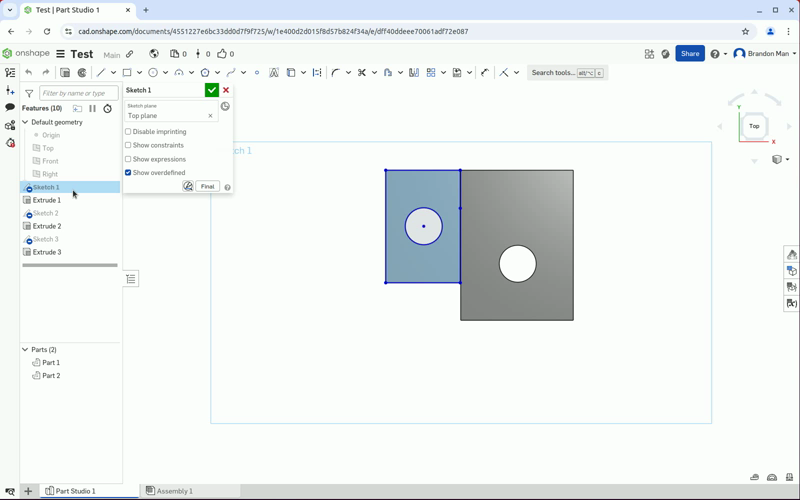
mouse_move(229, 92)
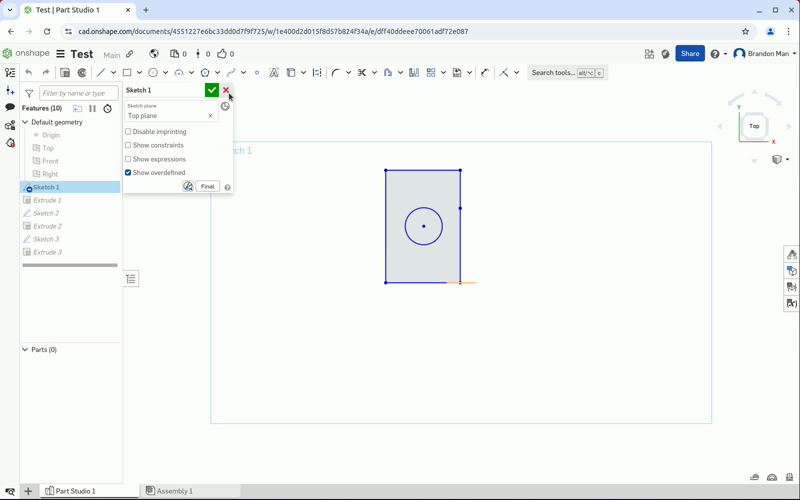
click(229, 92)
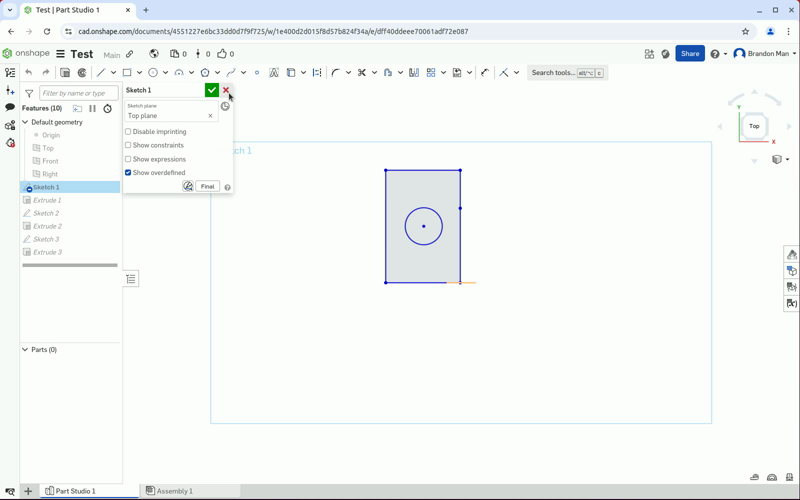
key(shift+s)
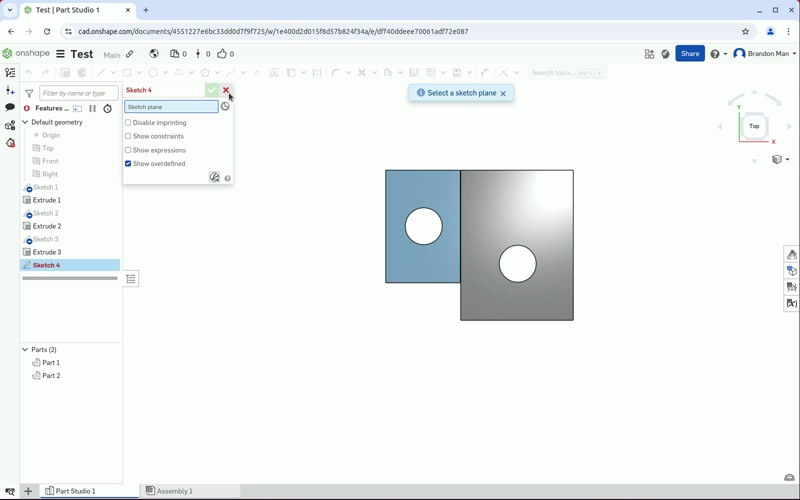
mouse_move(73, 150)
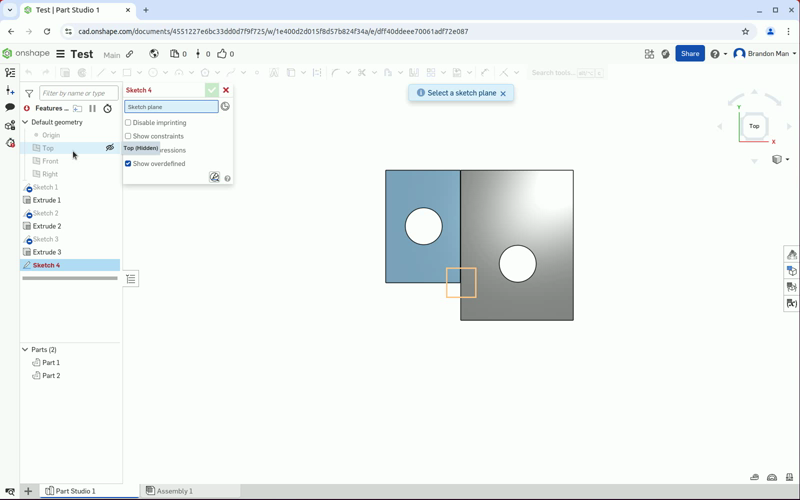
click(73, 150)
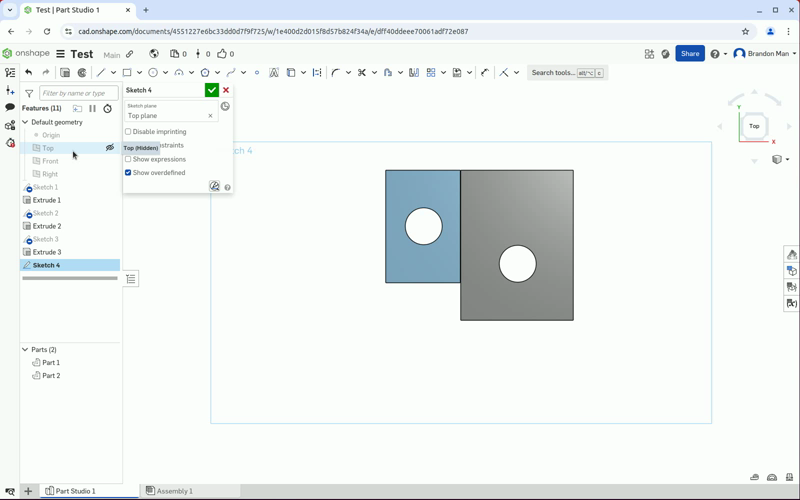
mouse_move(73, 352)
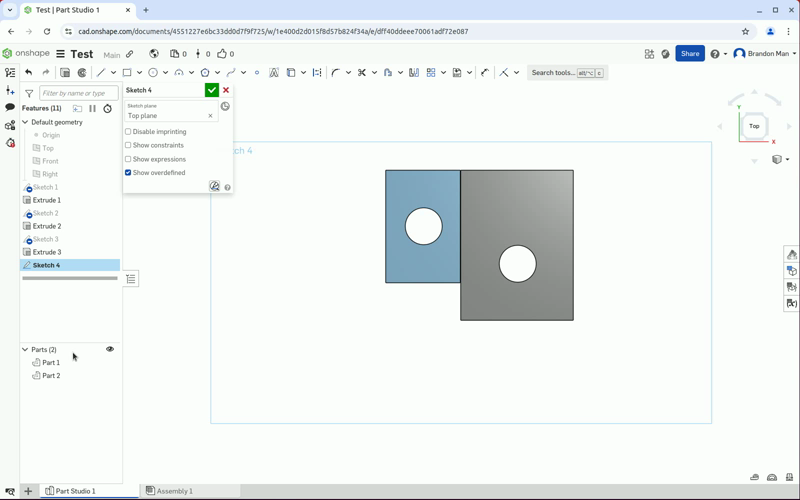
key(y)
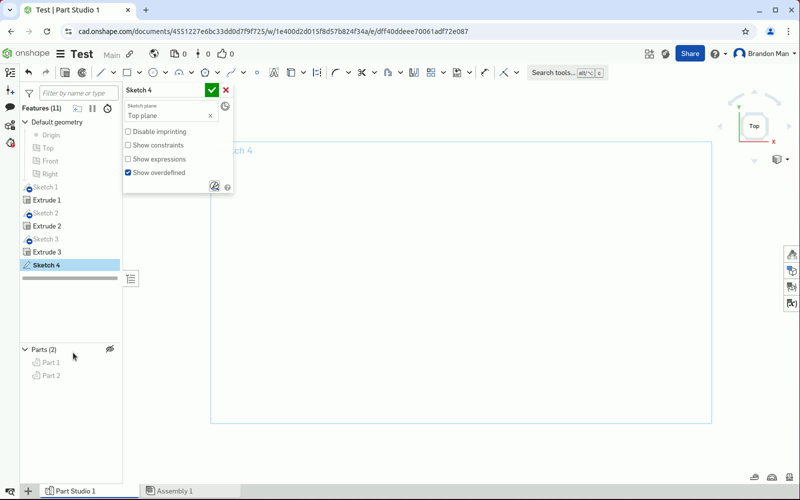
key(l)
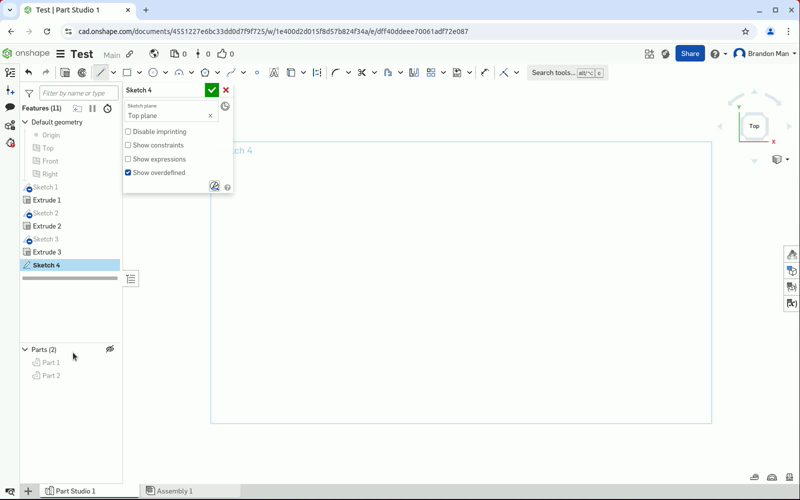
key_down(shift)
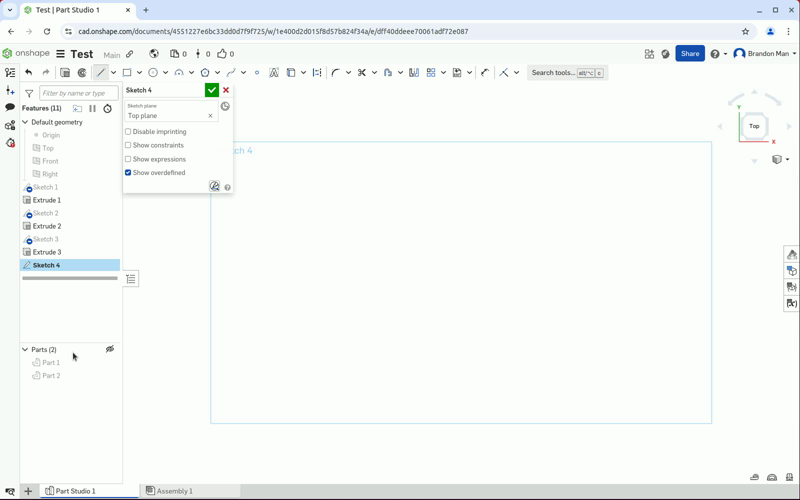
mouse_move(348, 282)
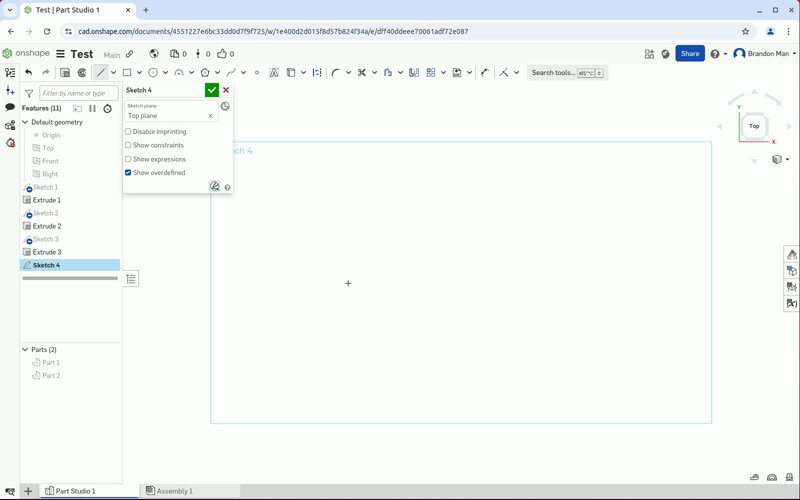
click(348, 282)
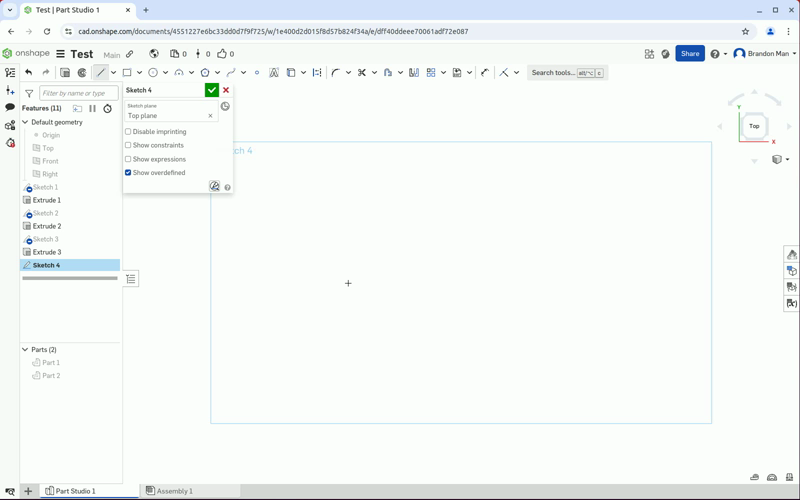
key_up(shift)
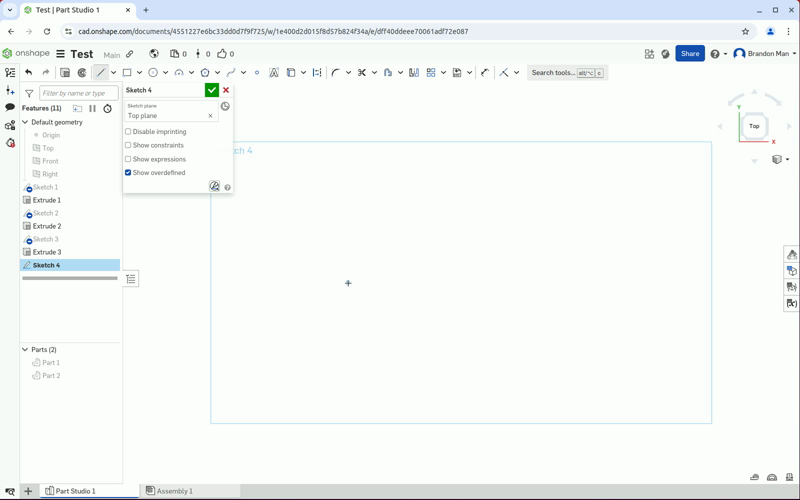
key_down(shift)
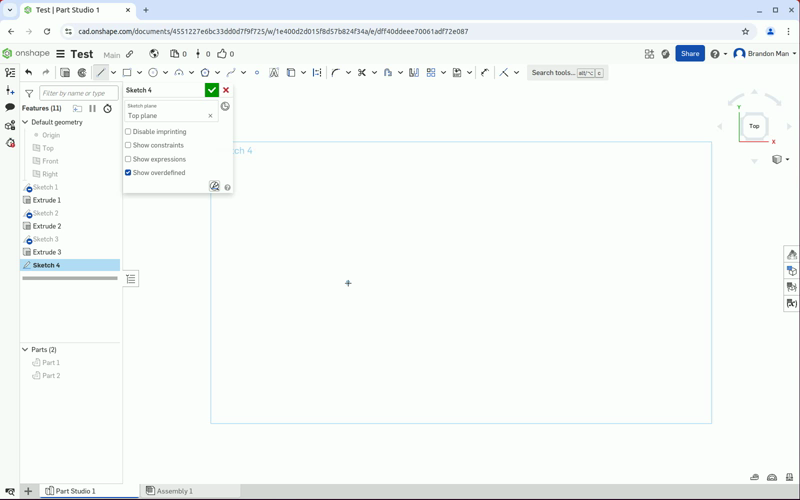
mouse_move(378, 282)
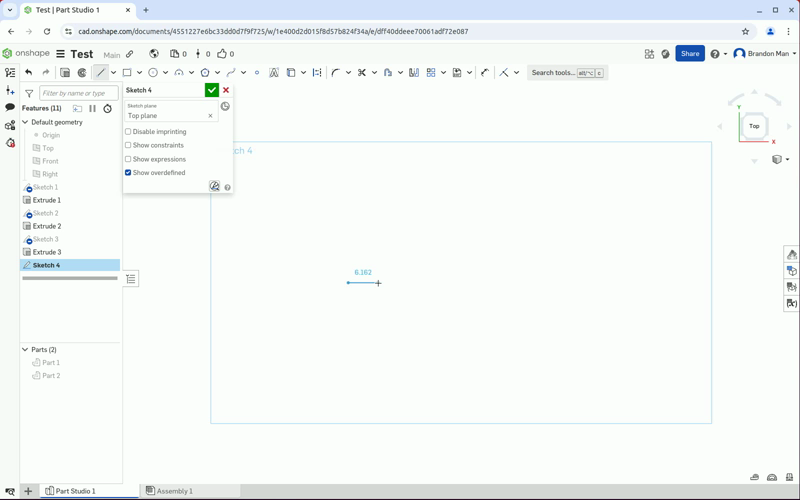
mouse_move(386, 282)
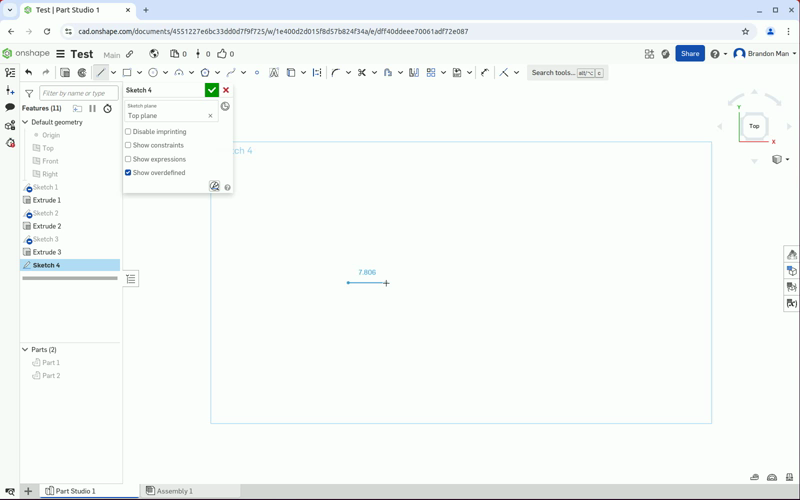
click(386, 282)
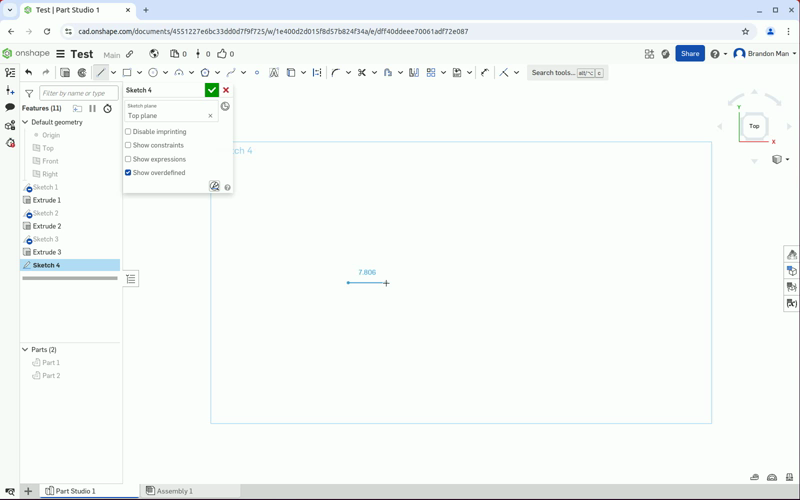
key_up(shift)
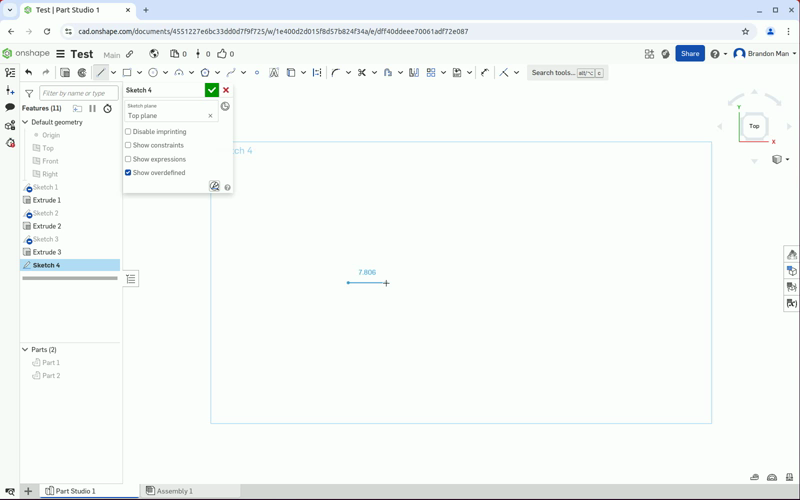
key_down(shift)
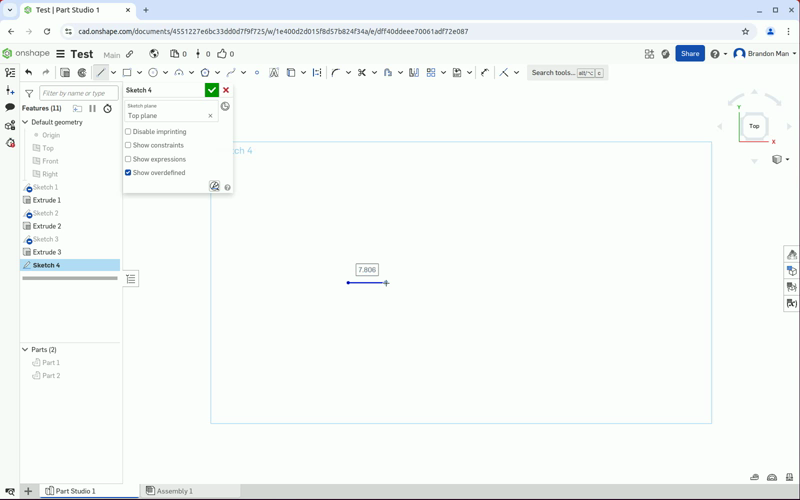
mouse_move(386, 170)
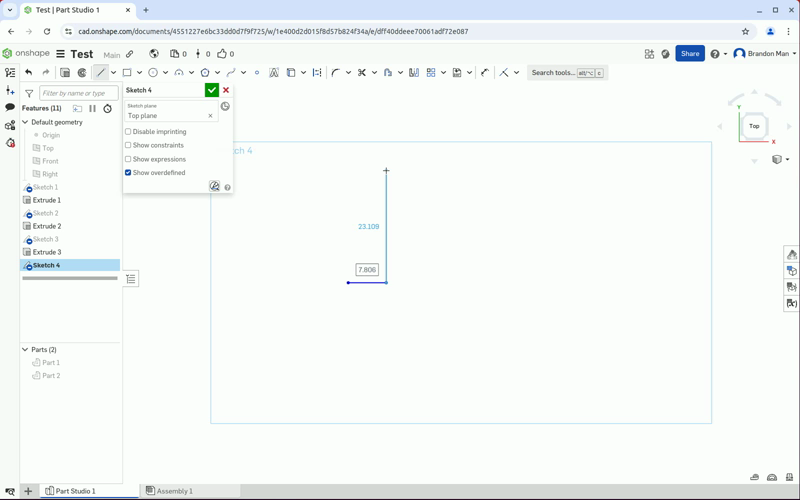
click(386, 170)
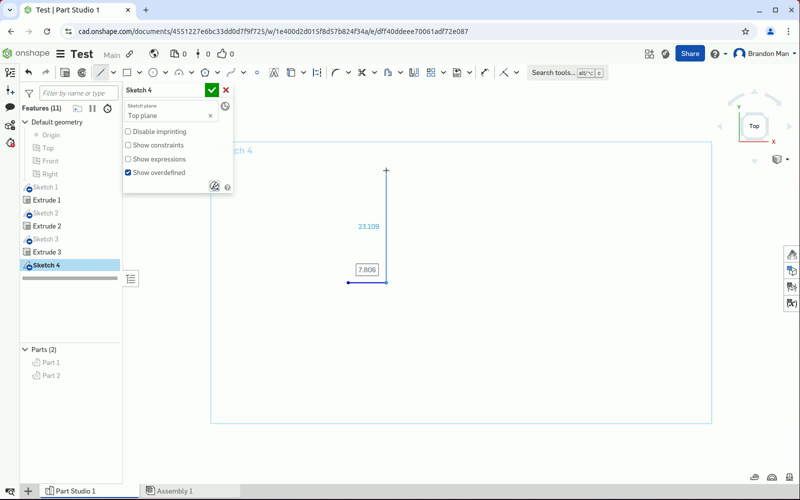
key_up(shift)
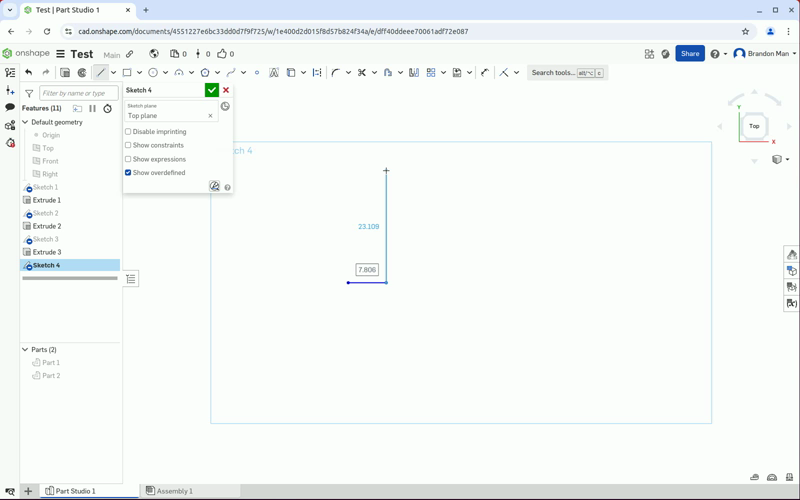
key_down(shift)
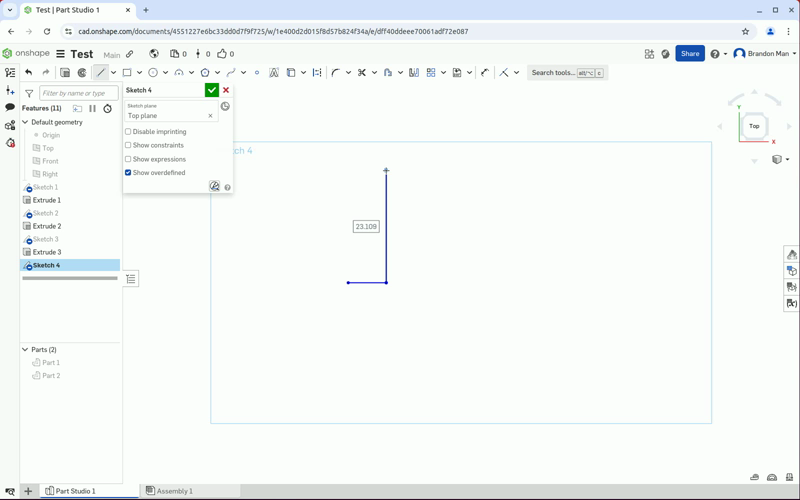
mouse_move(416, 170)
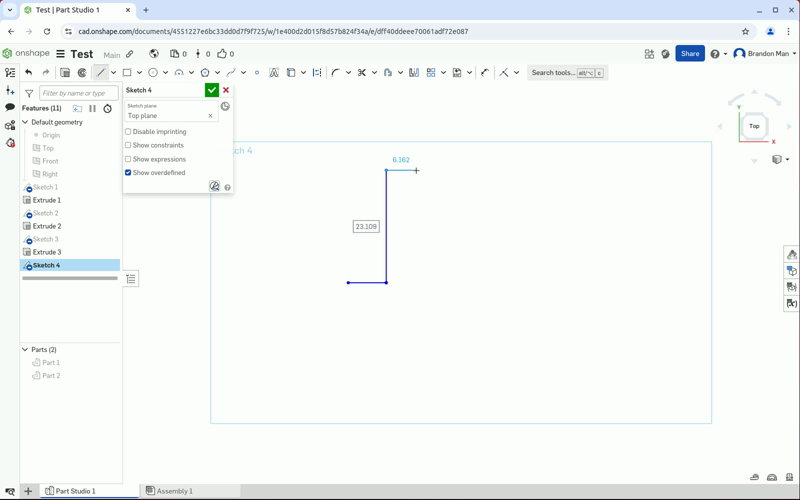
mouse_move(348, 170)
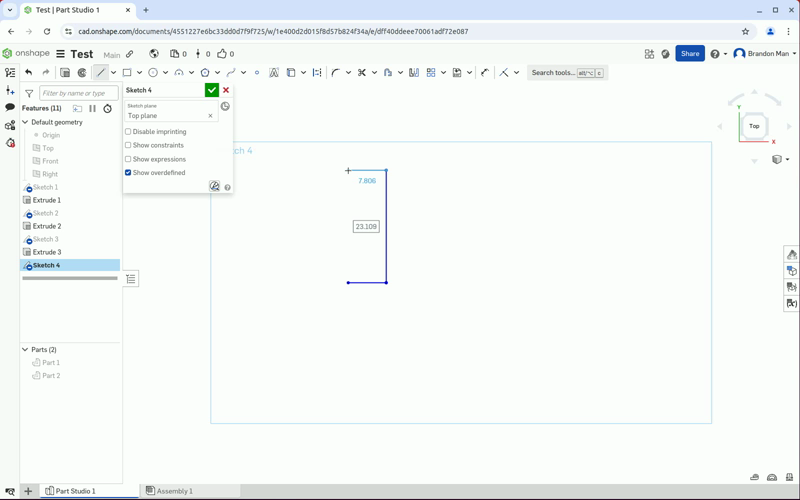
click(348, 170)
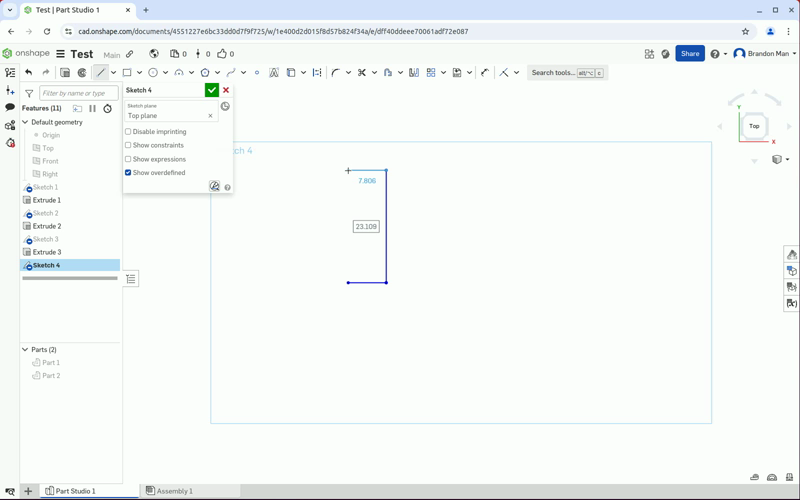
key_up(shift)
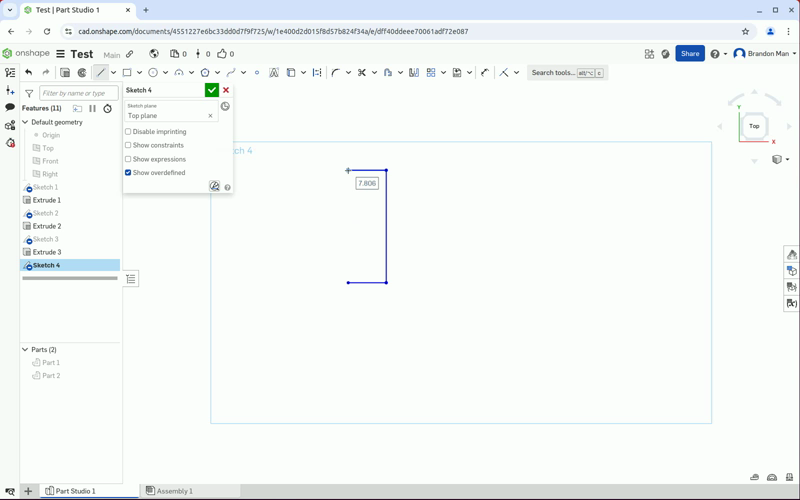
key_down(shift)
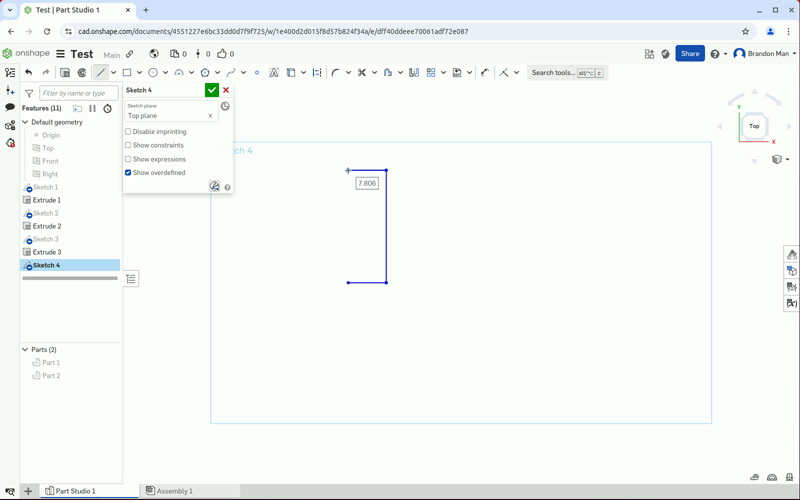
mouse_move(348, 282)
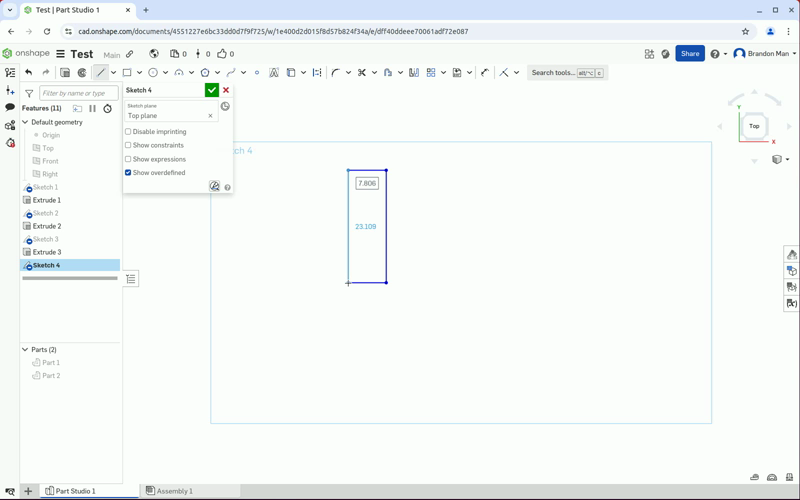
key_up(shift)
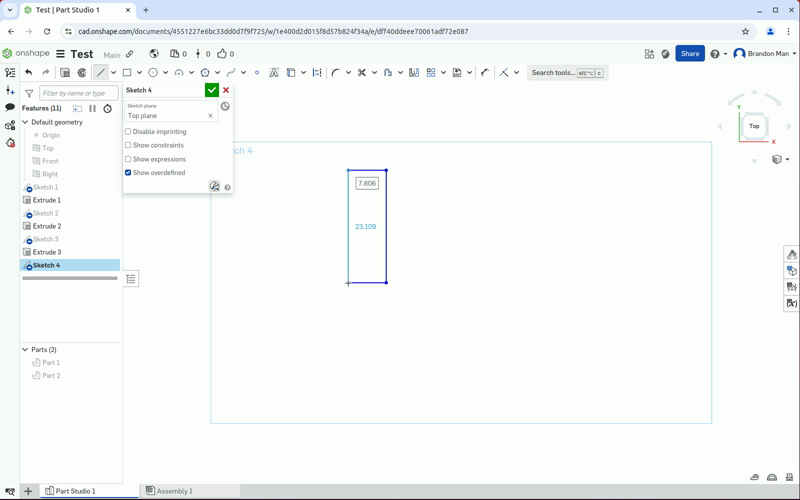
click(348, 282)
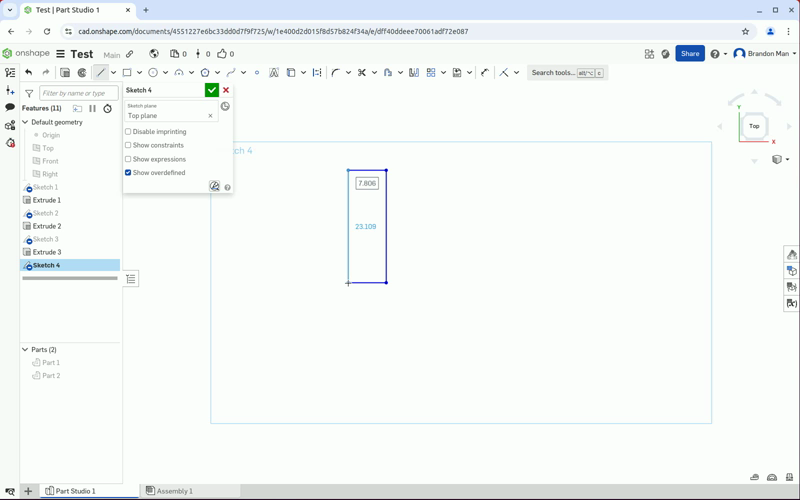
key(esc)
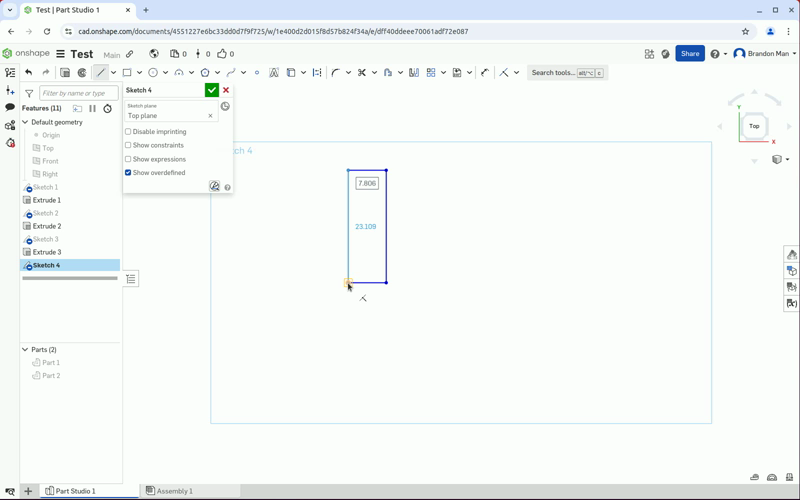
mouse_move(360, 227)
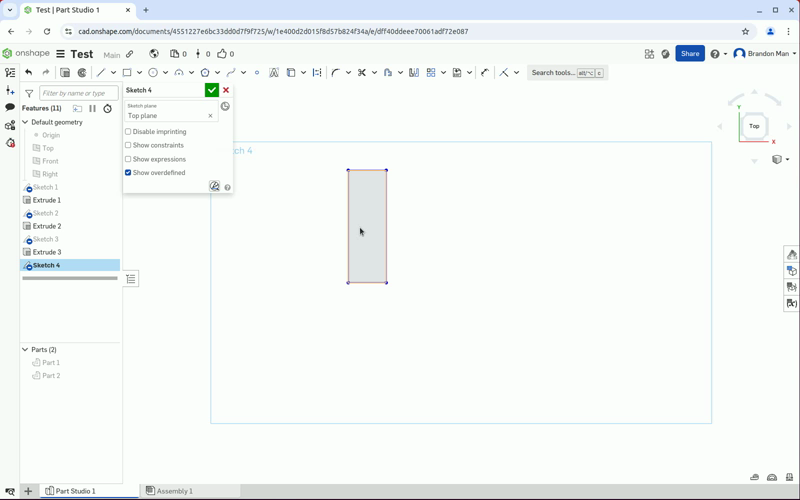
click(360, 227)
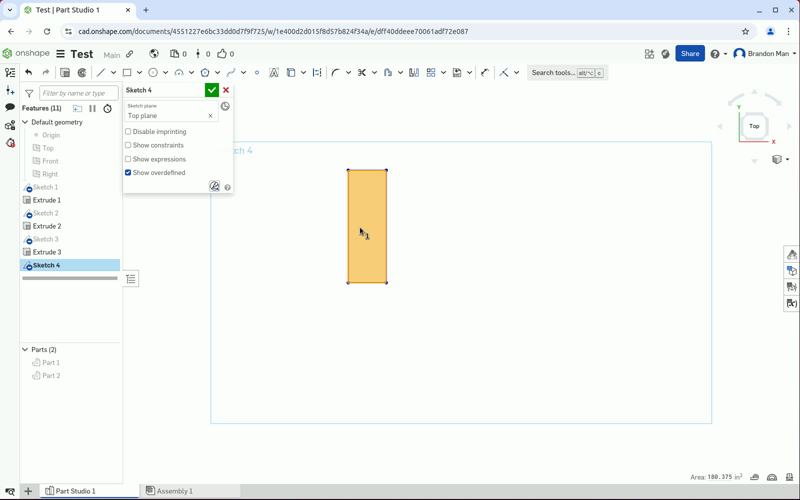
mouse_move(73, 352)
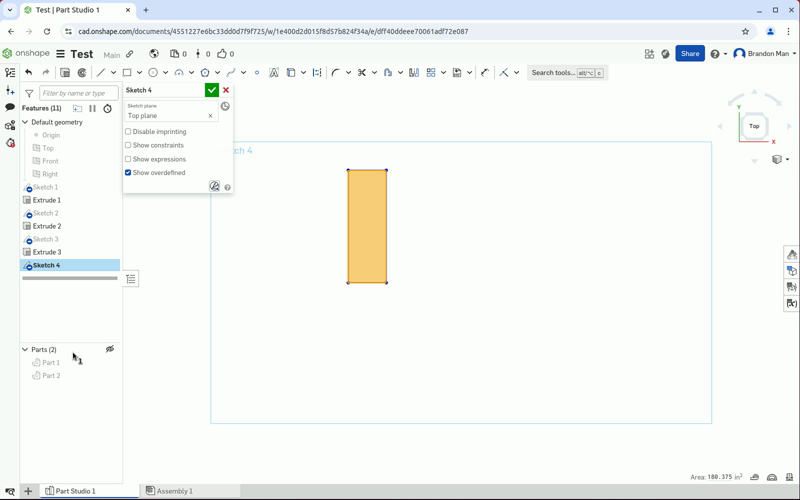
key(shift+y)
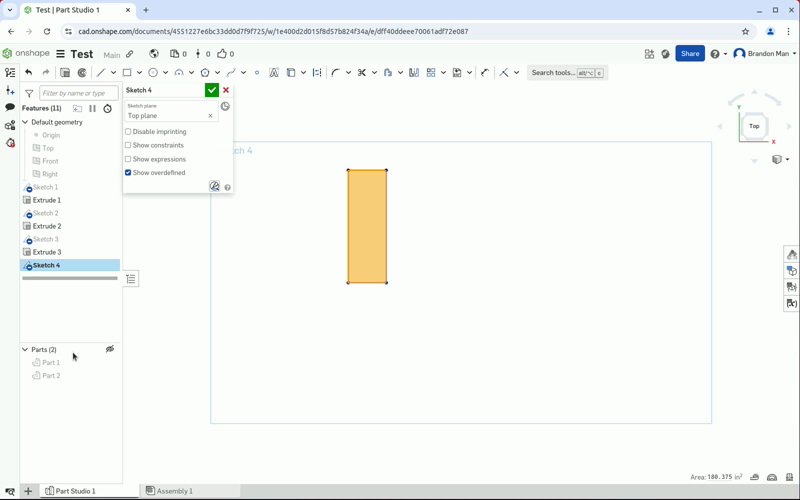
key(shift+e)
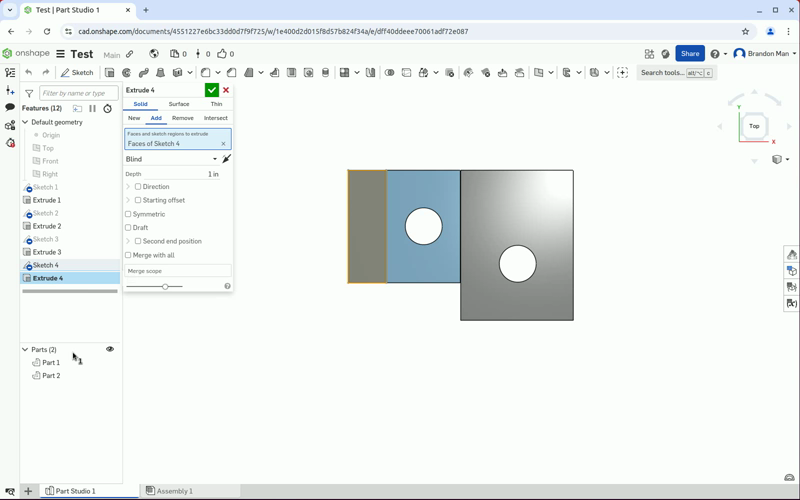
mouse_move(143, 106)
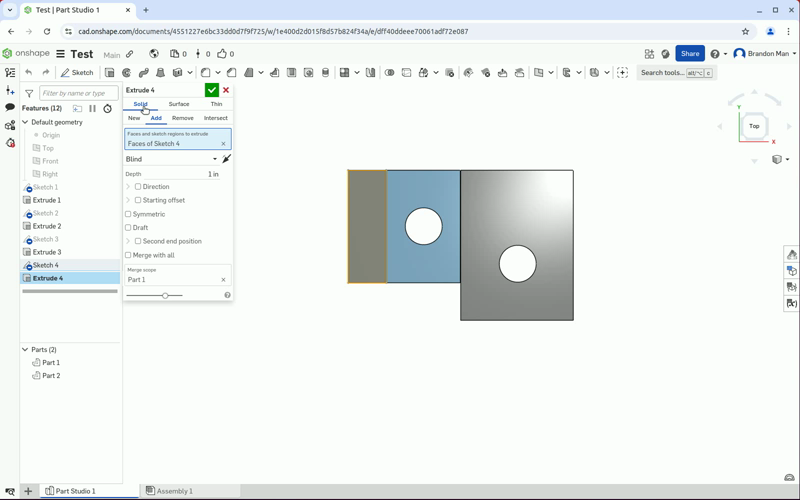
click(143, 106)
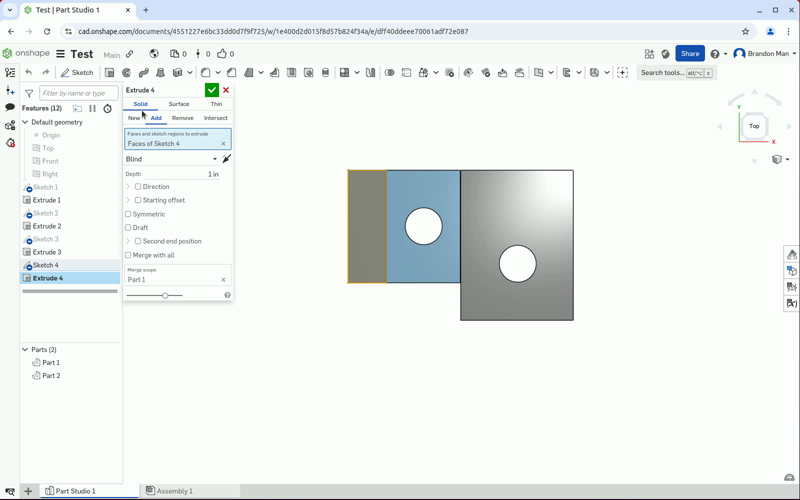
mouse_move(137, 120)
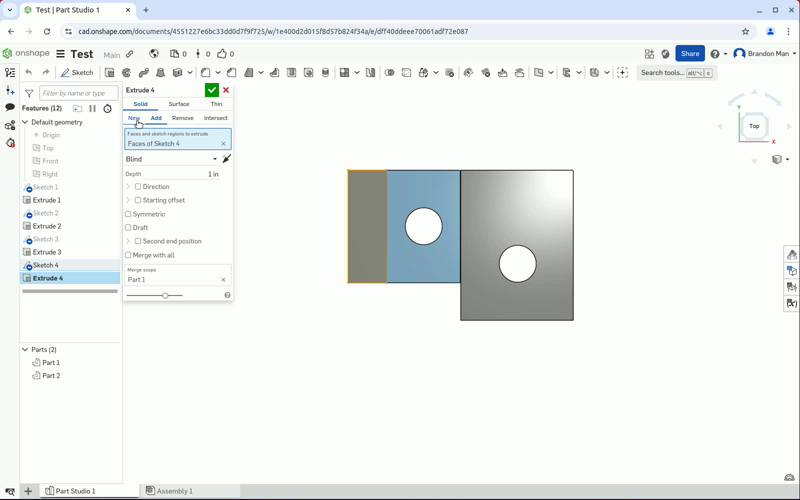
click(137, 120)
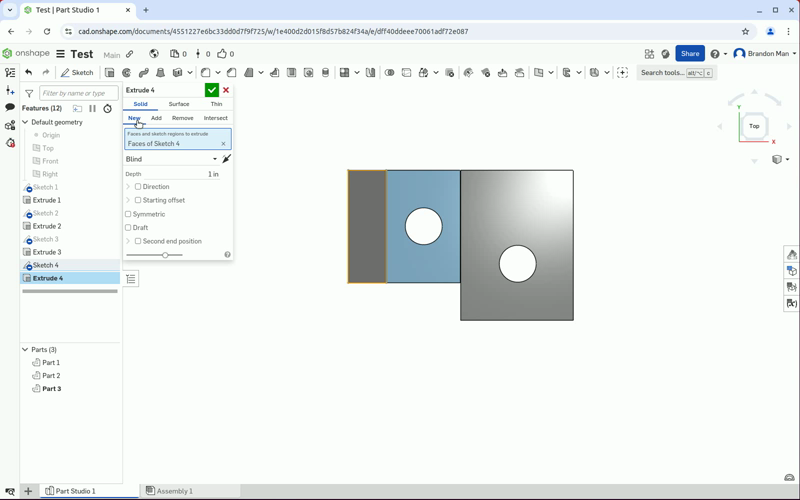
key(tab, 4)
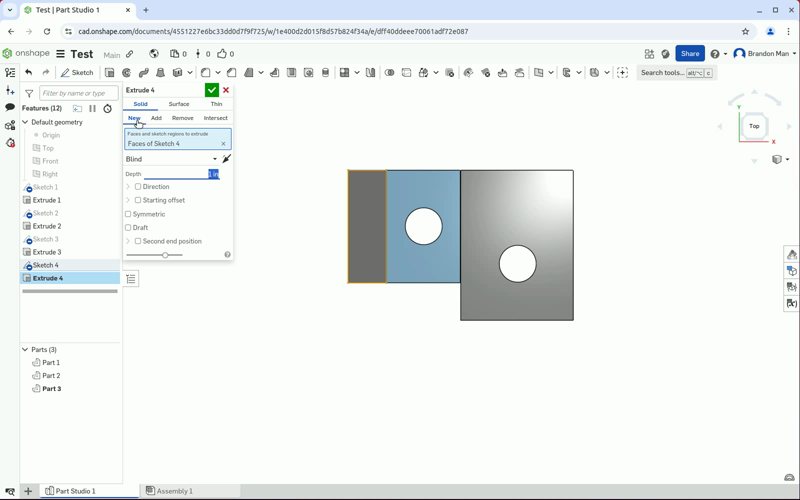
text(-15.405)
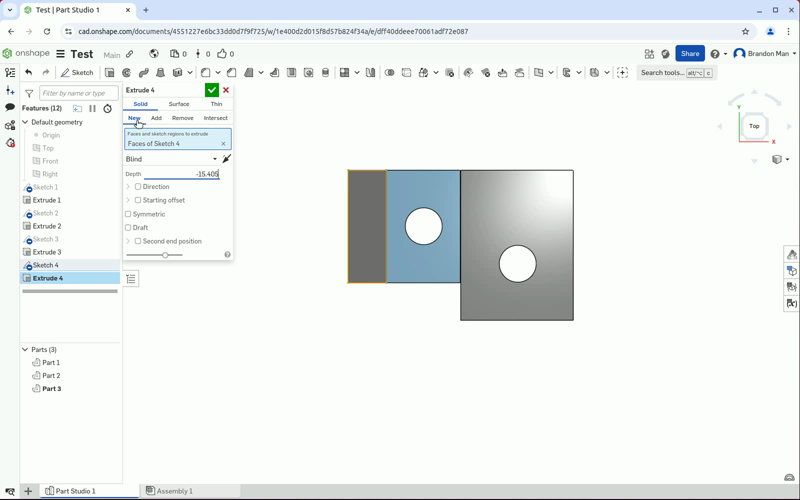
key(enter)
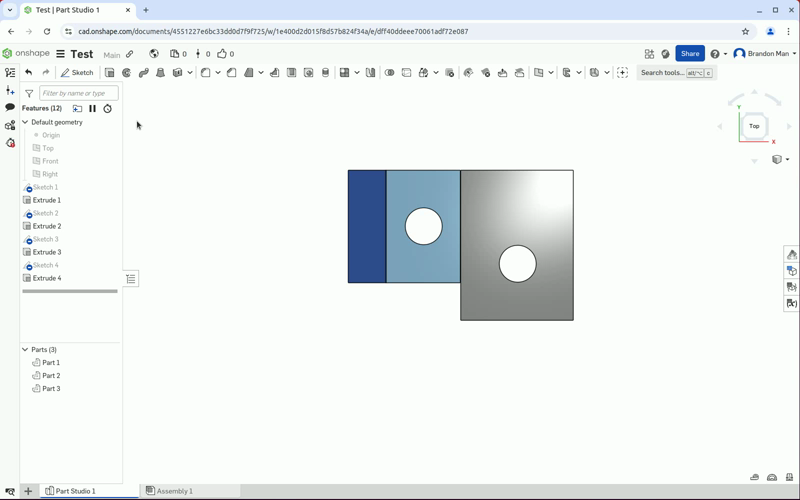
key(shift+h)
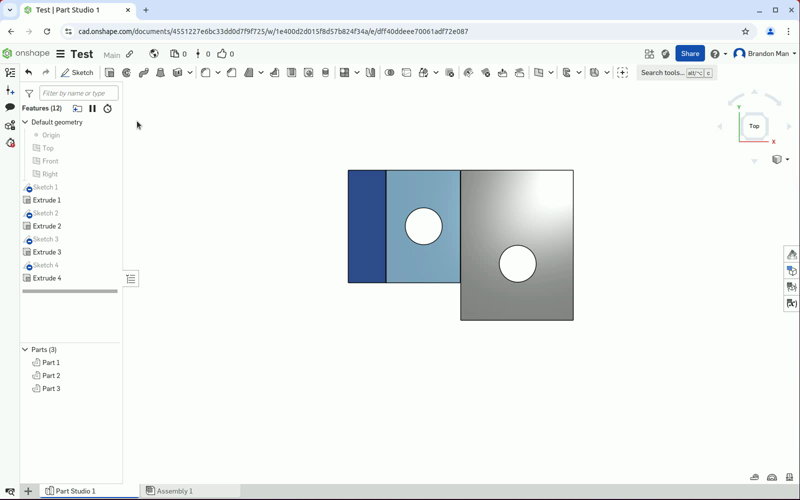
key(shift+h)
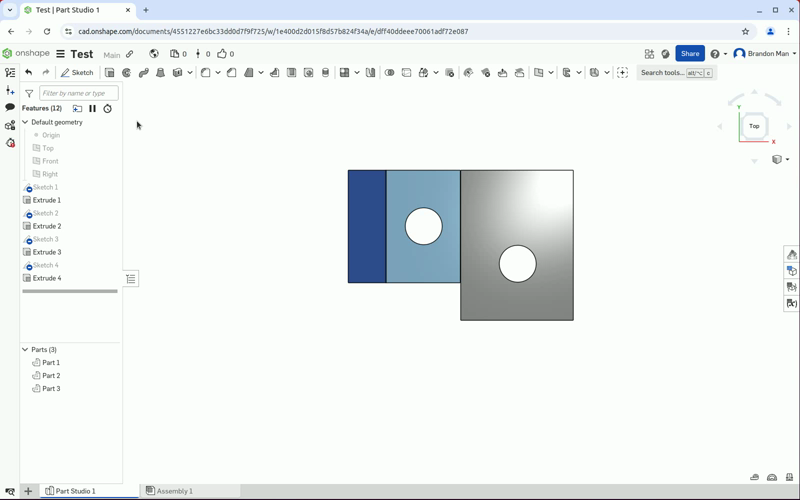
mouse_move(73, 189)
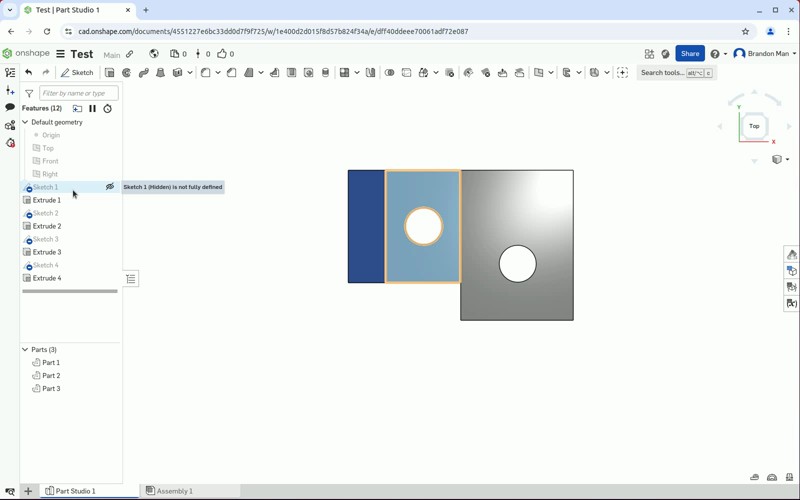
click(73, 189)
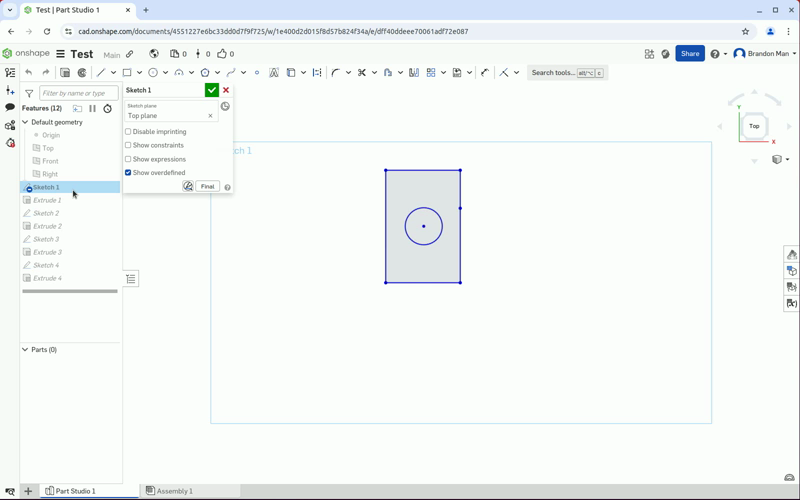
mouse_move(229, 92)
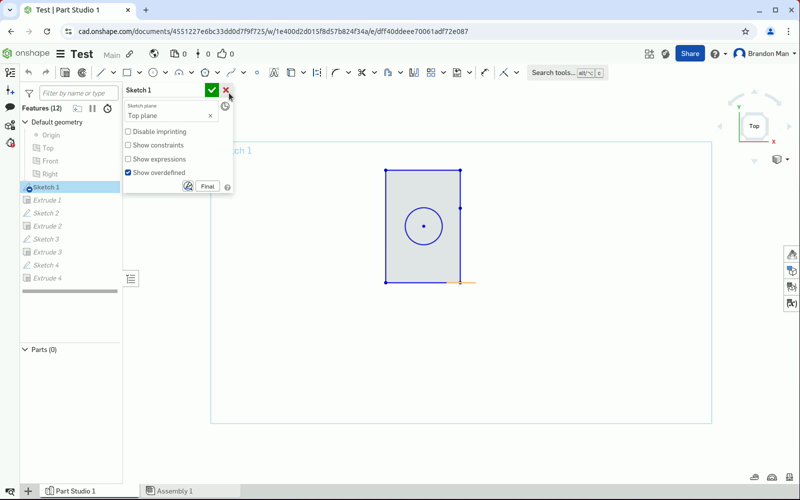
click(229, 92)
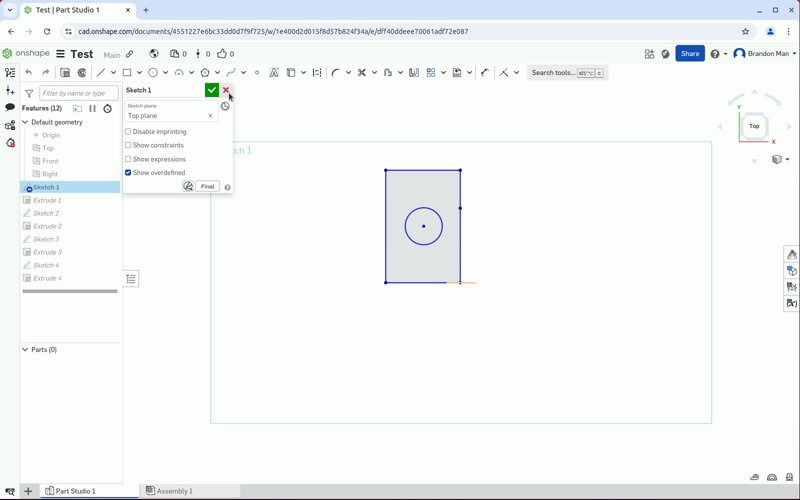
key(shift+s)
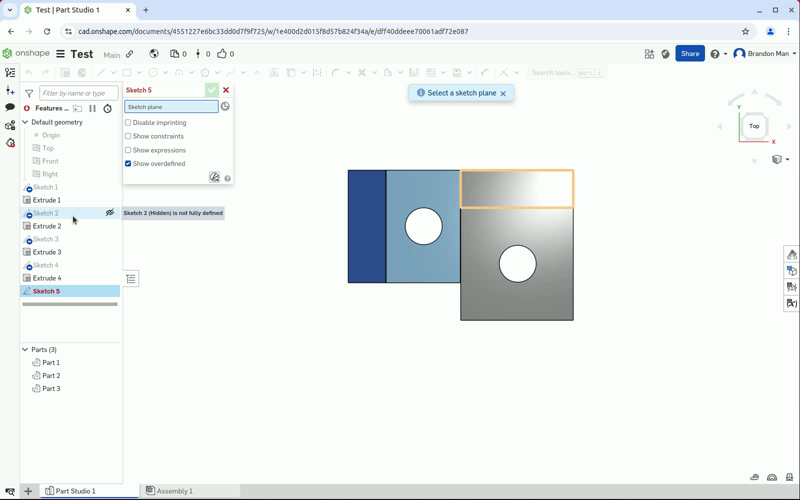
scroll(3)
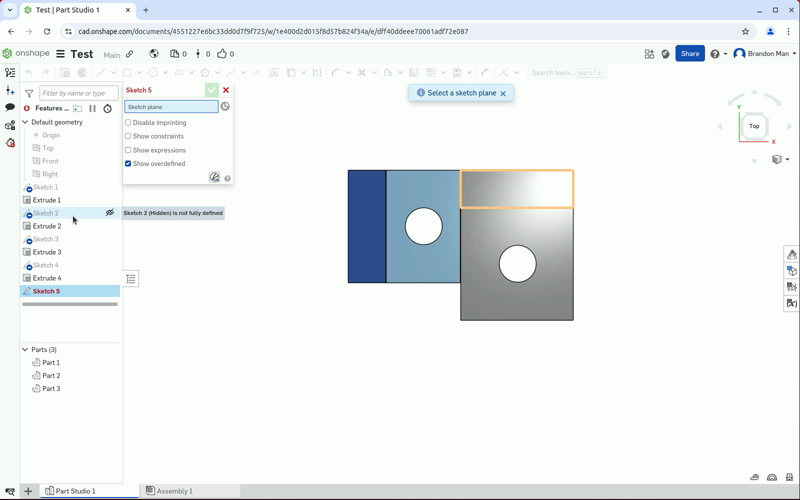
mouse_move(73, 150)
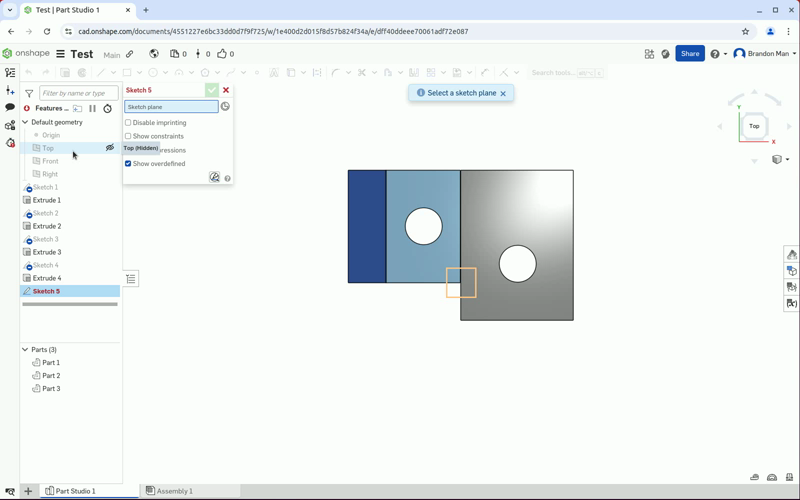
click(73, 150)
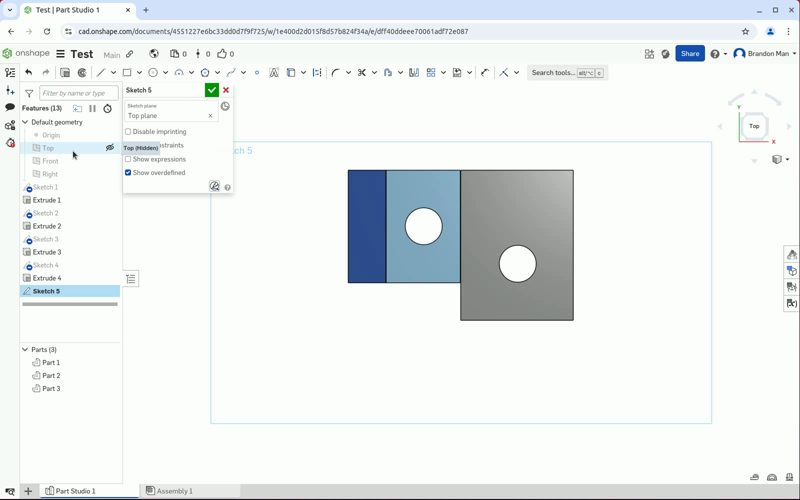
mouse_move(73, 352)
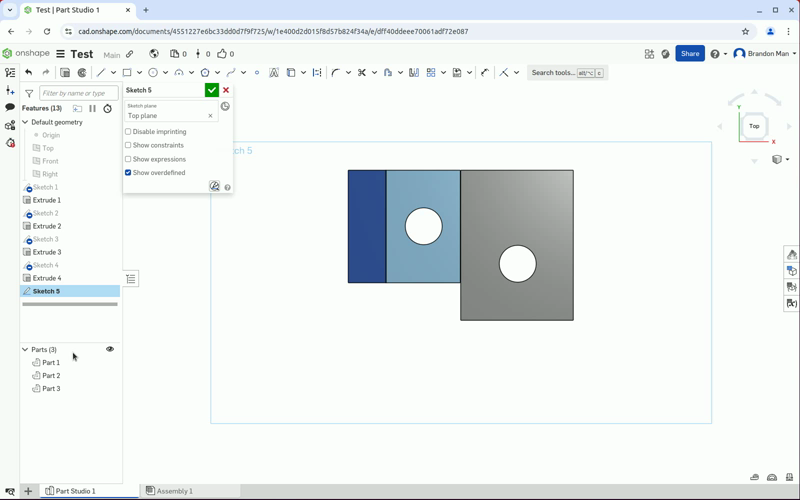
key(y)
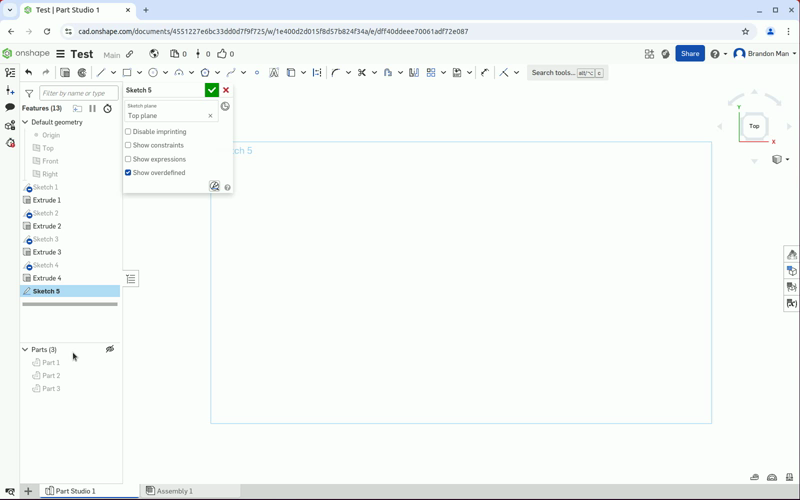
key(l)
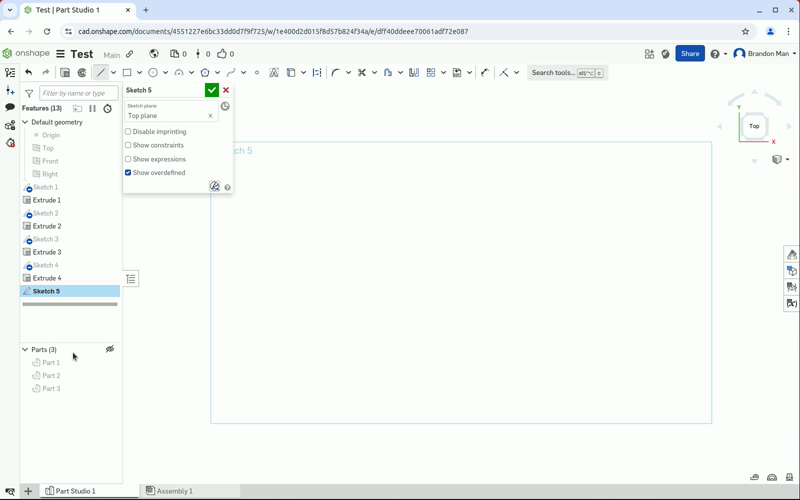
key_down(shift)
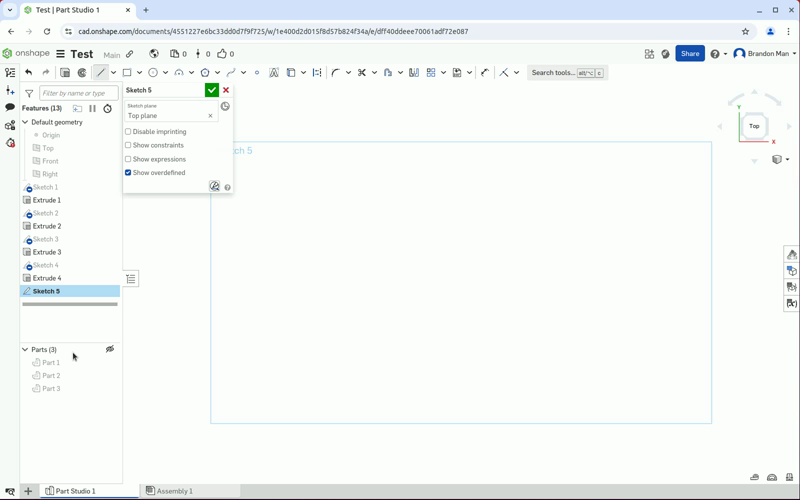
mouse_move(460, 320)
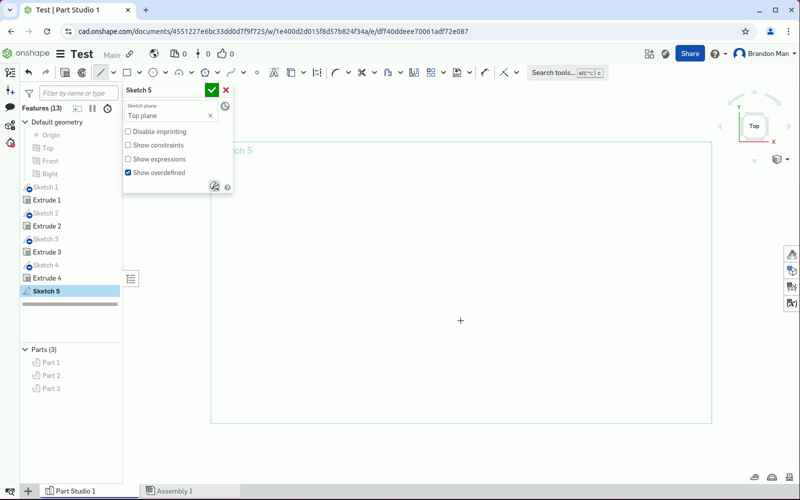
click(460, 320)
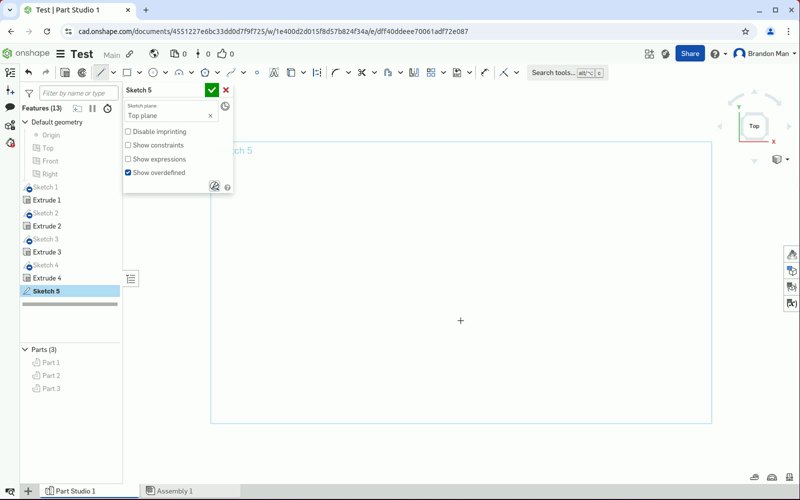
key_up(shift)
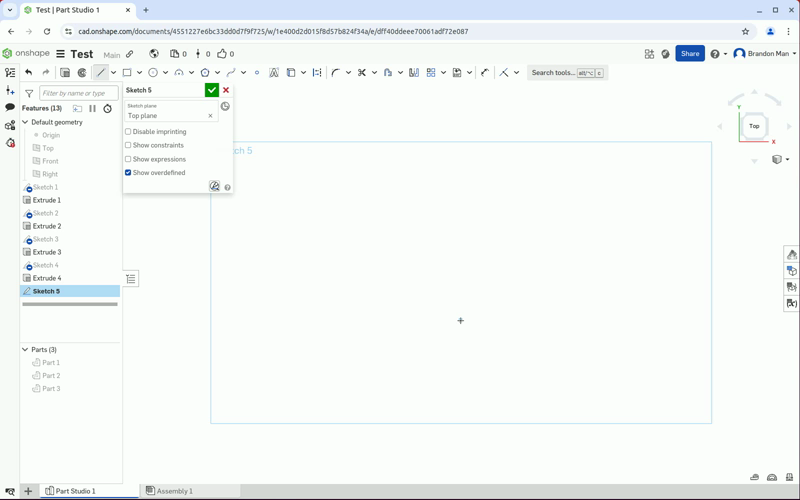
key_down(shift)
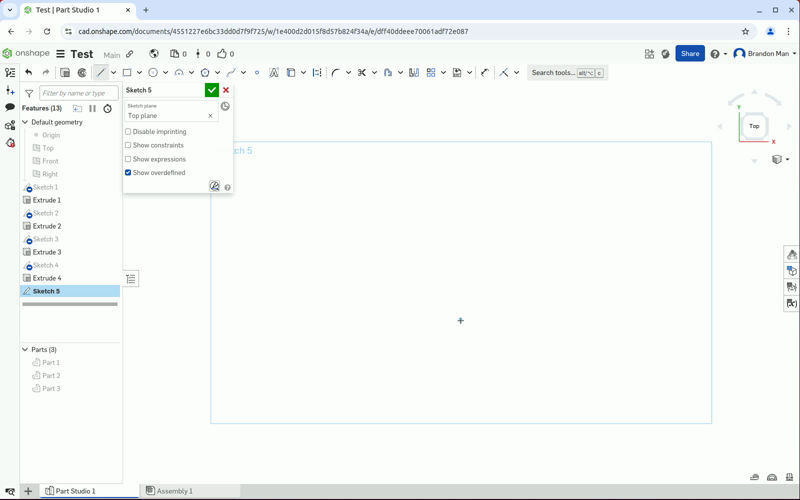
mouse_move(573, 320)
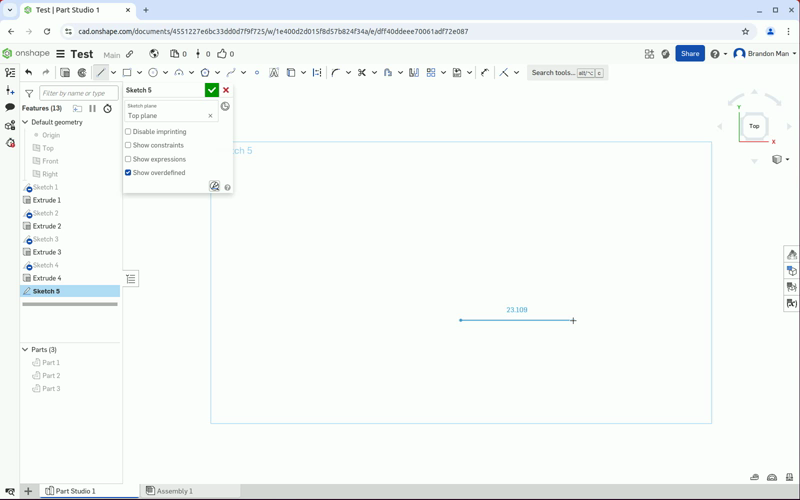
click(573, 320)
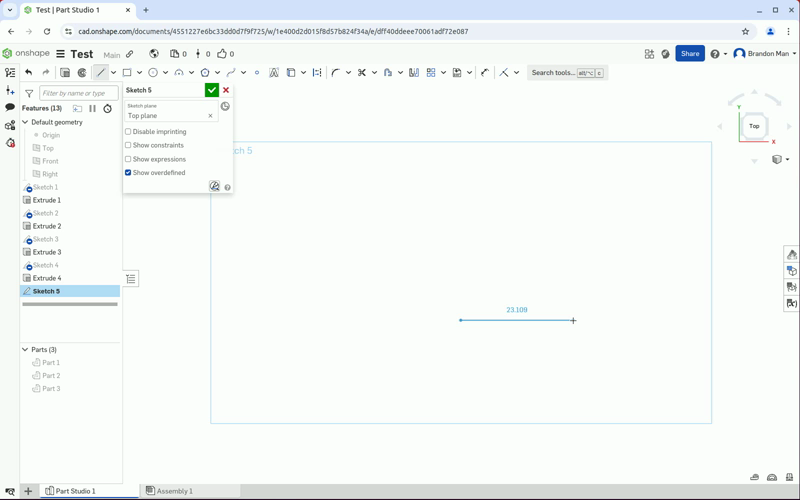
key_up(shift)
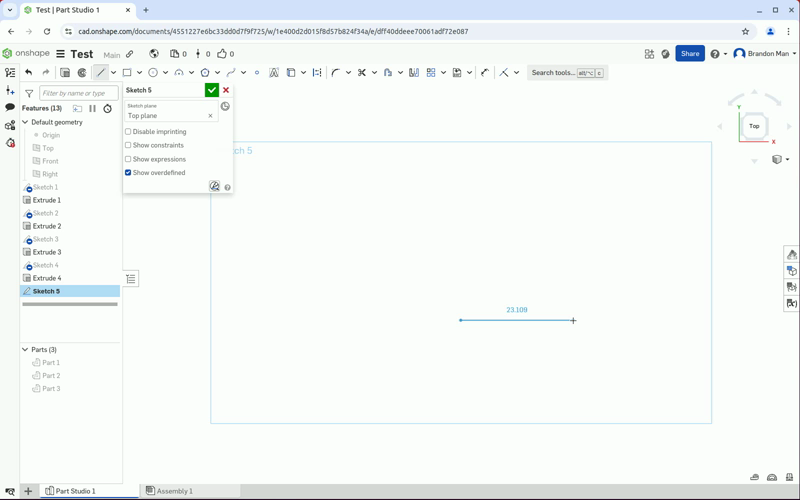
key_down(shift)
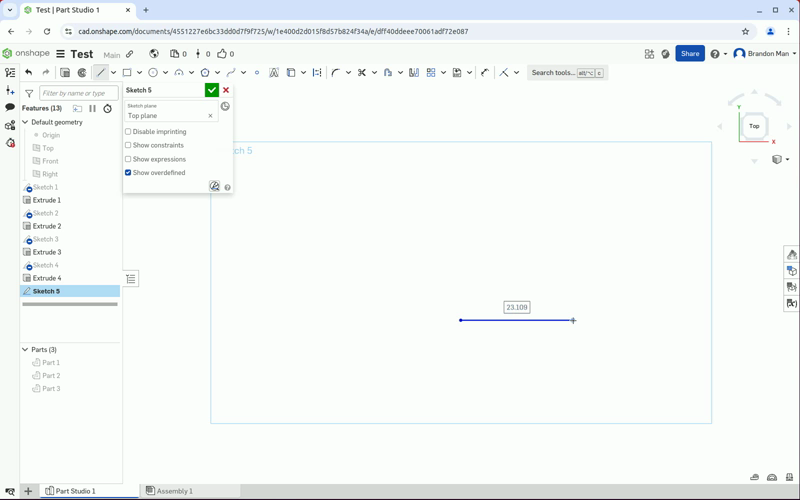
mouse_move(573, 207)
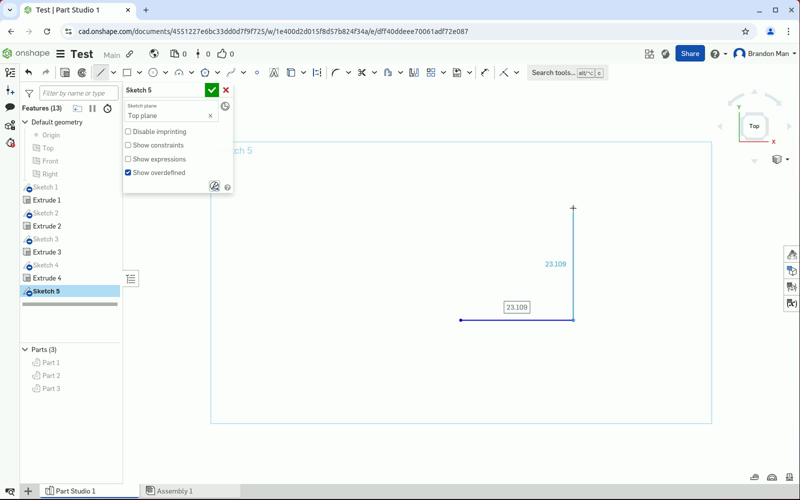
click(573, 207)
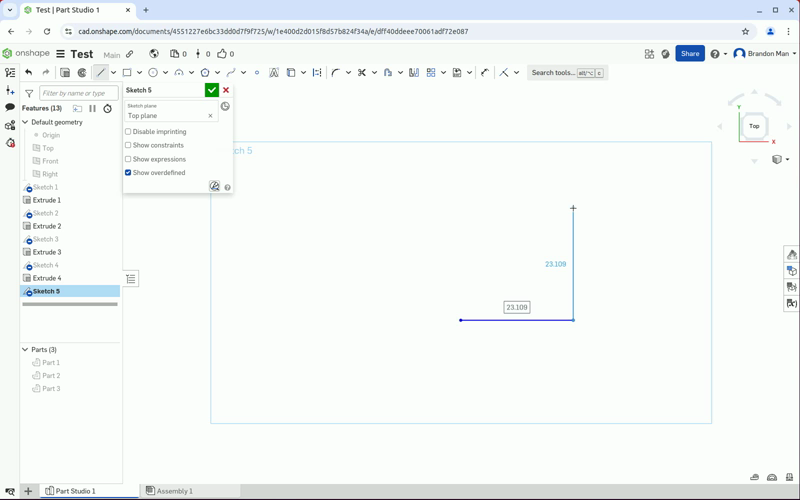
key_up(shift)
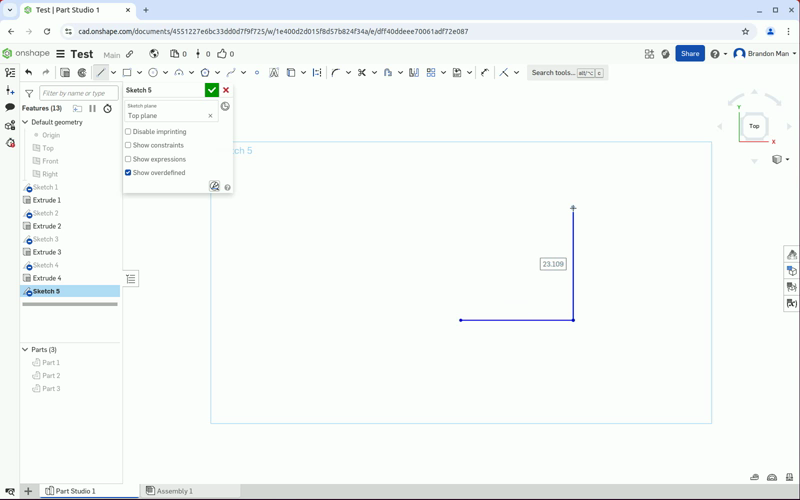
key_down(shift)
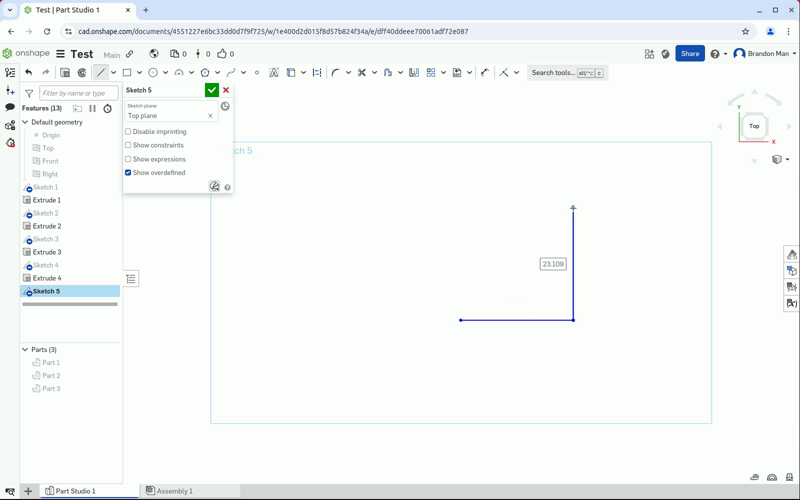
mouse_move(460, 207)
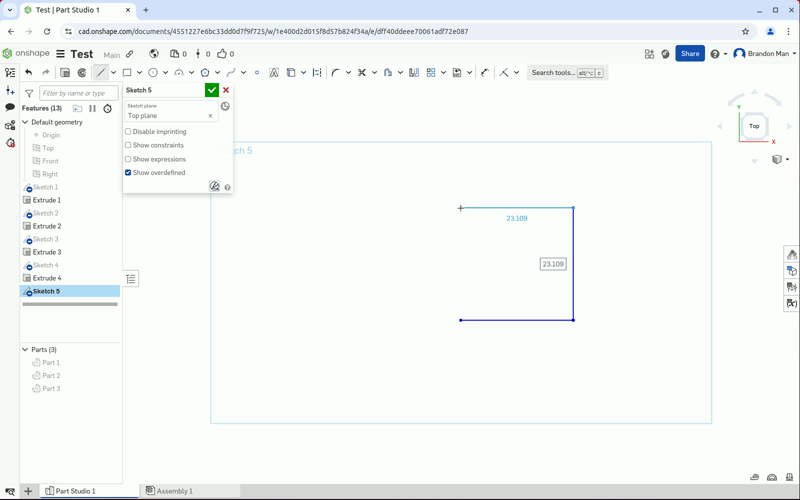
click(460, 207)
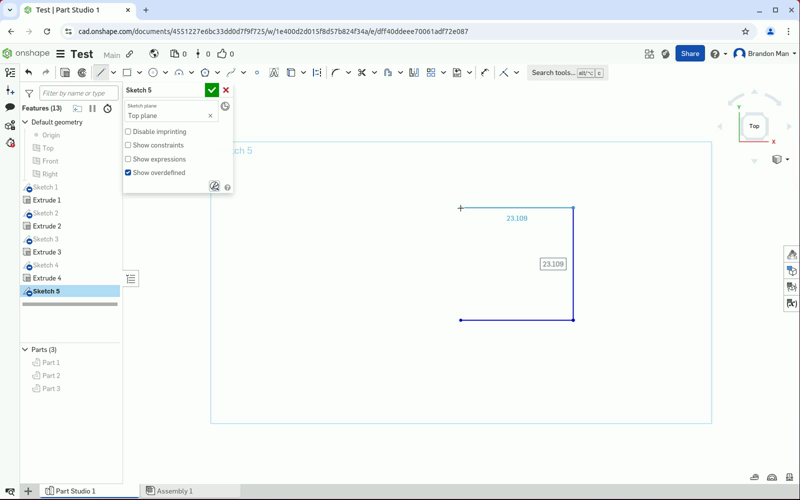
key_up(shift)
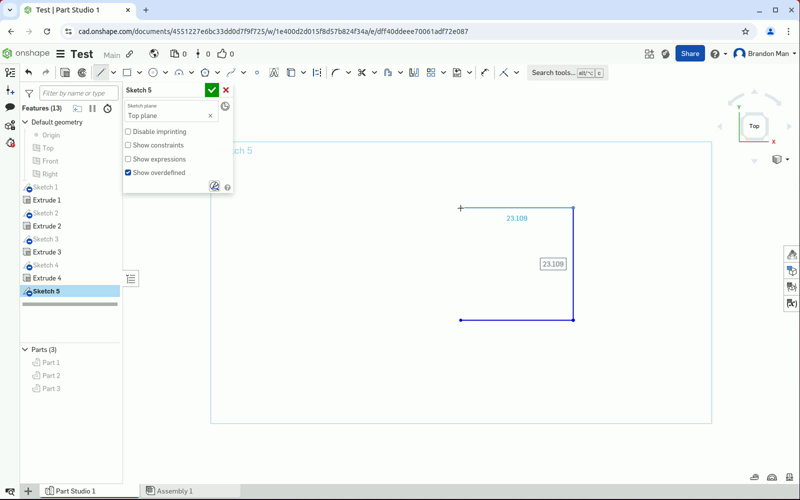
key_down(shift)
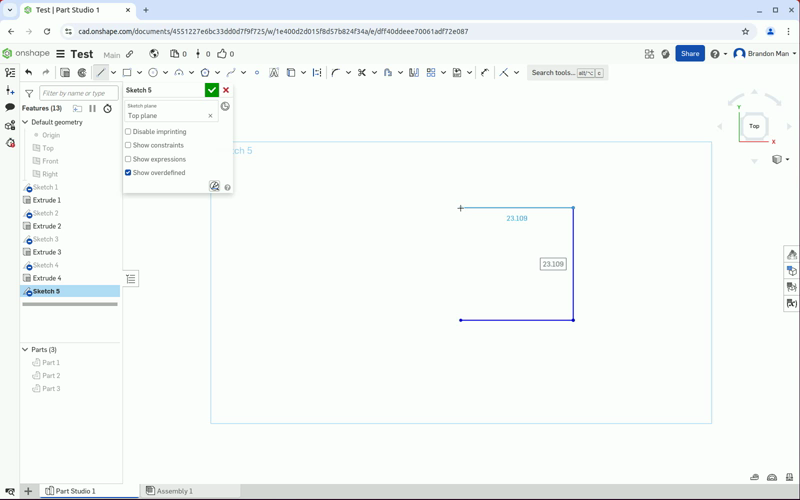
mouse_move(460, 282)
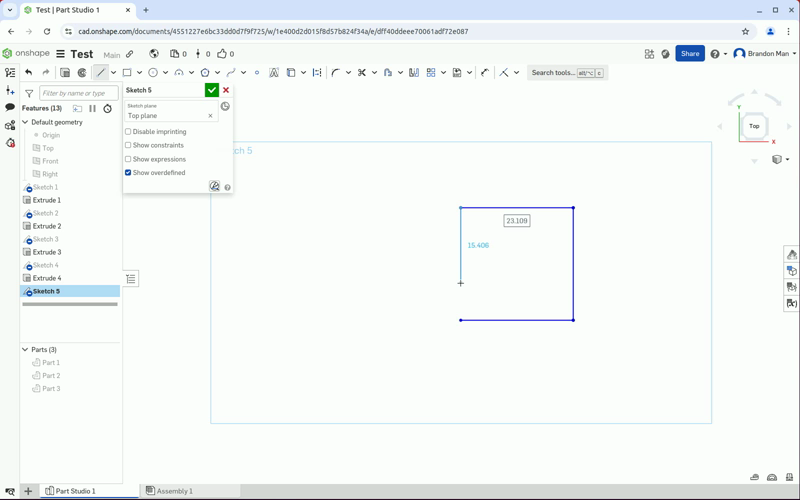
click(460, 282)
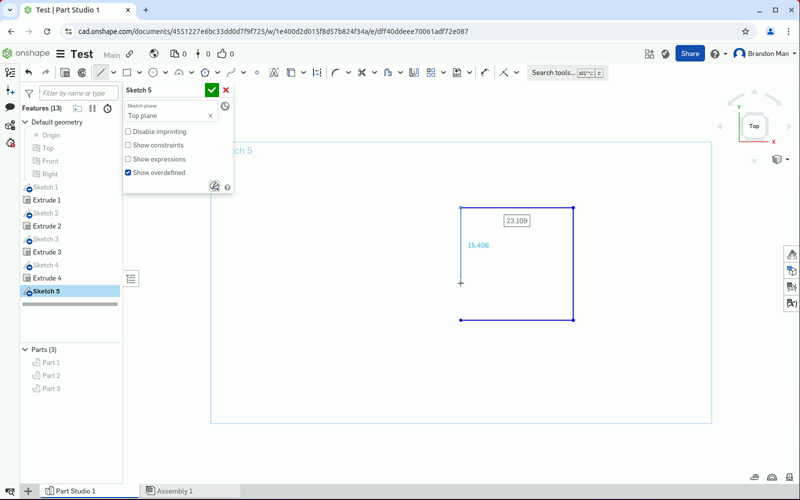
key_up(shift)
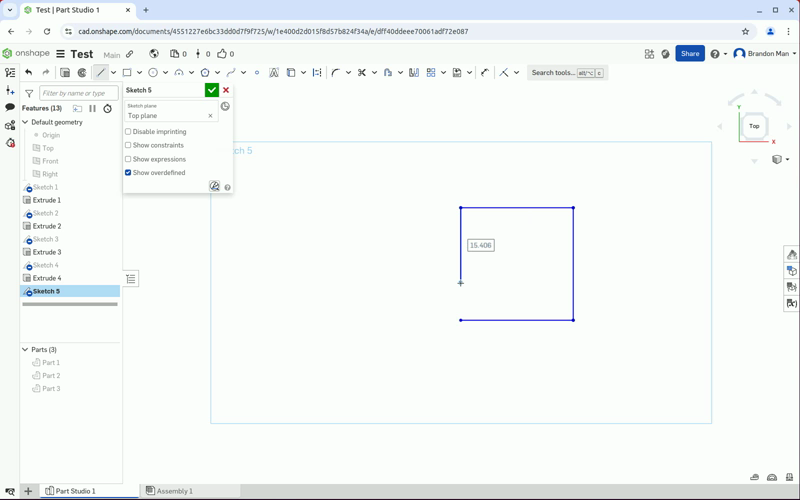
mouse_move(490, 282)
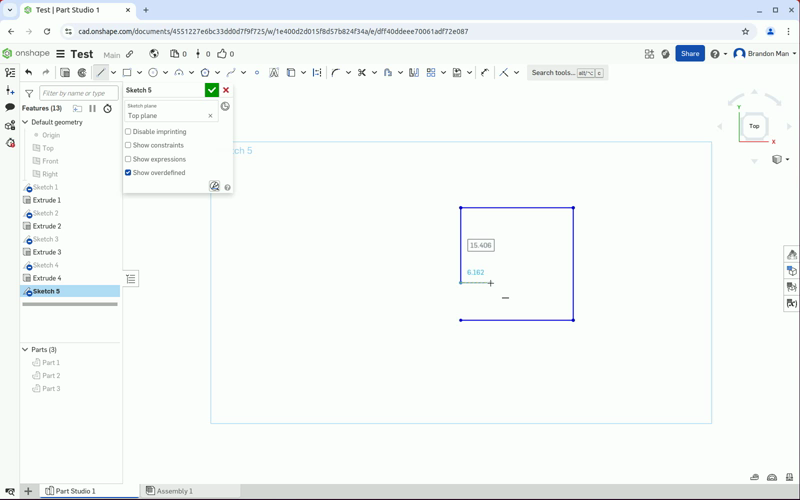
key_down(shift)
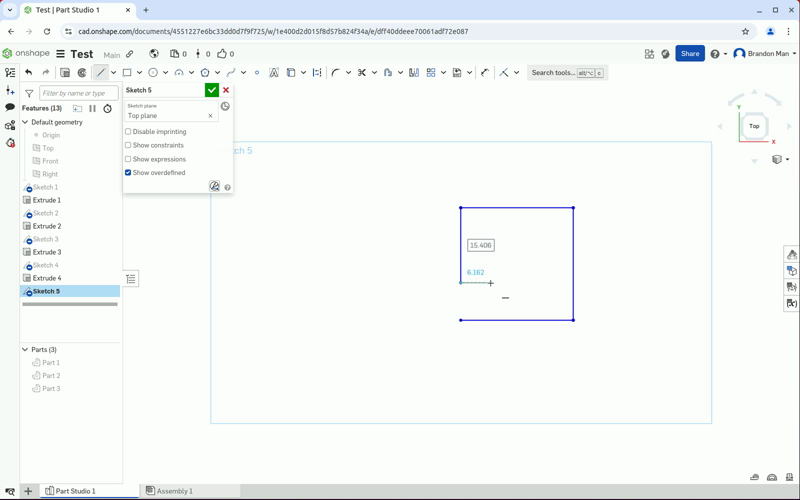
mouse_move(460, 320)
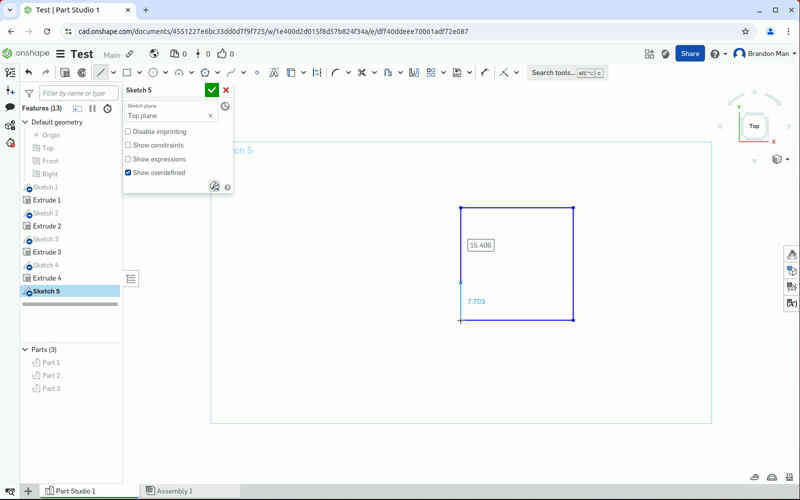
key_up(shift)
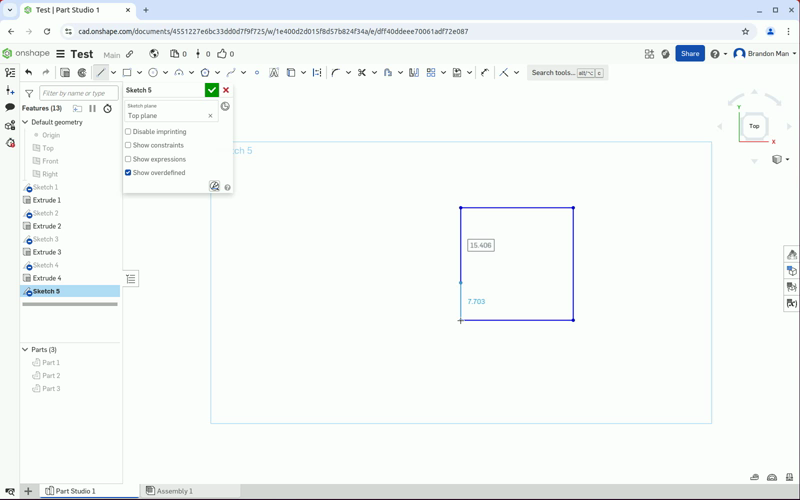
click(460, 320)
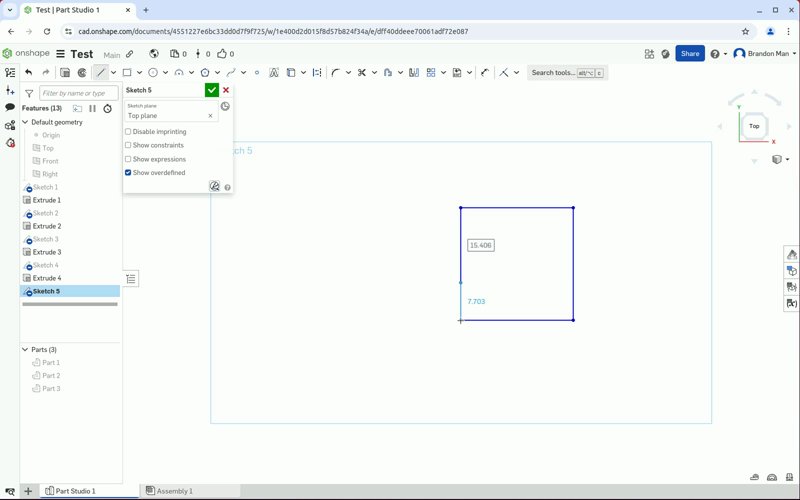
key(esc)
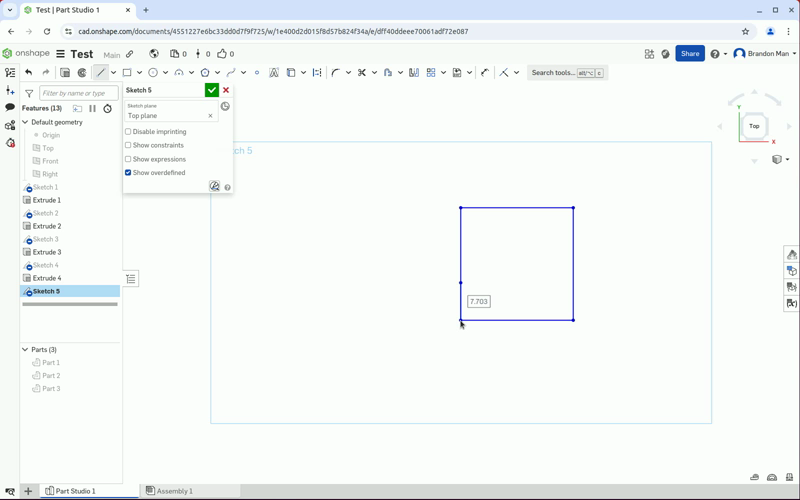
key(c)
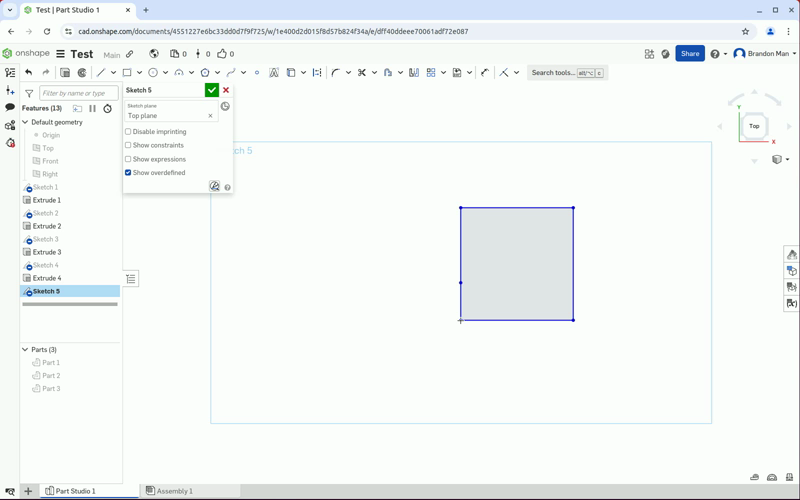
key_down(shift)
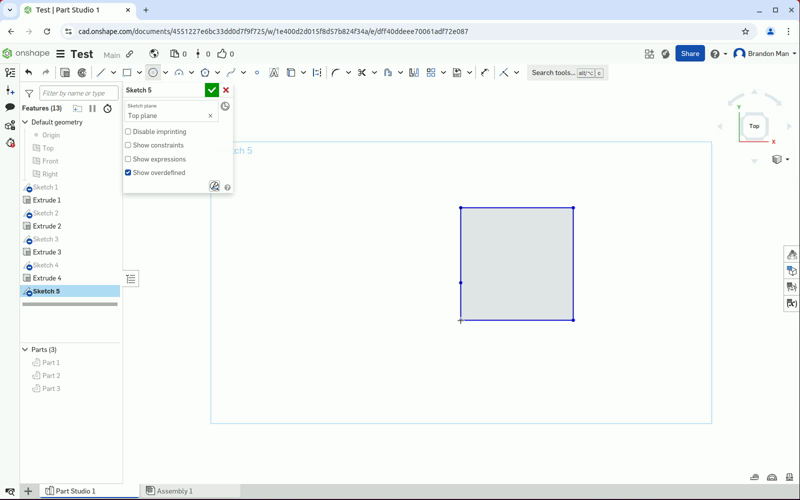
mouse_move(517, 263)
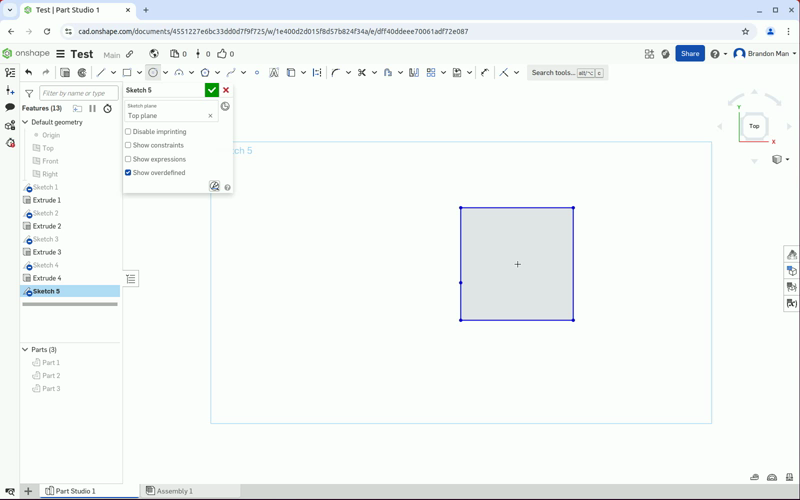
click(517, 263)
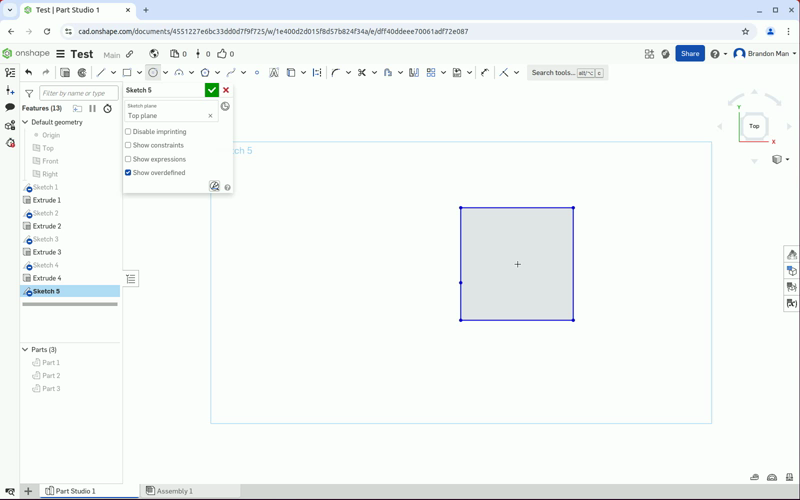
key_up(shift)
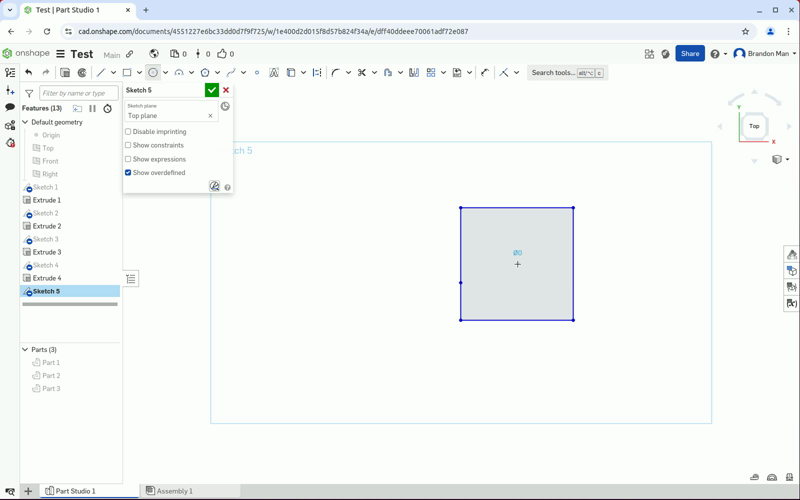
mouse_move(536, 263)
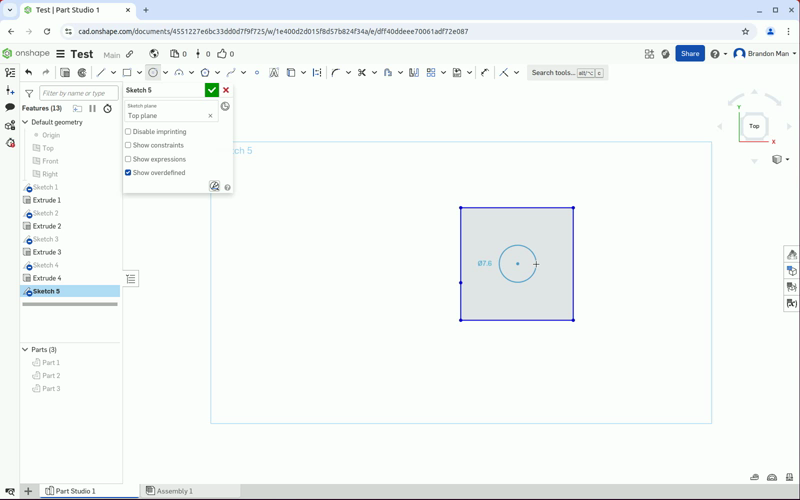
click(536, 263)
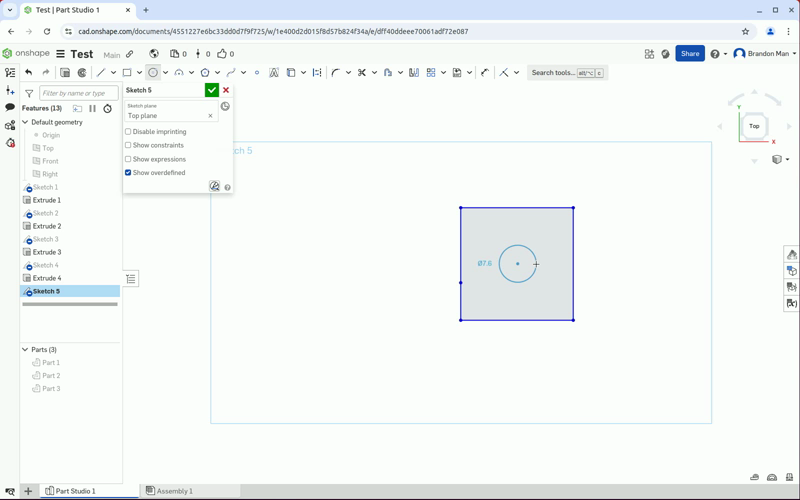
key(esc)
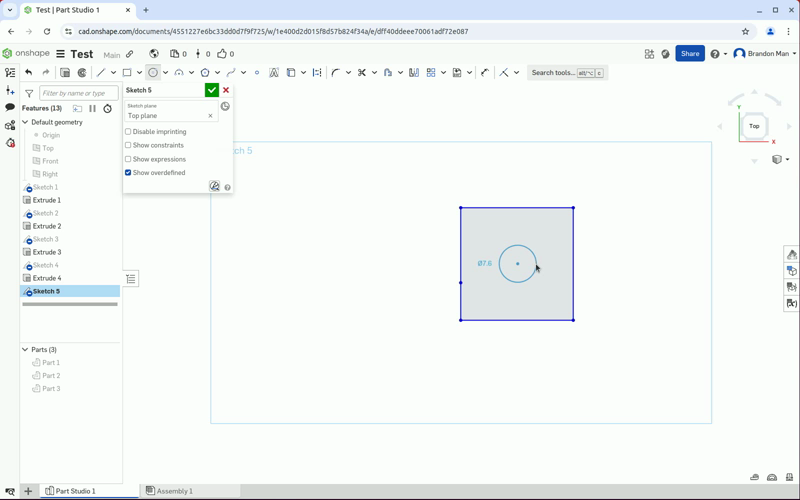
mouse_move(472, 231)
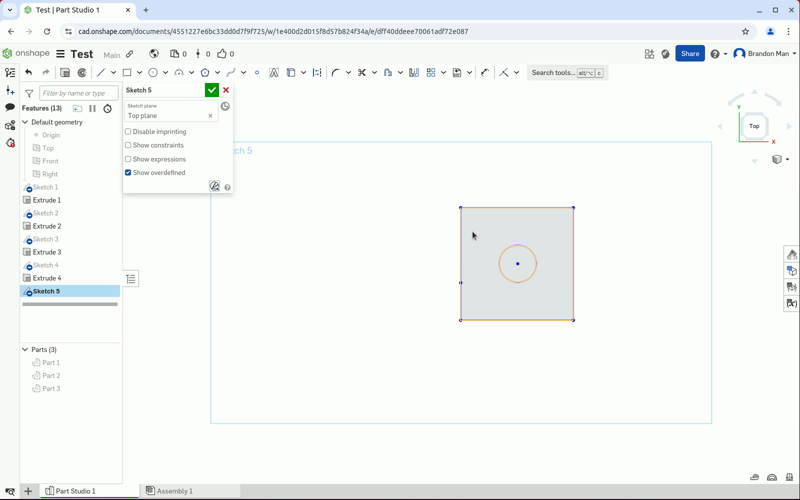
click(472, 231)
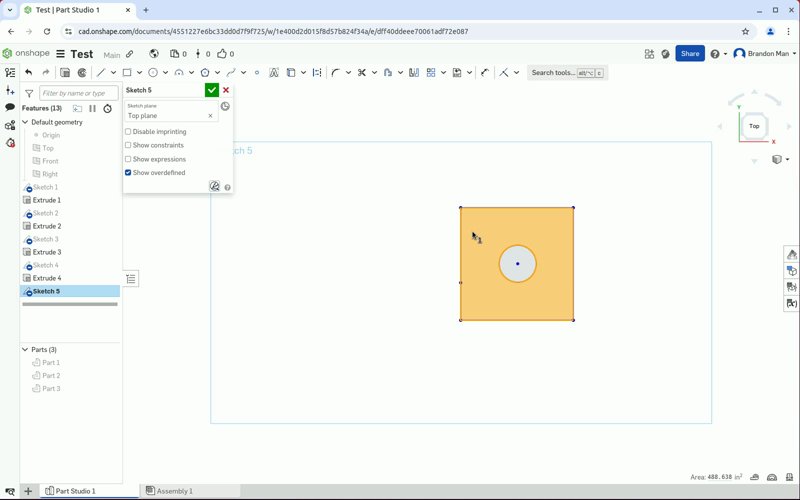
mouse_move(73, 352)
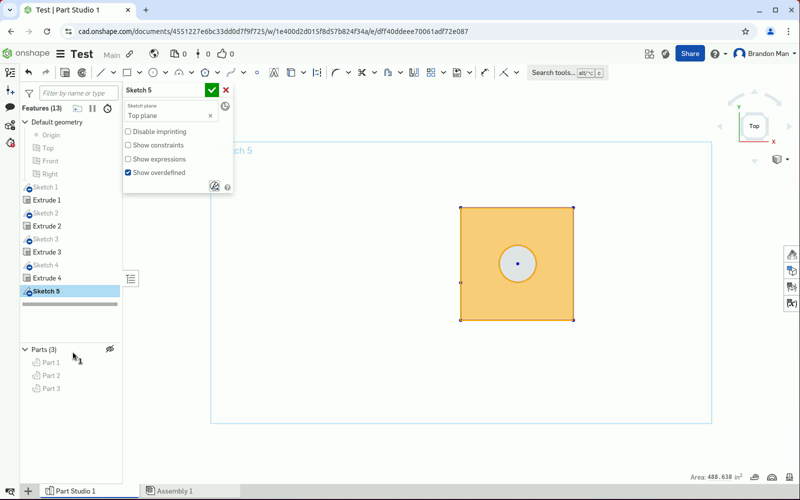
key(shift+y)
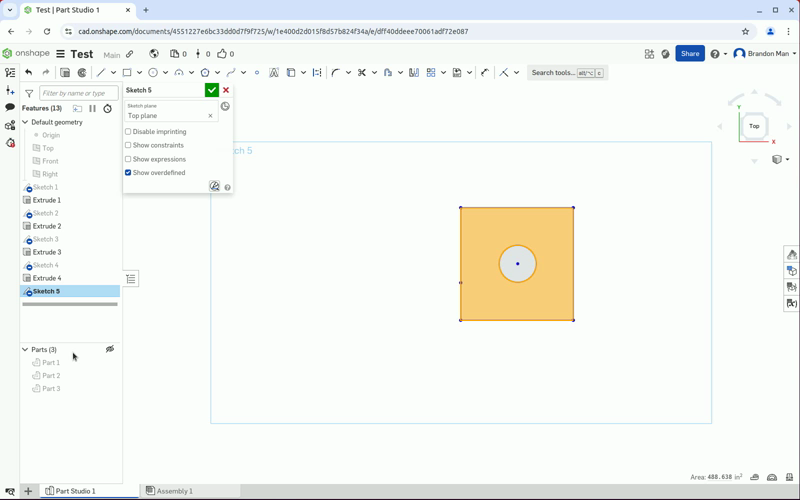
key(shift+e)
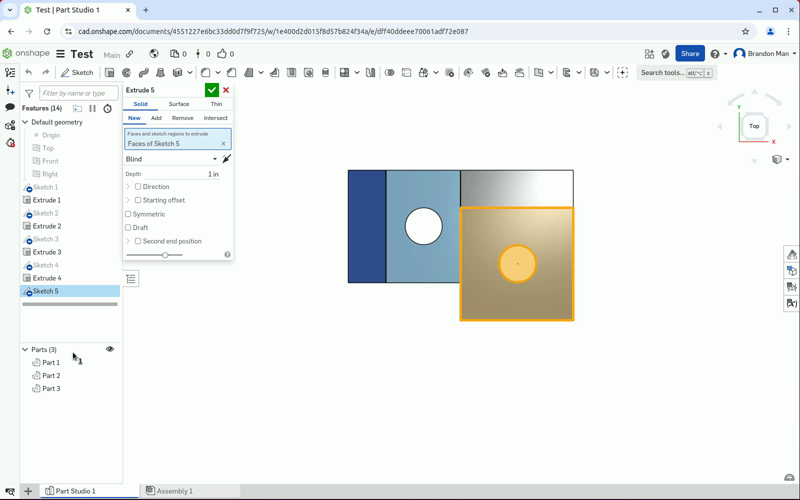
mouse_move(143, 106)
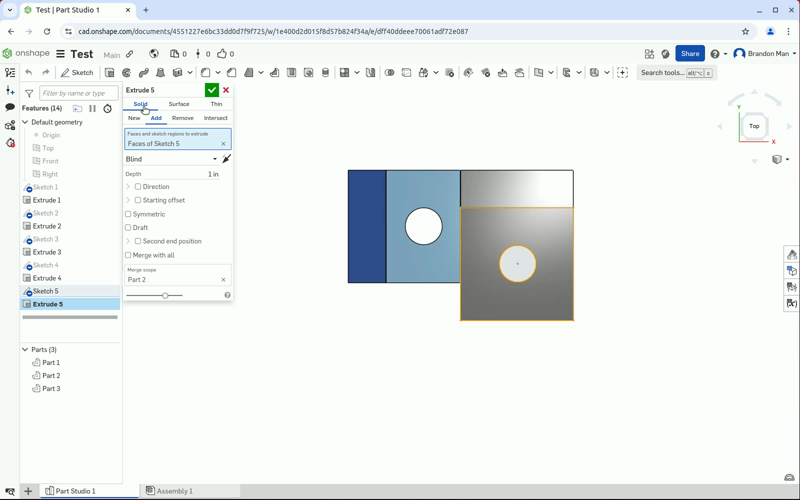
click(143, 106)
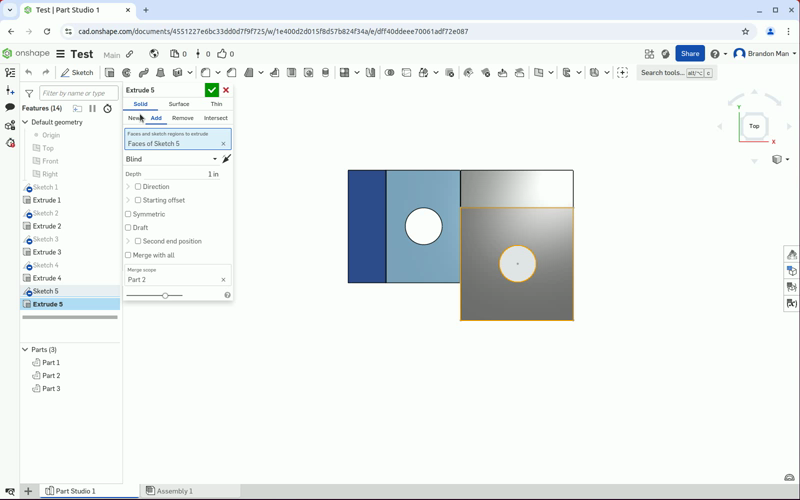
mouse_move(137, 120)
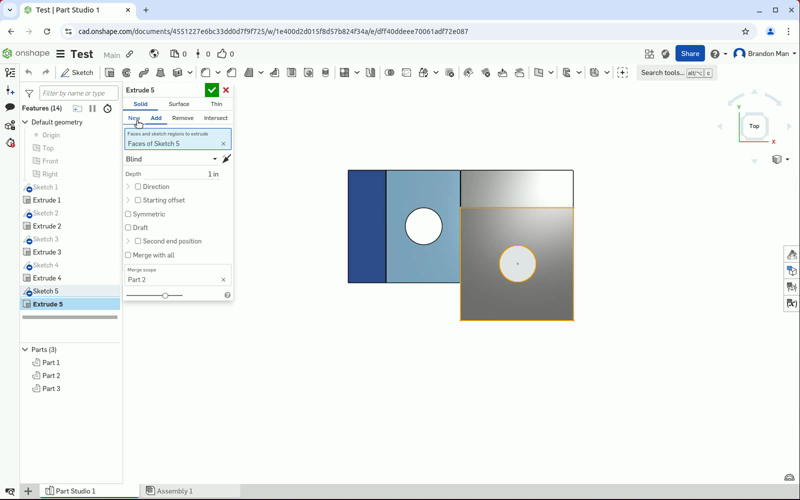
click(137, 120)
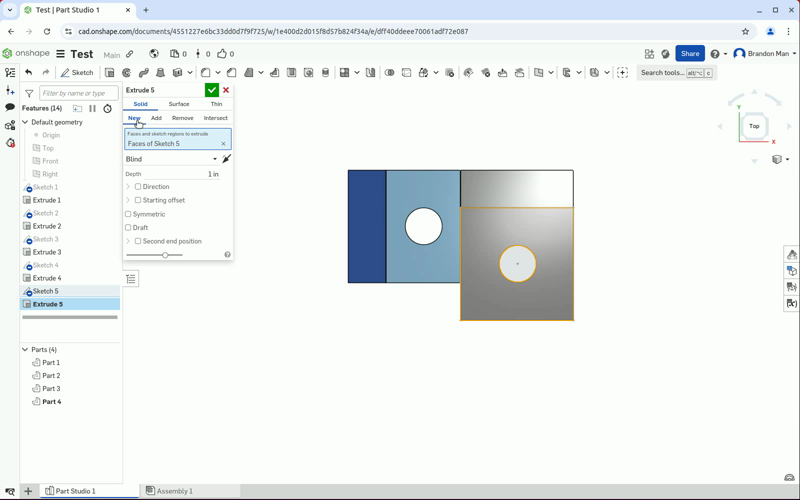
key(tab, 4)
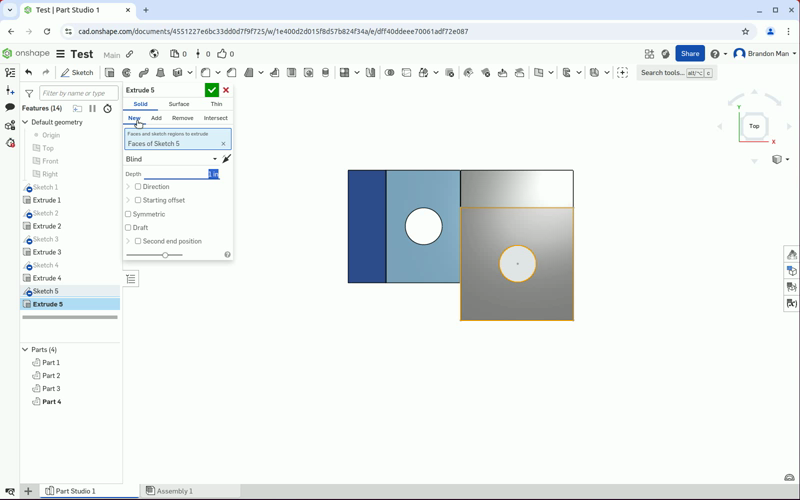
text(7.703)
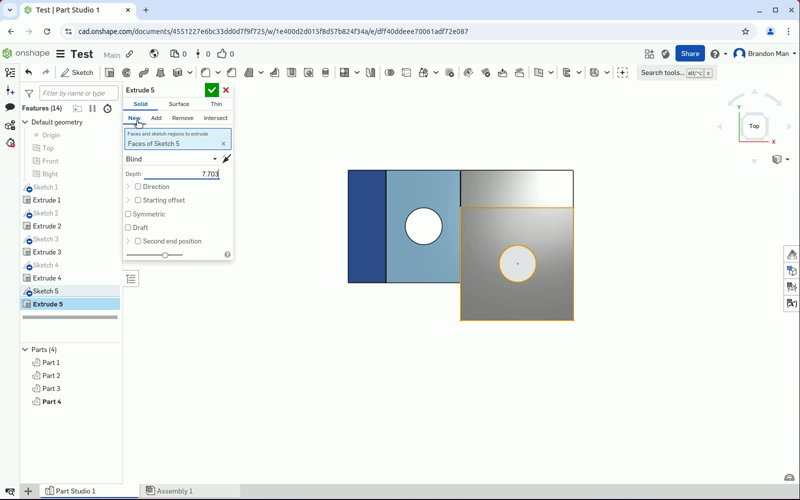
key(enter)
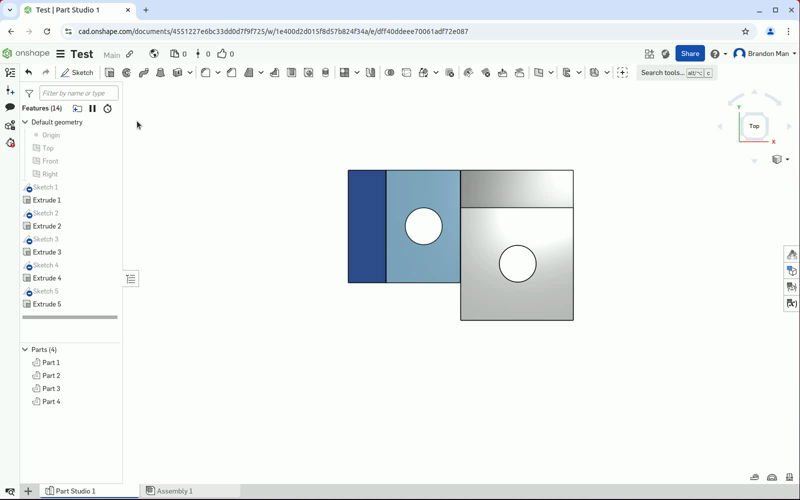
key(shift+h)
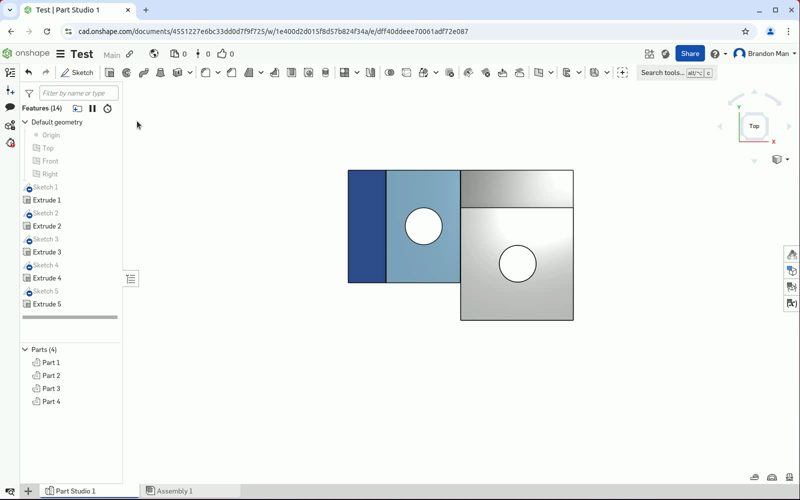
key(shift+h)
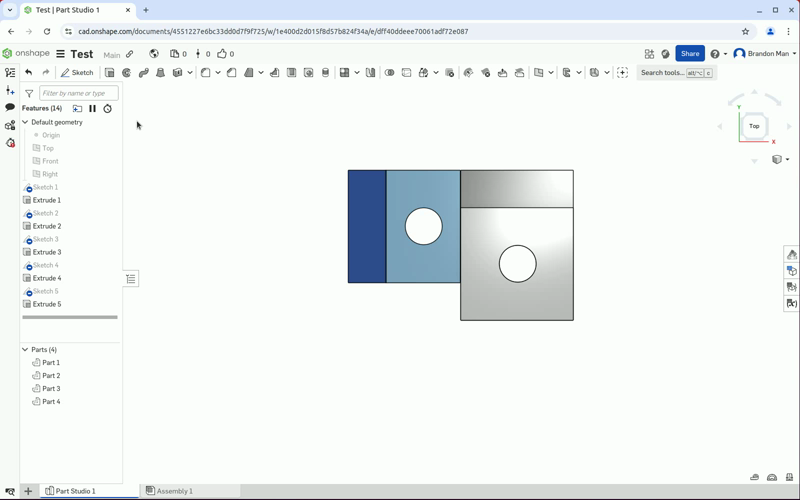
mouse_move(73, 189)
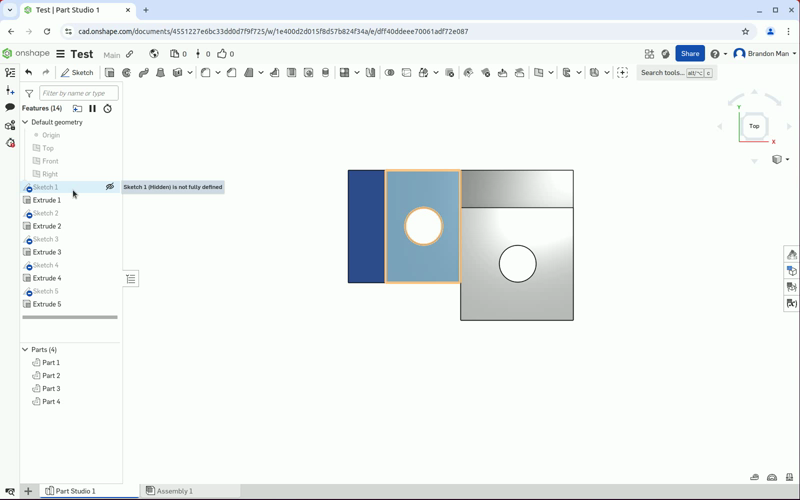
click(73, 189)
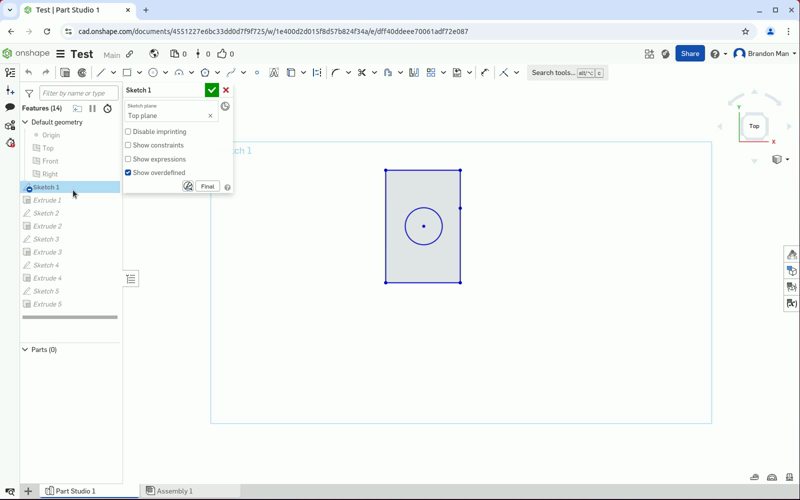
mouse_move(229, 92)
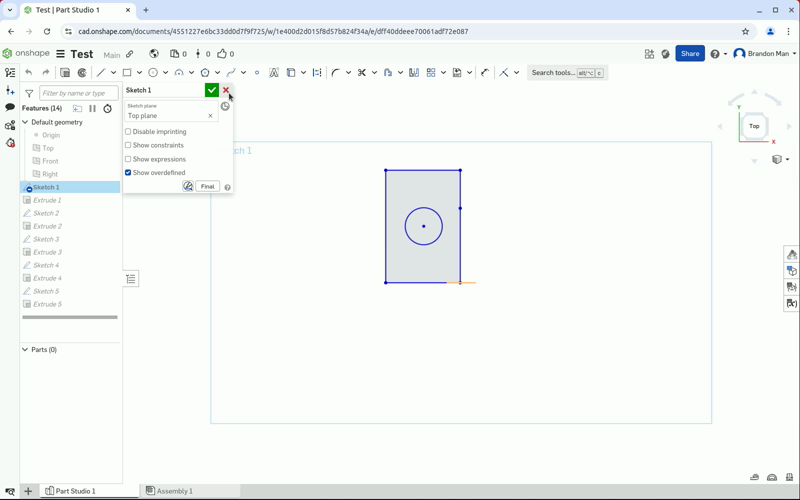
click(229, 92)
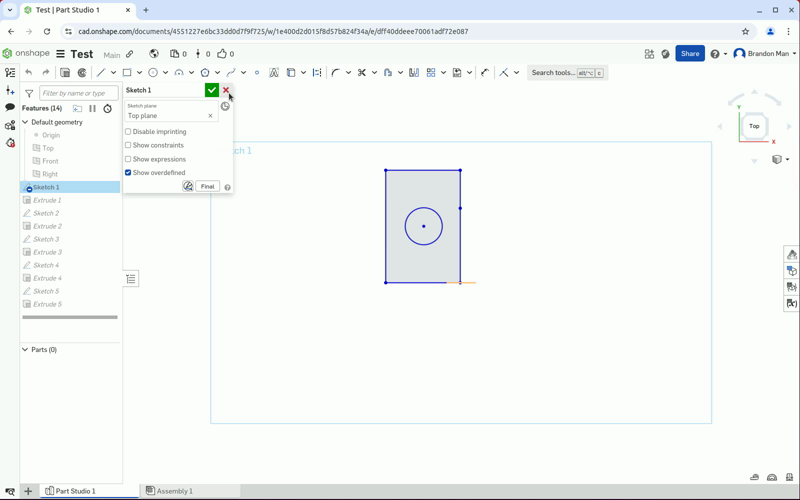
key(shift+s)
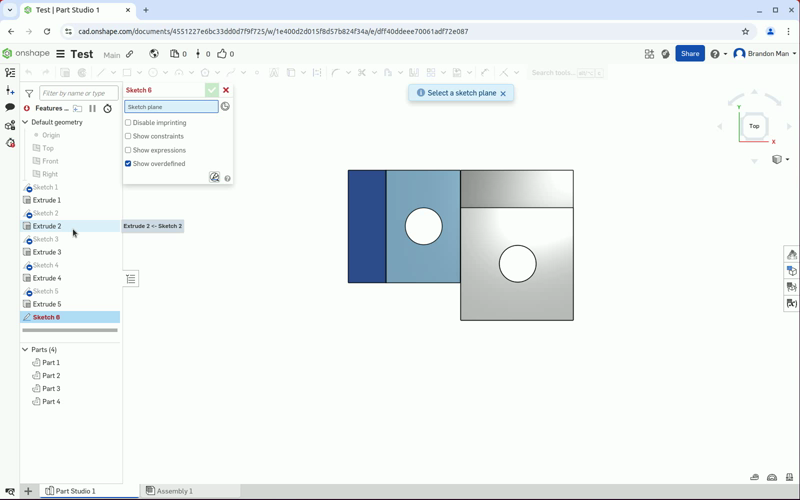
scroll(3)
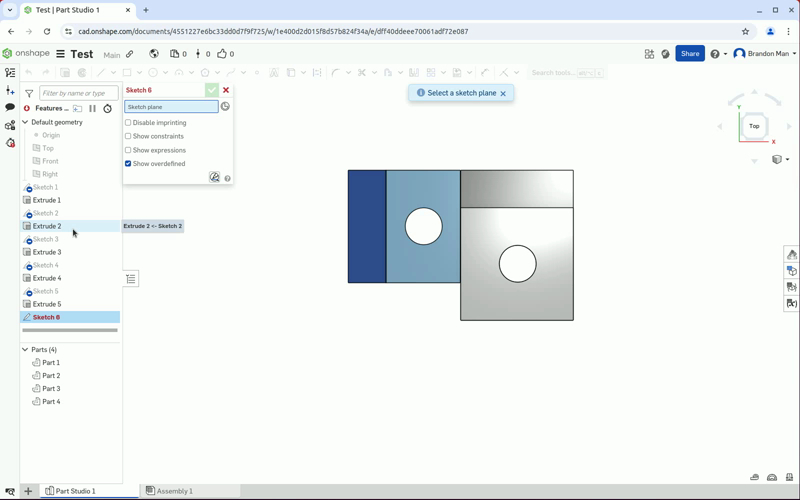
mouse_move(73, 150)
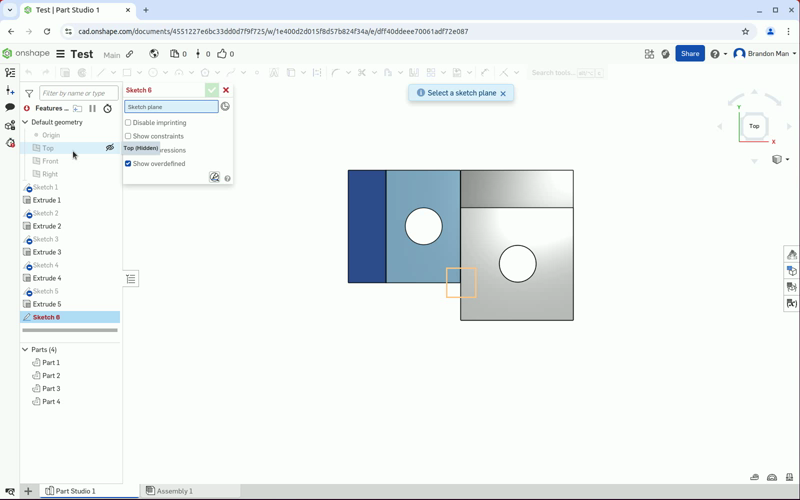
click(73, 150)
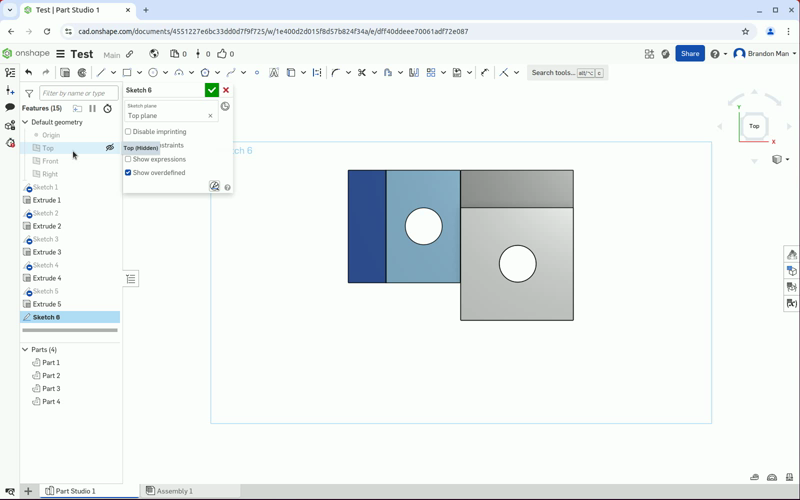
mouse_move(73, 352)
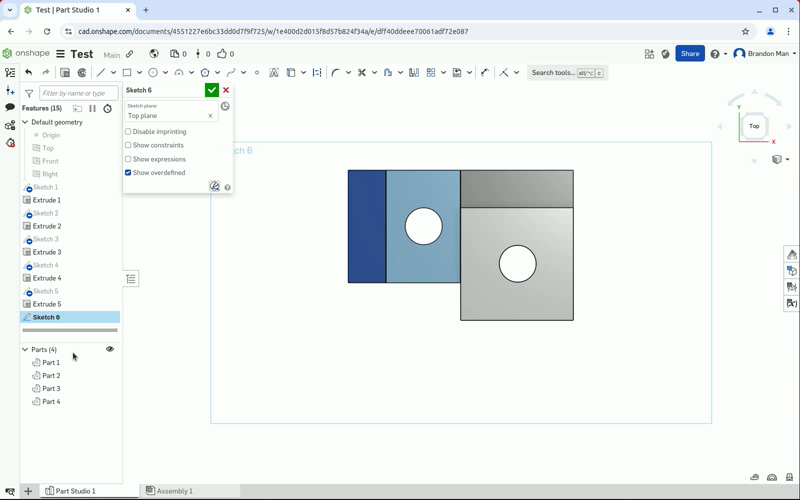
key(y)
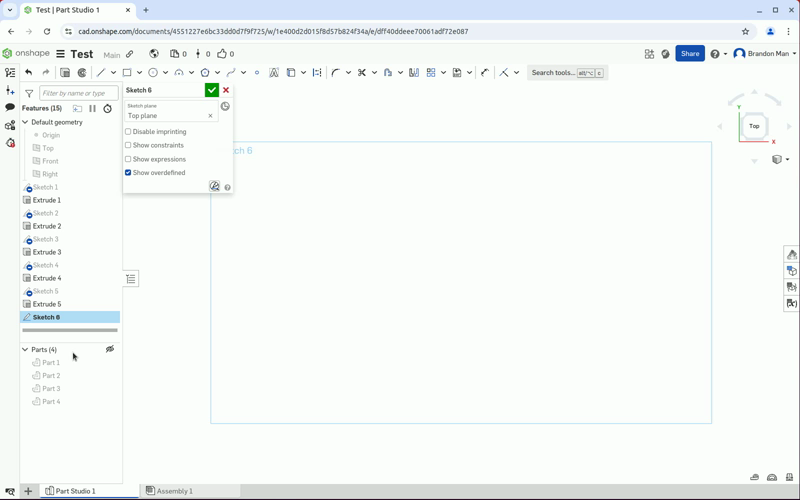
key(l)
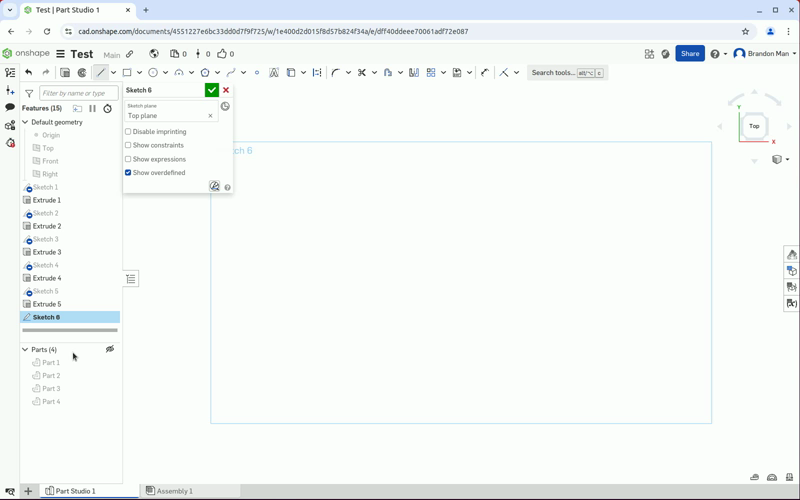
key_down(shift)
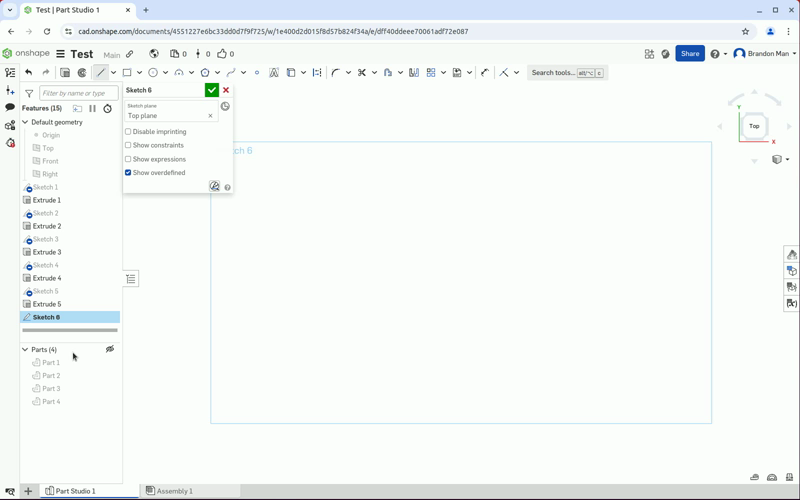
mouse_move(460, 207)
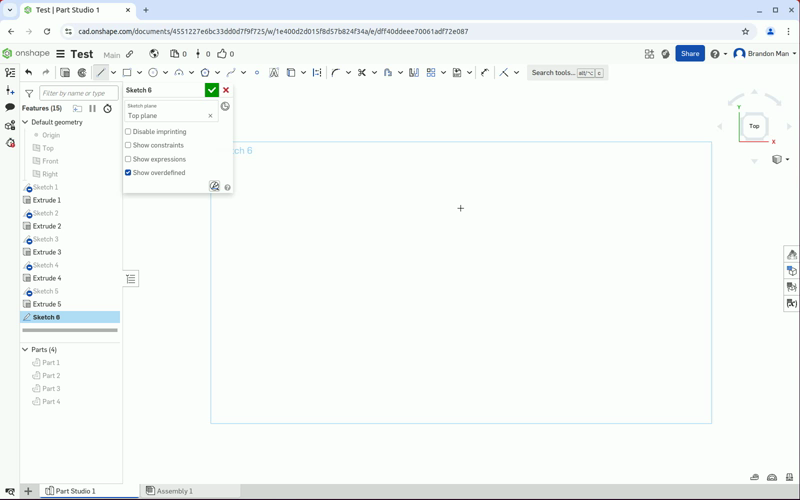
click(460, 207)
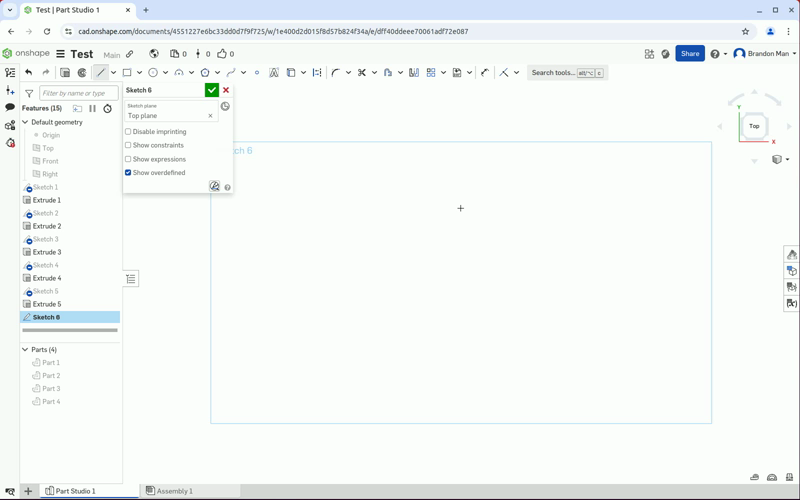
key_up(shift)
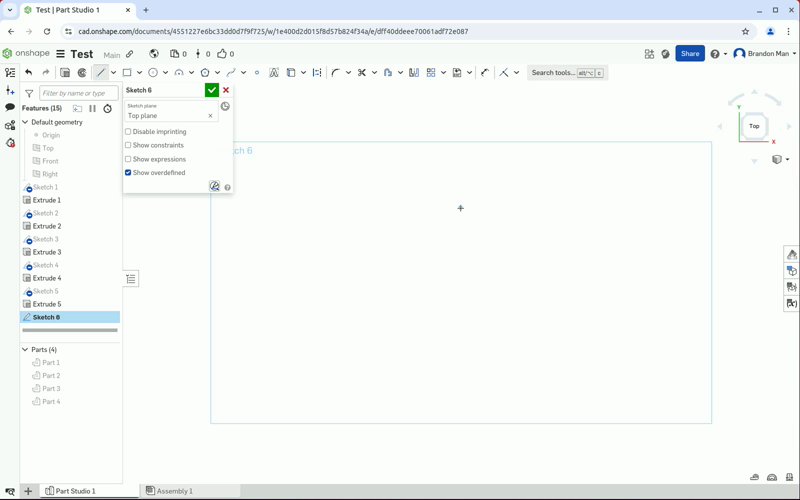
key_down(shift)
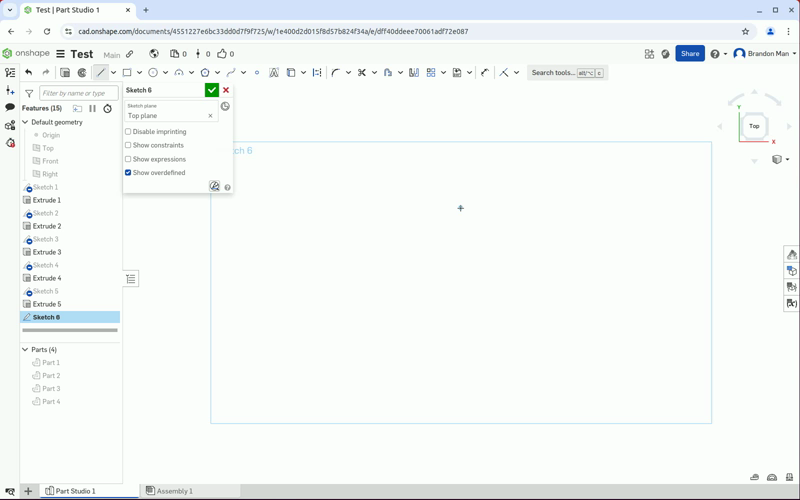
mouse_move(573, 207)
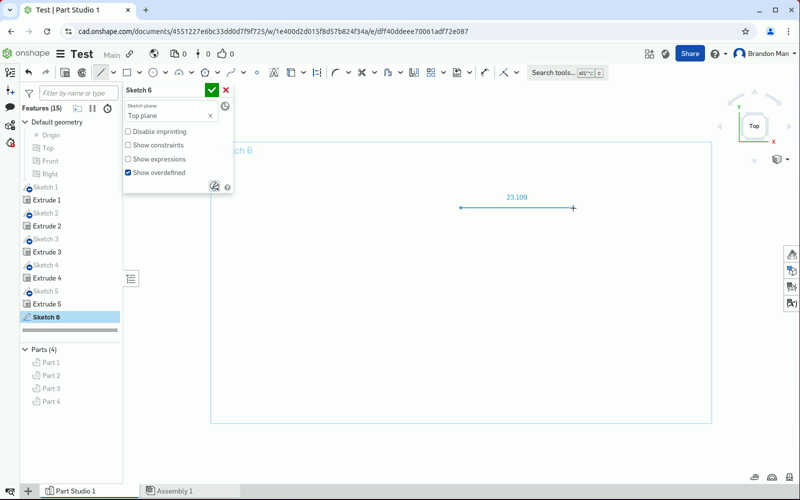
click(573, 207)
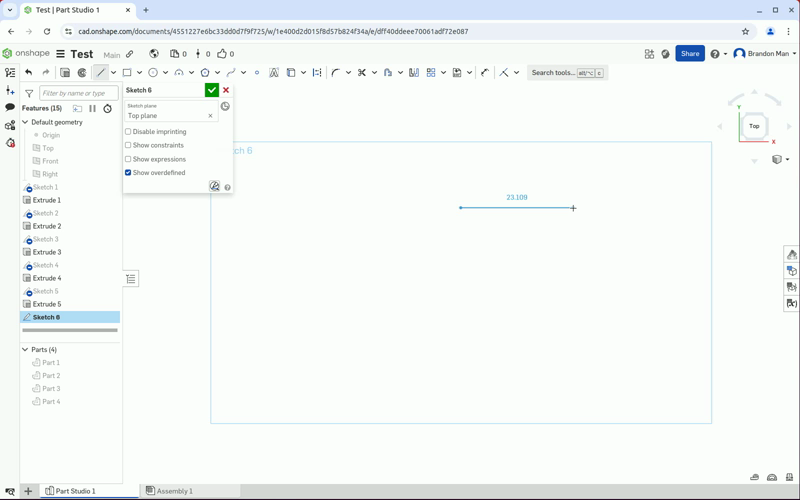
key_up(shift)
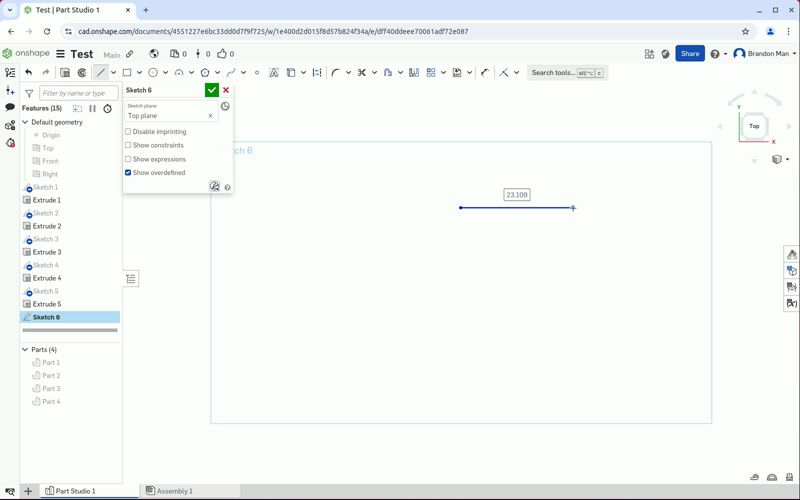
key_down(shift)
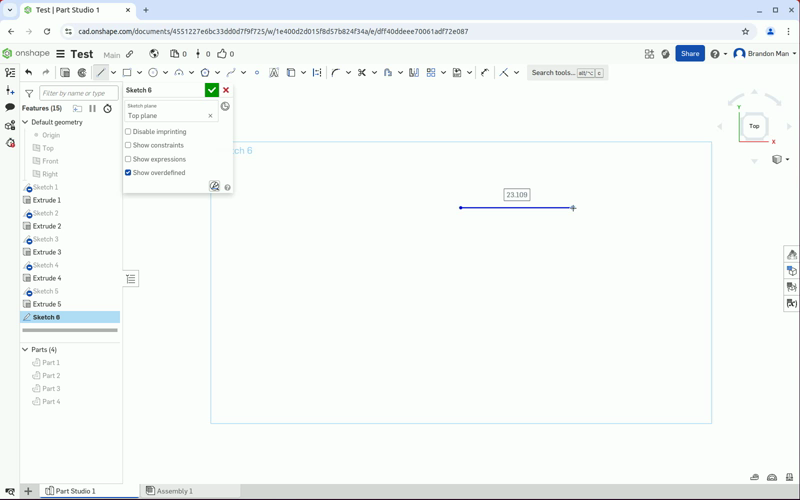
mouse_move(589, 207)
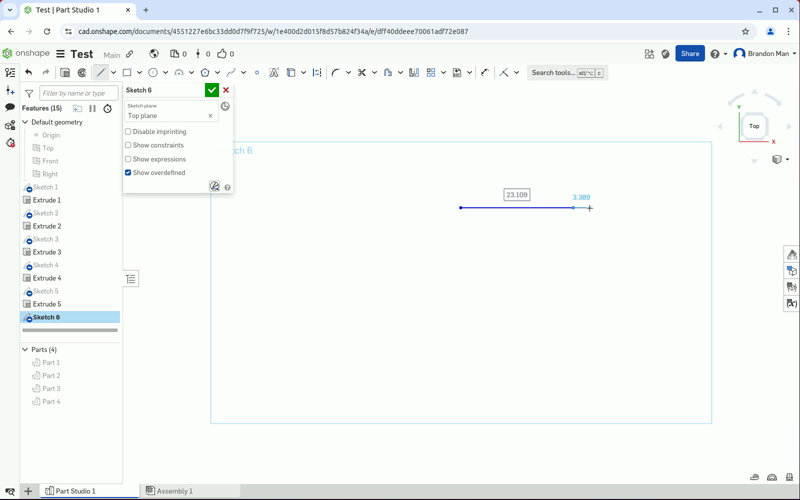
mouse_move(573, 170)
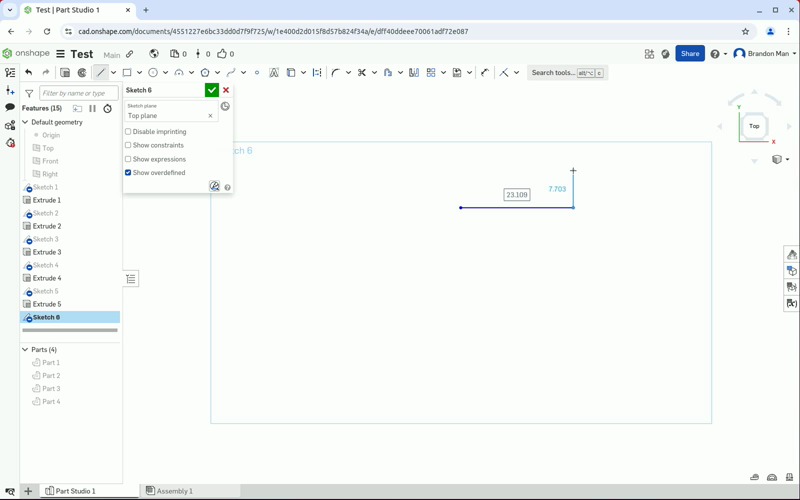
click(573, 170)
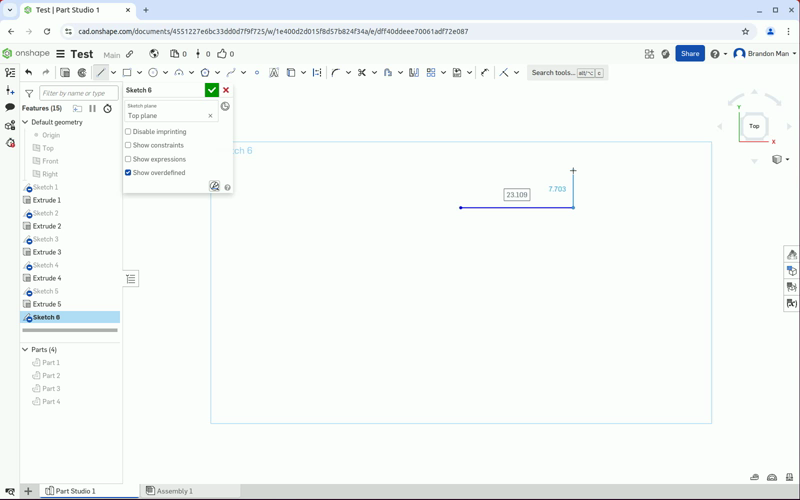
key_up(shift)
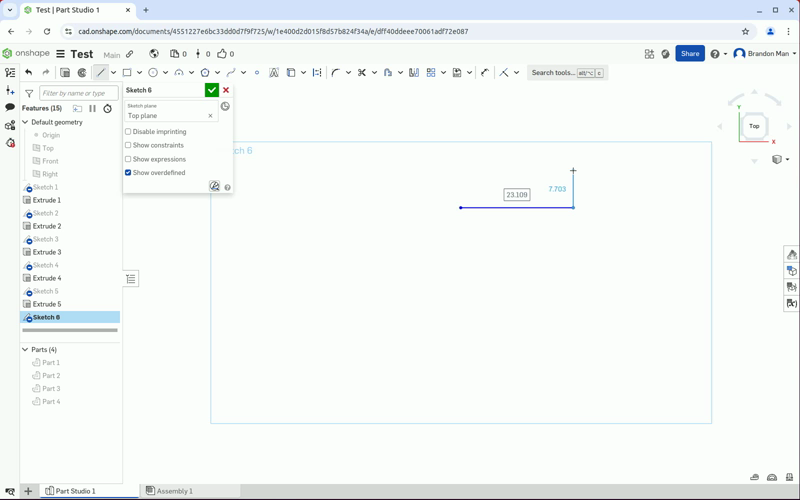
key_down(shift)
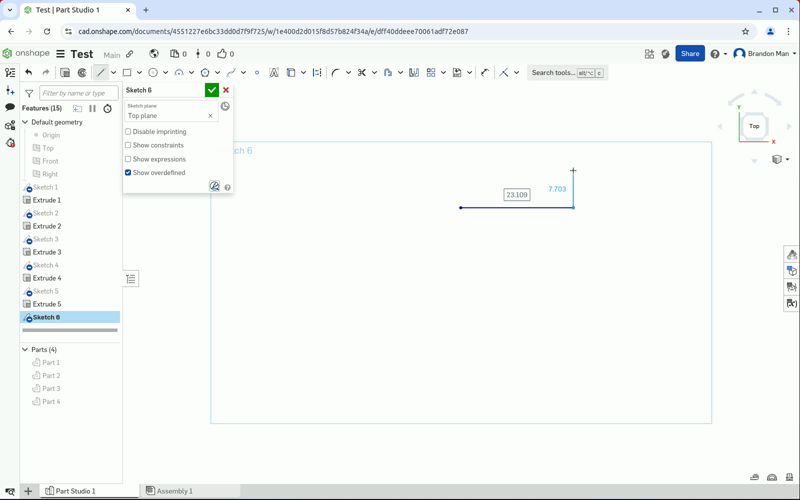
mouse_move(460, 170)
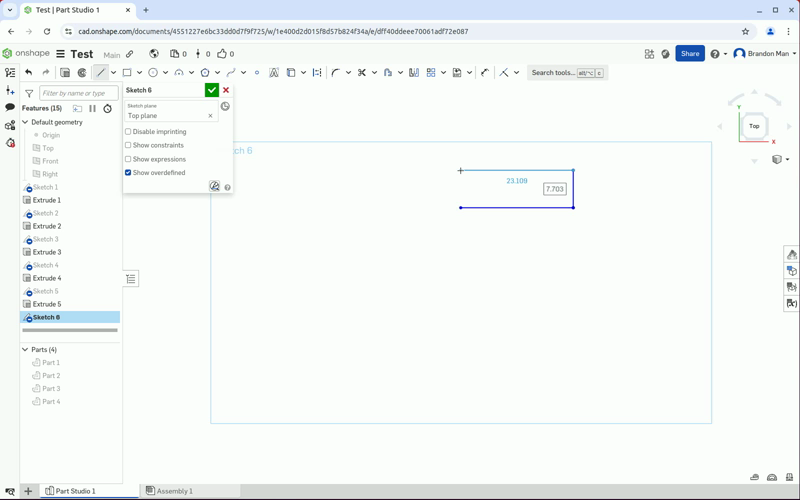
click(460, 170)
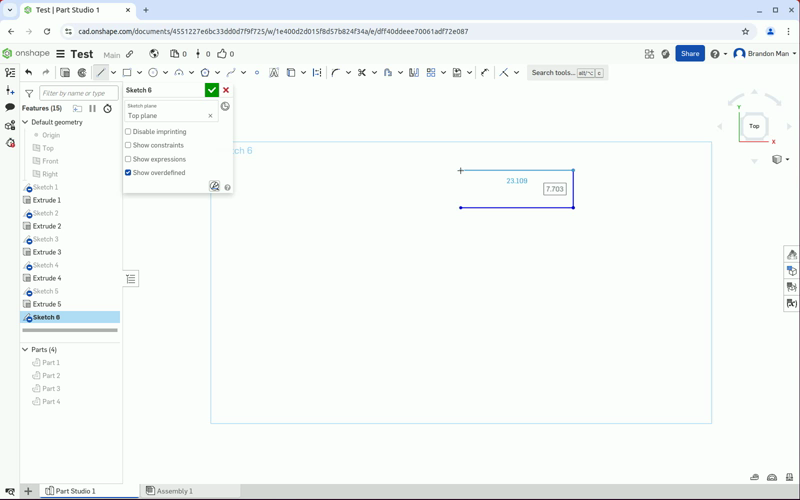
key_up(shift)
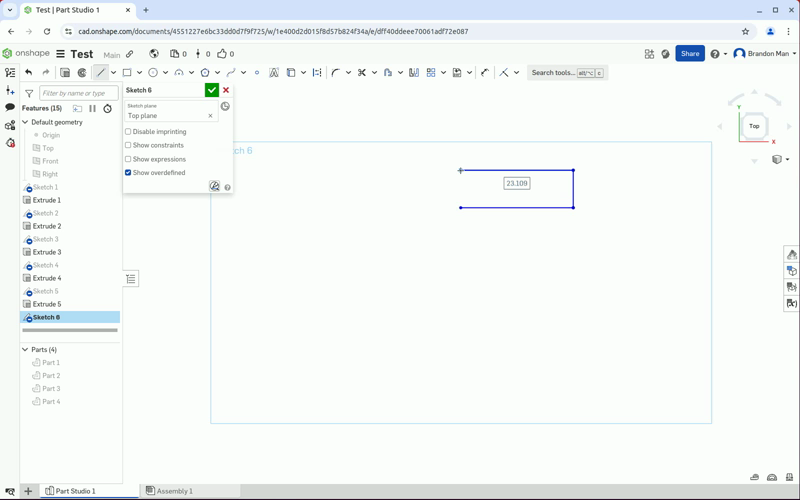
mouse_move(490, 170)
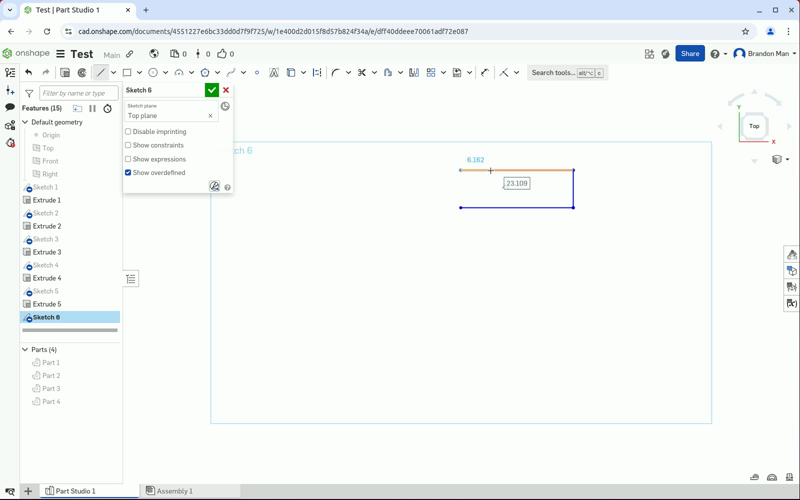
key_down(shift)
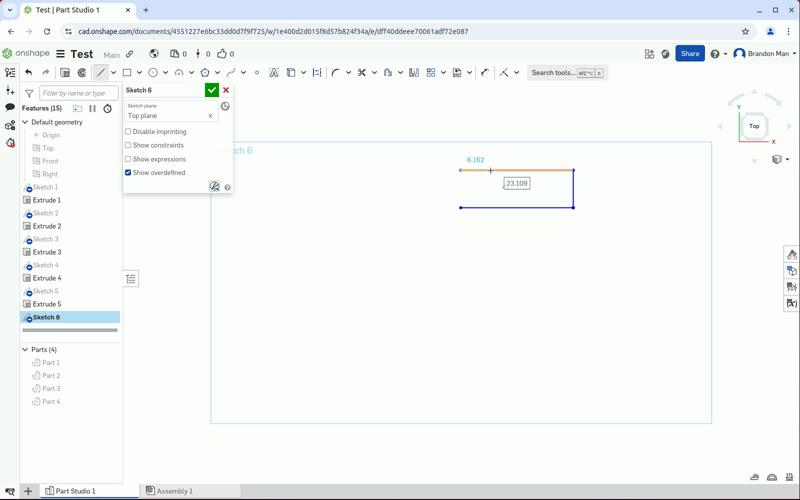
mouse_move(460, 207)
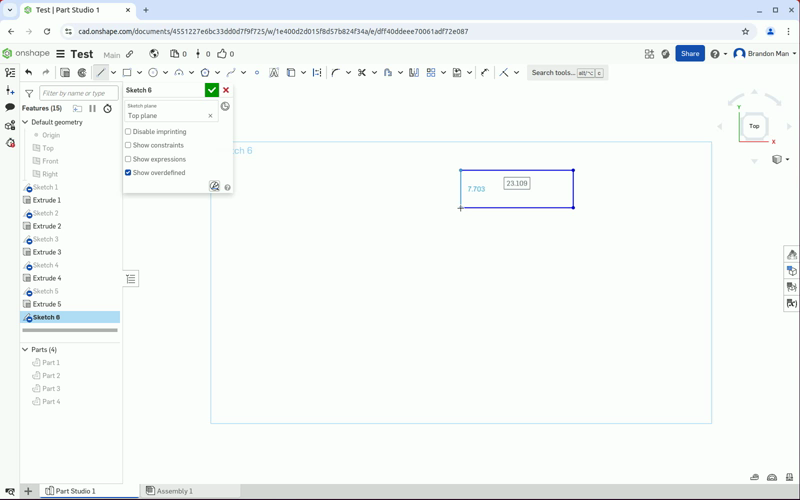
key_up(shift)
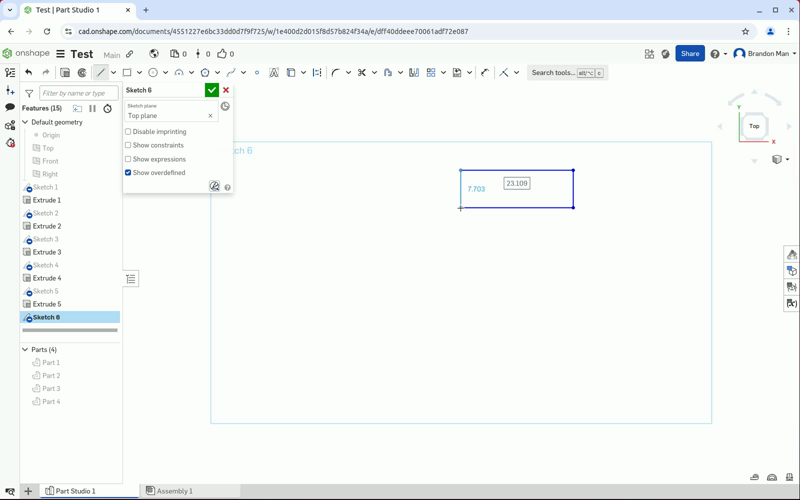
click(460, 207)
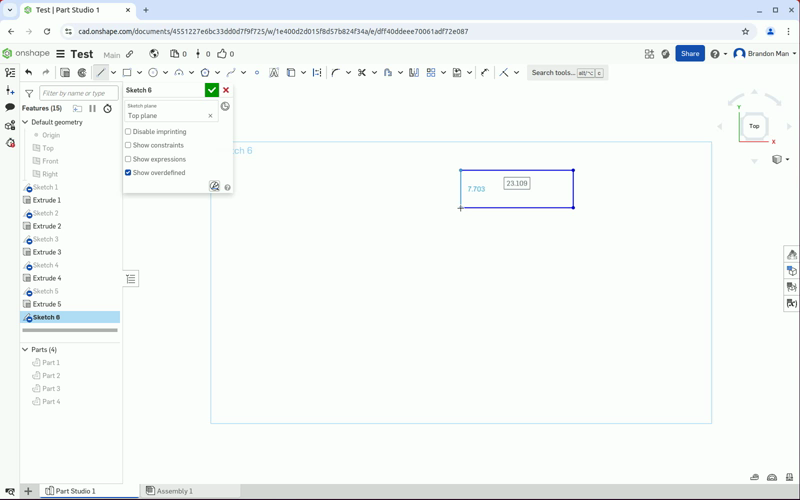
key(esc)
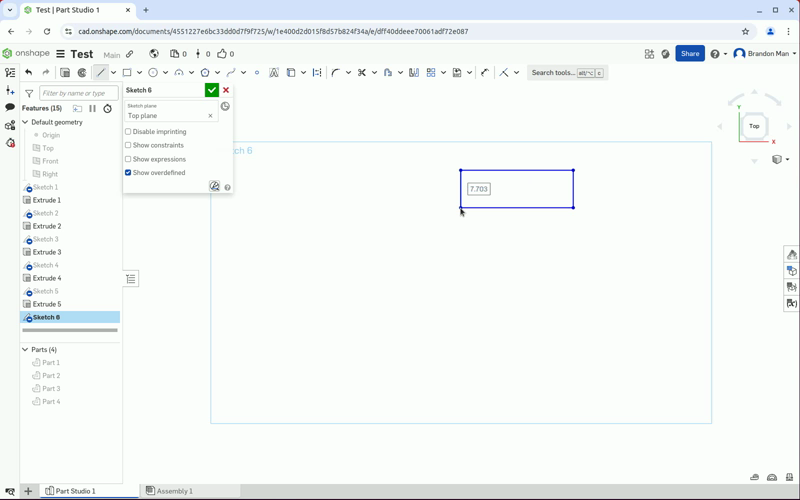
mouse_move(471, 203)
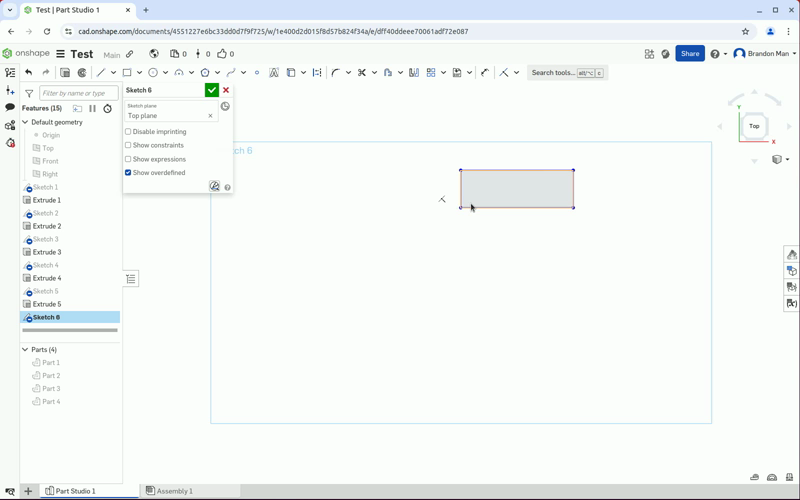
click(471, 203)
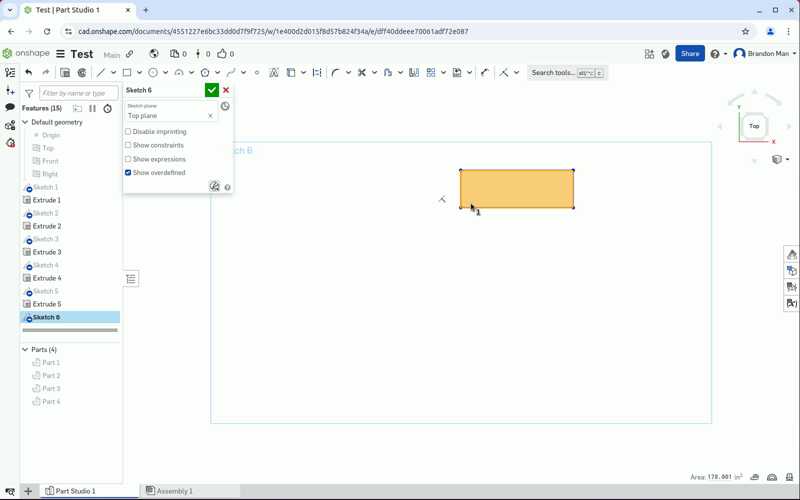
mouse_move(73, 352)
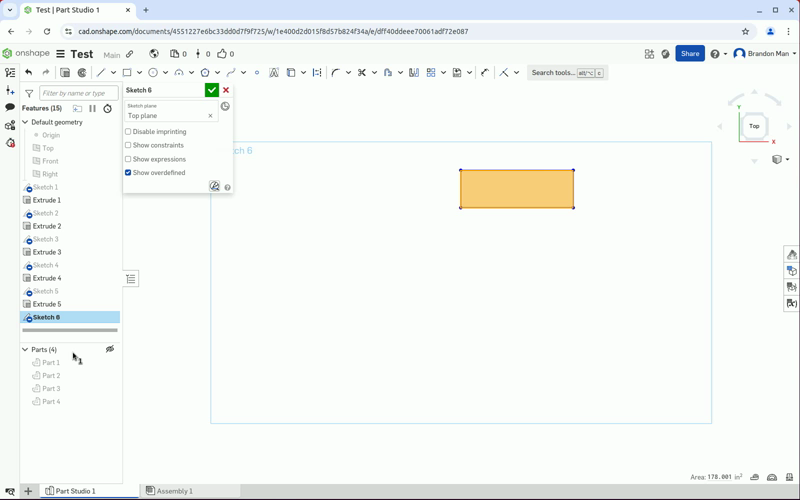
key(shift+y)
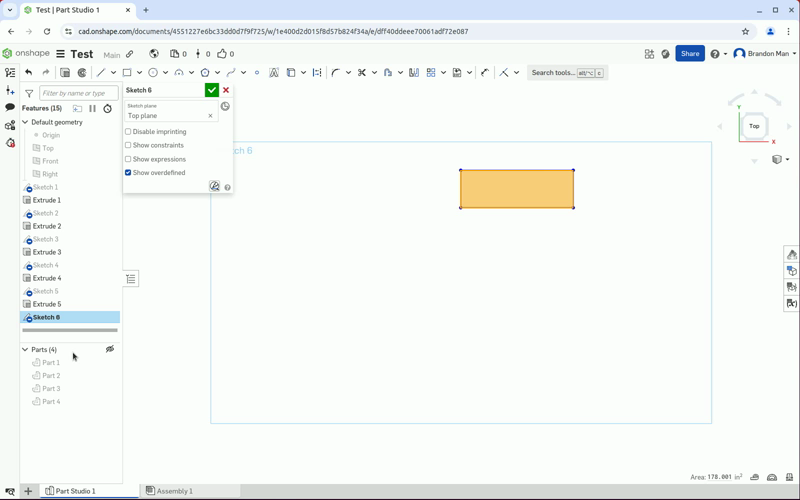
key(shift+e)
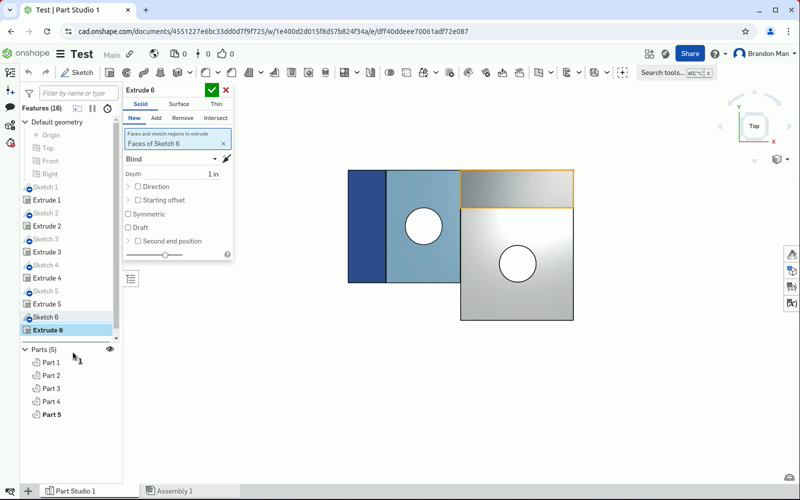
mouse_move(143, 106)
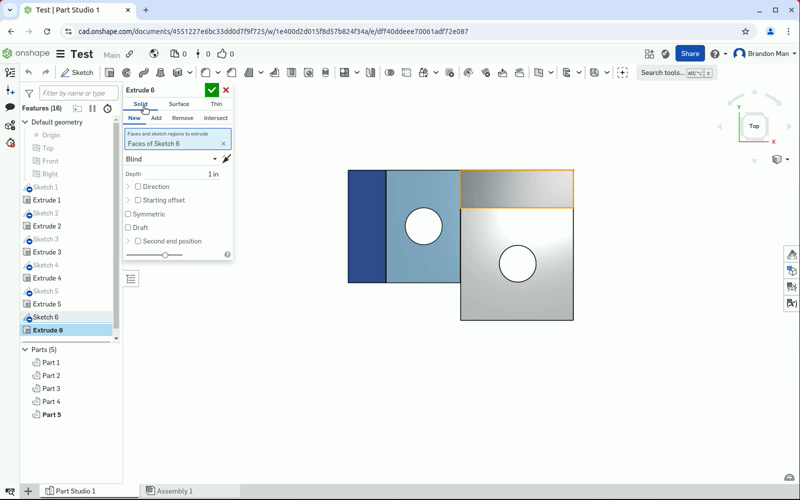
click(143, 106)
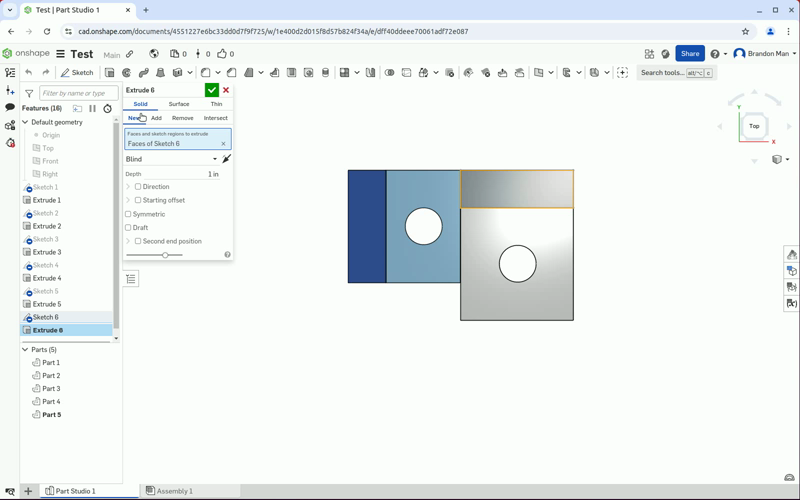
mouse_move(137, 120)
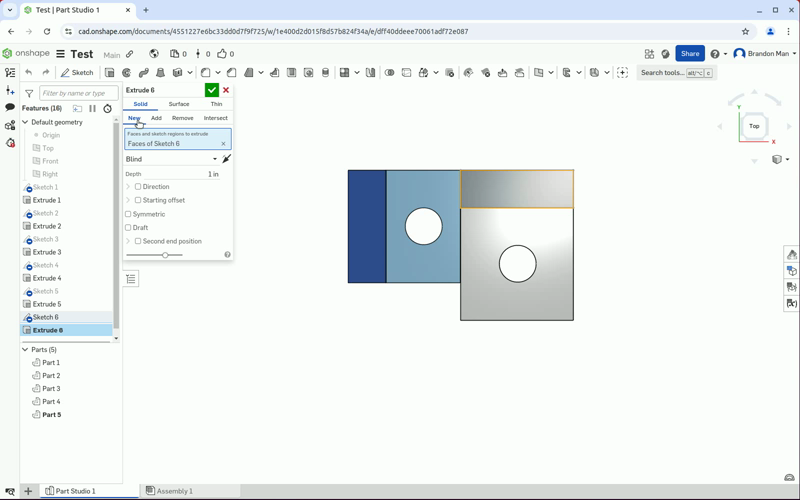
click(137, 120)
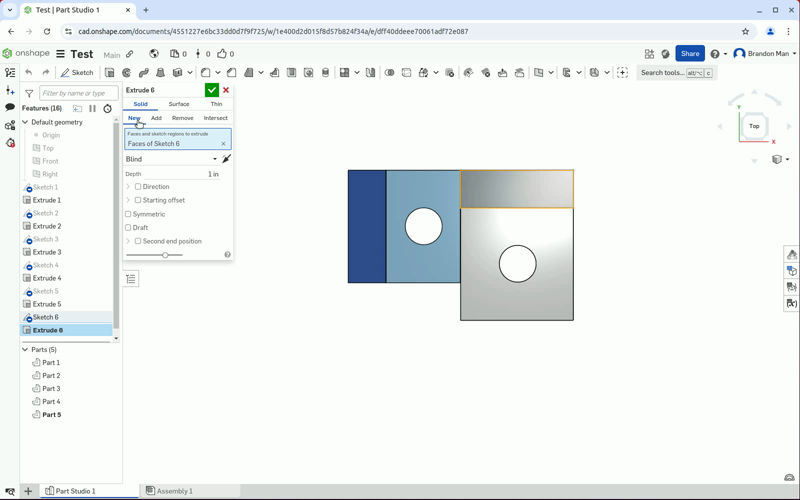
key(tab, 4)
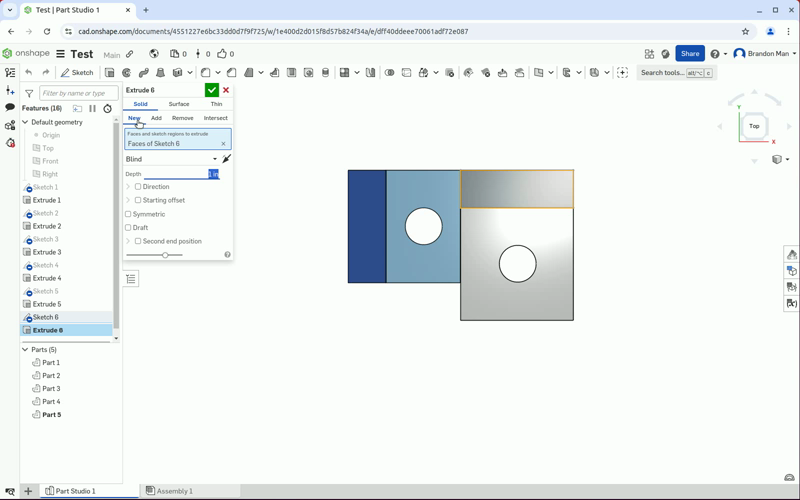
text(15.405)
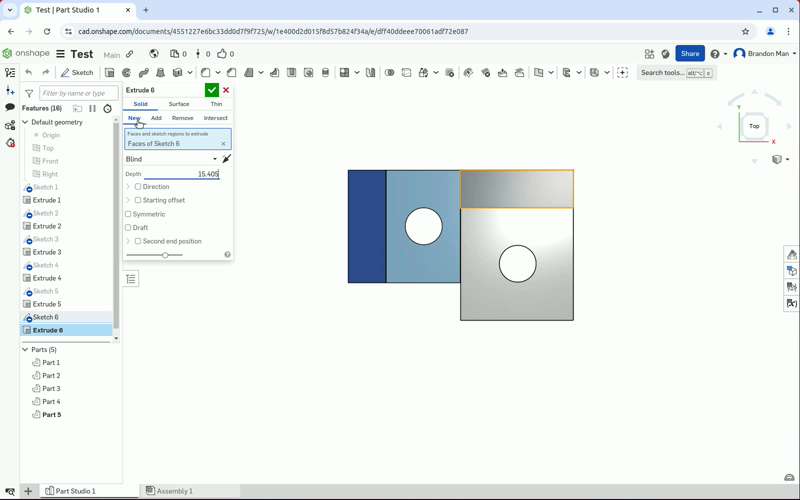
key(enter)
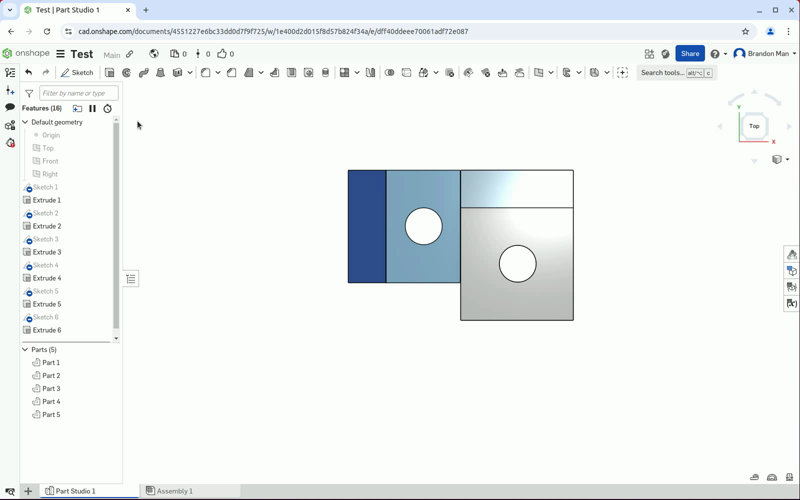
key(shift+h)
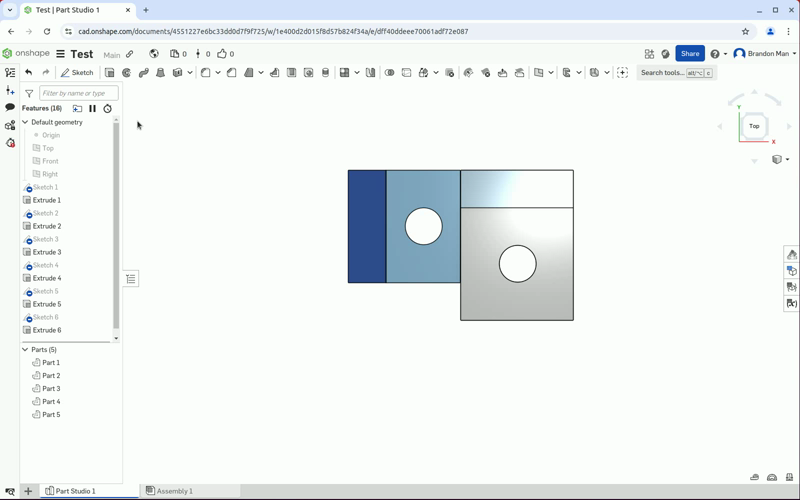
key(shift+h)
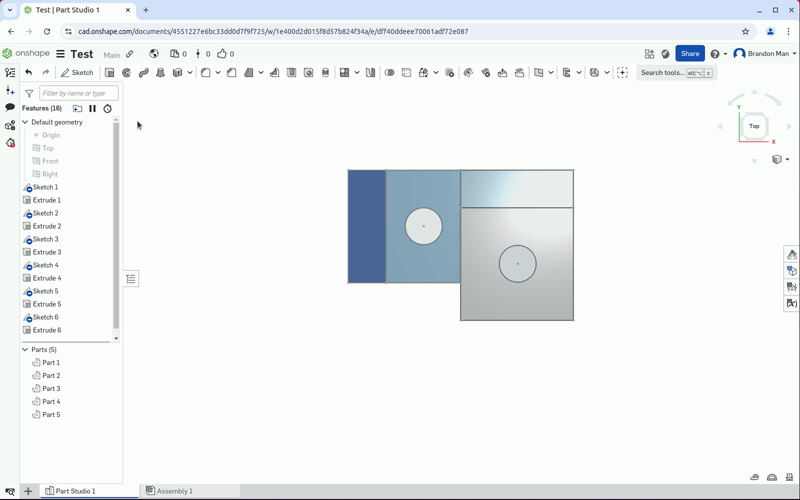
key(shift+7)
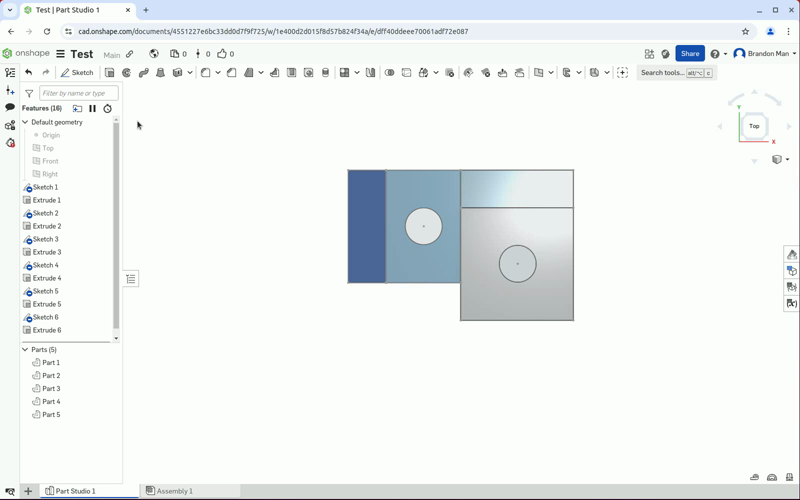
key(up, 3)
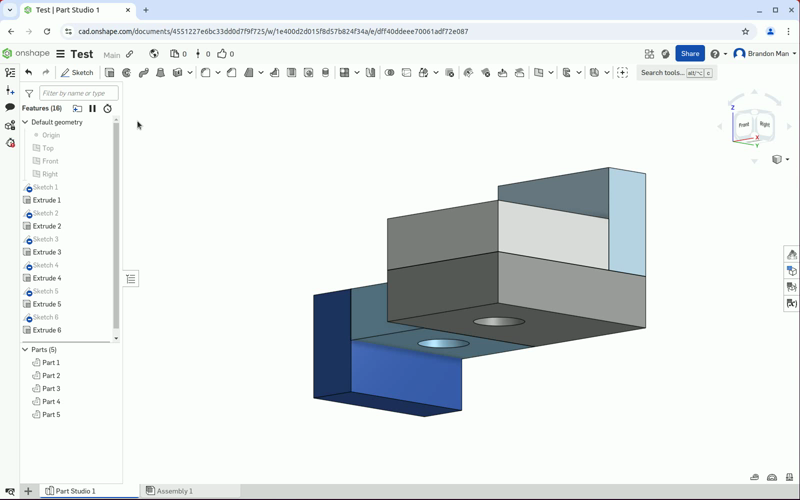
key(left, 3)
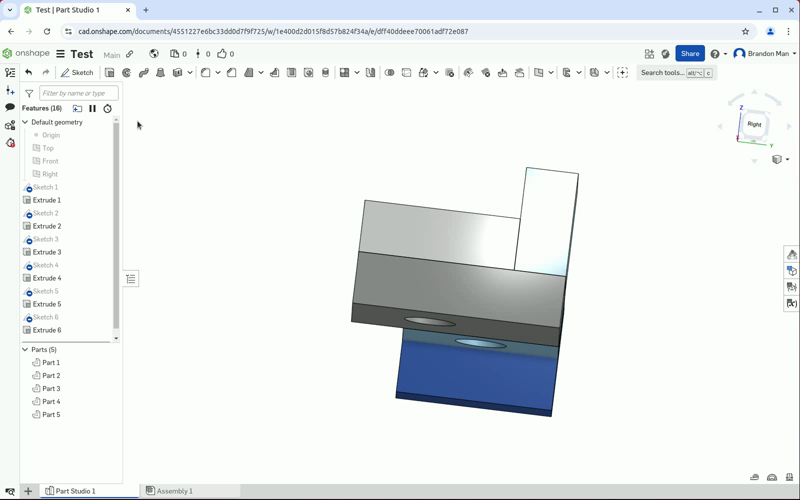
key(right, 3)
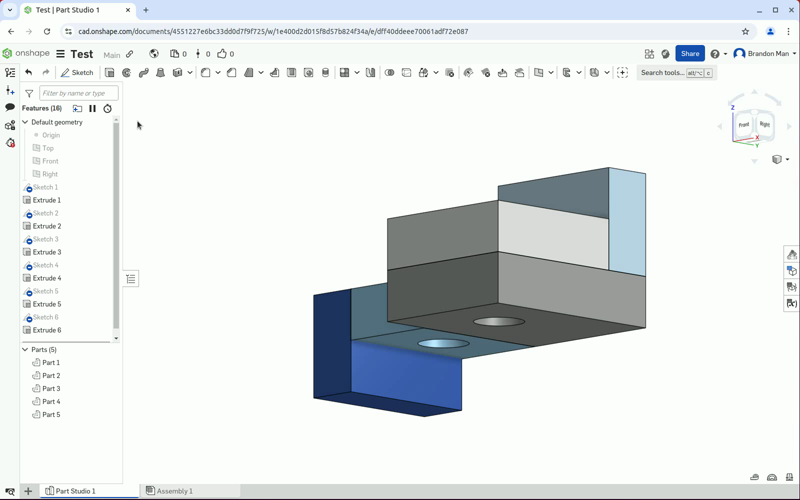
key(down, 3)
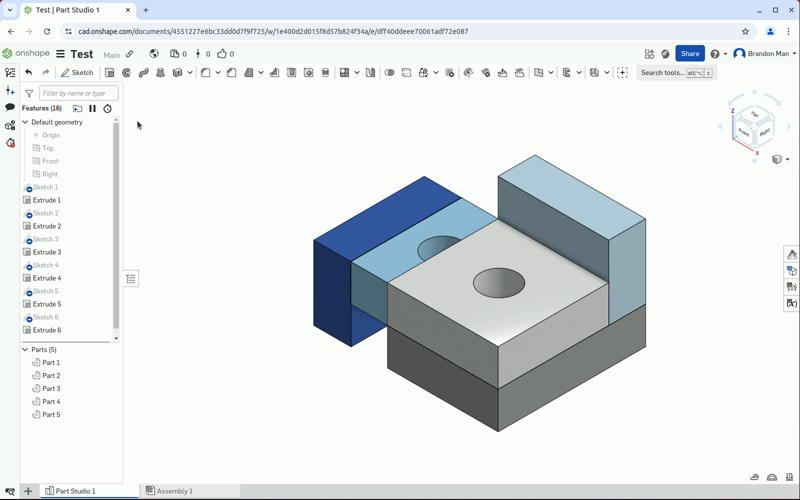
mouse_move(69, 189)
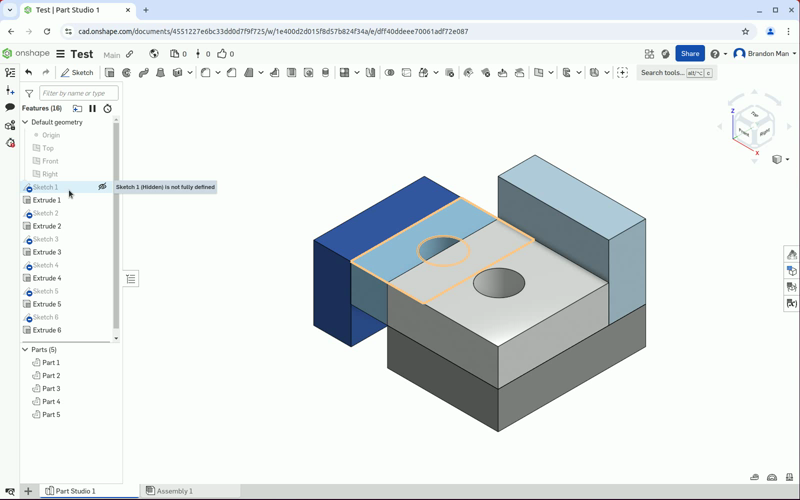
click(69, 189)